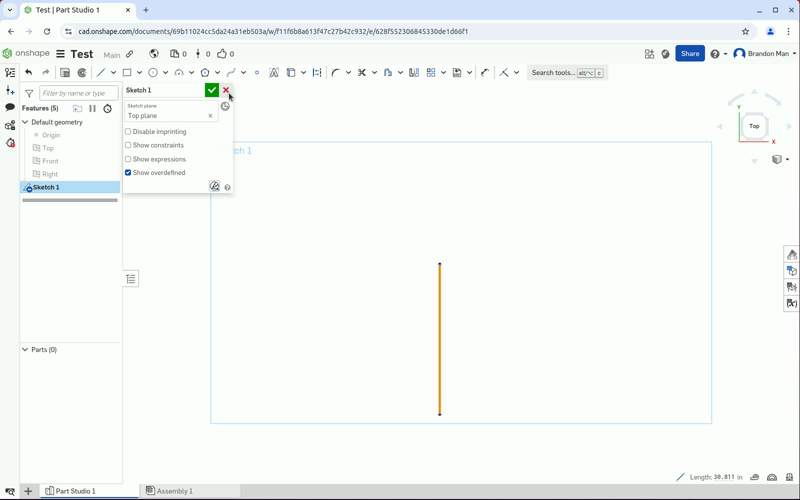
key(shift+h)
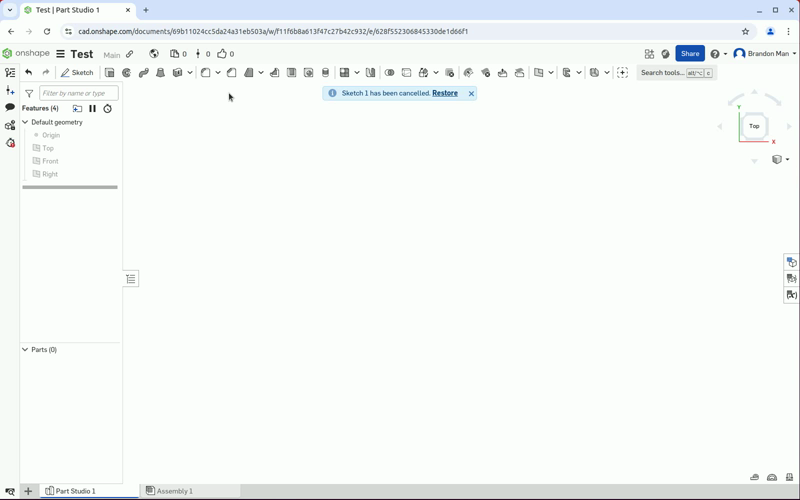
mouse_move(73, 352)
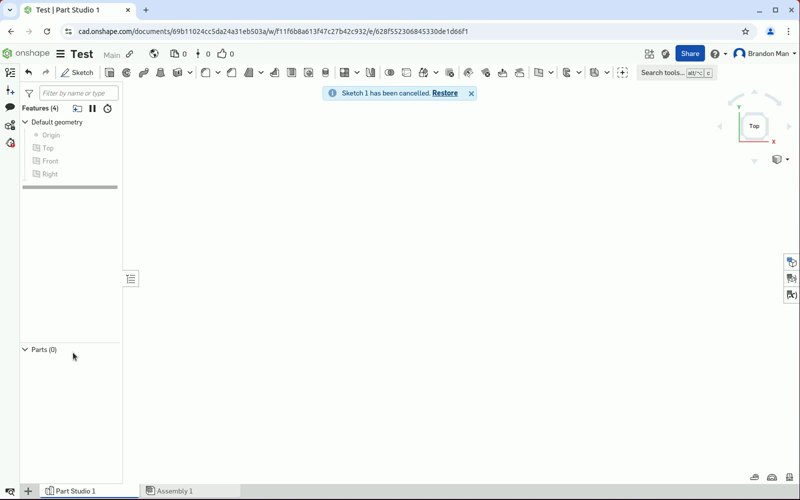
key(y)
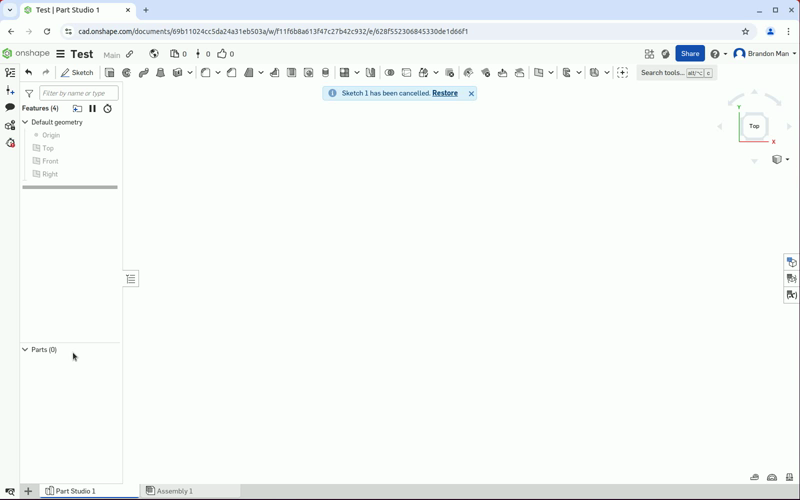
key(shift+p)
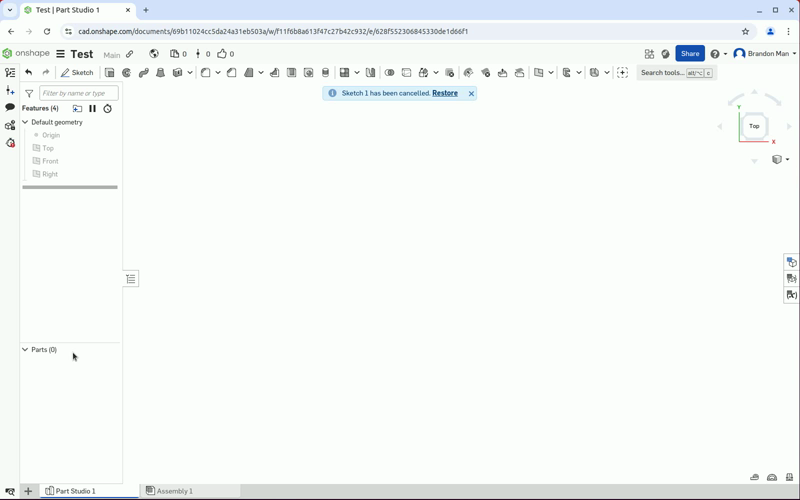
key(space)
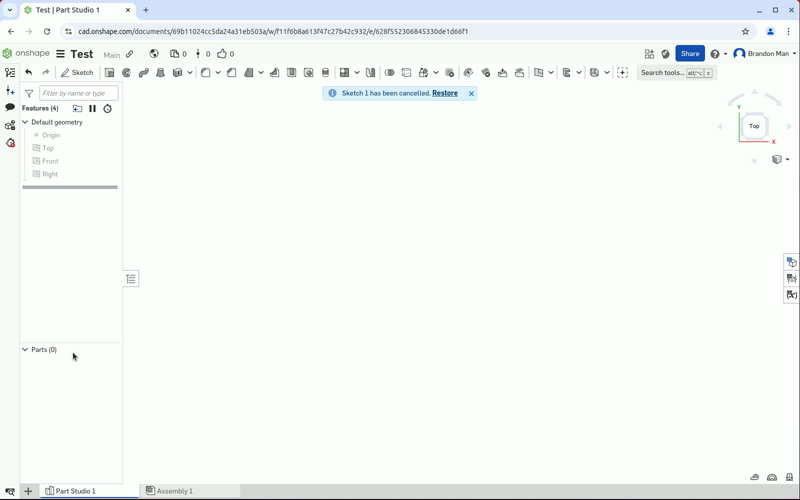
key_down(shift)
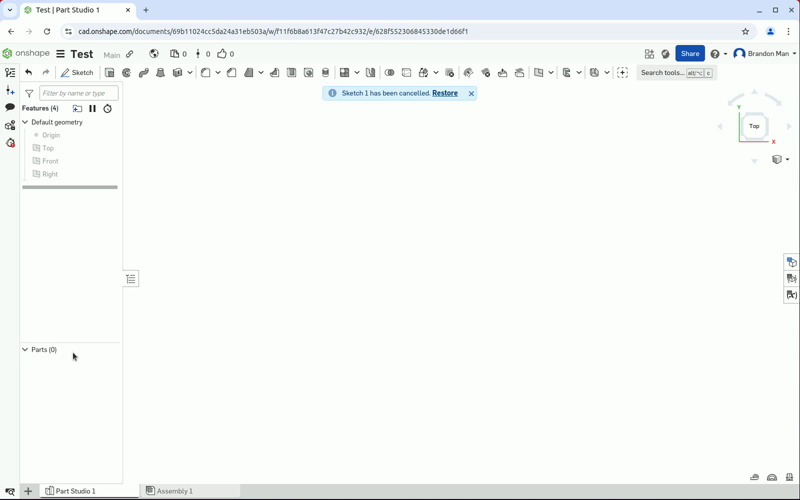
key(up)
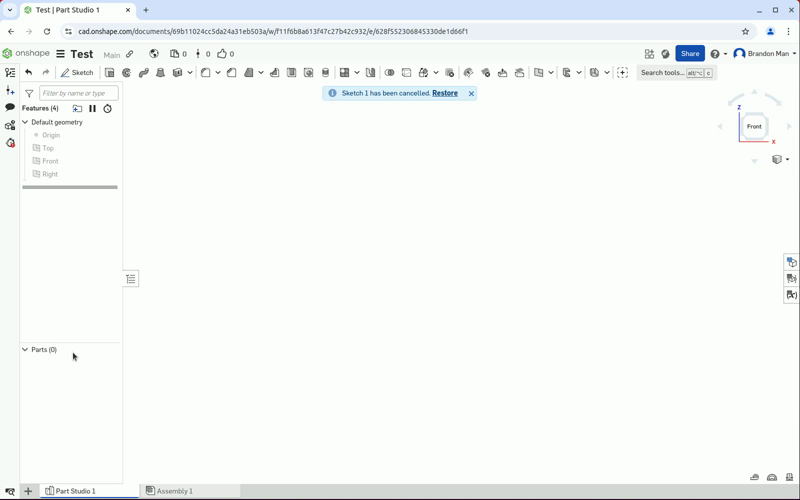
key_up(shift)
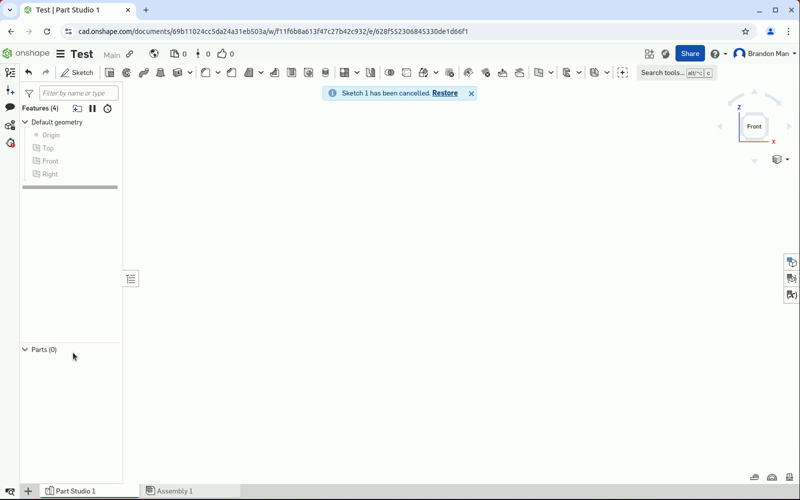
mouse_move(73, 352)
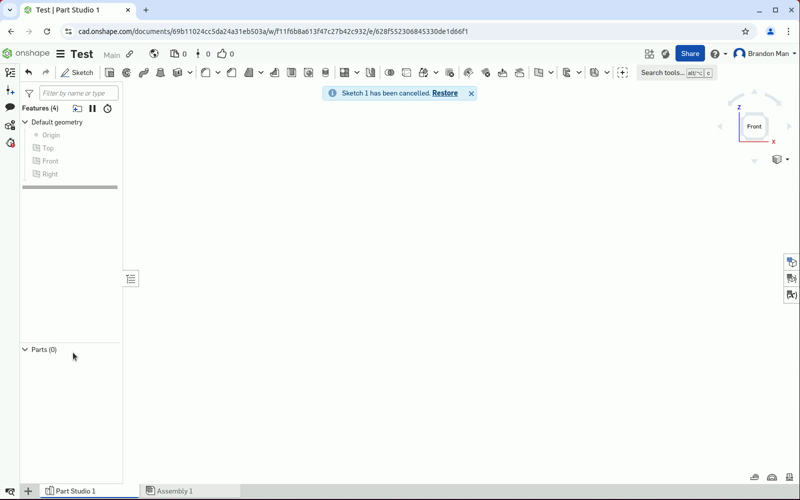
key(shift+y)
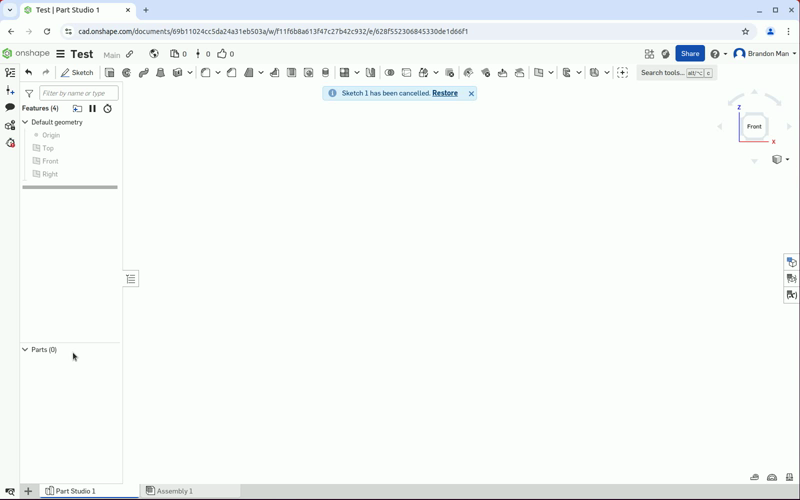
key(shift+s)
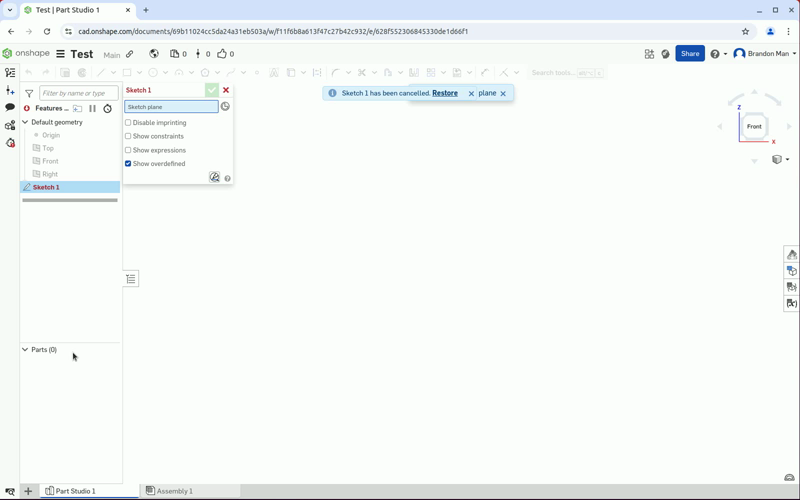
mouse_move(73, 163)
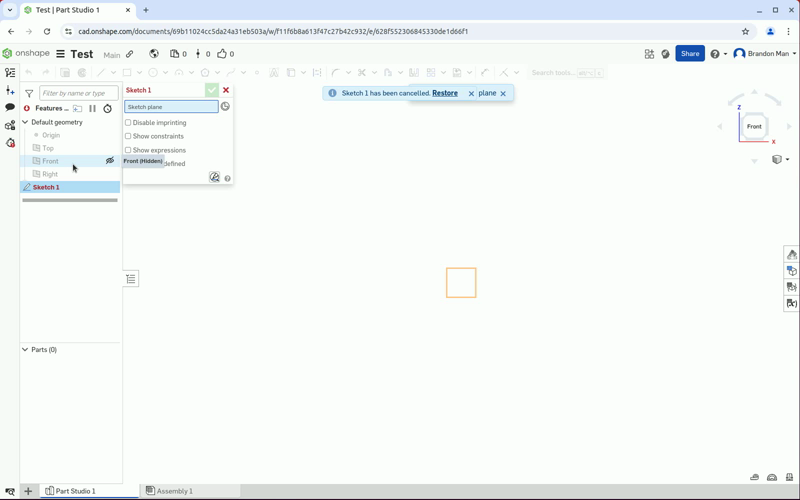
click(73, 163)
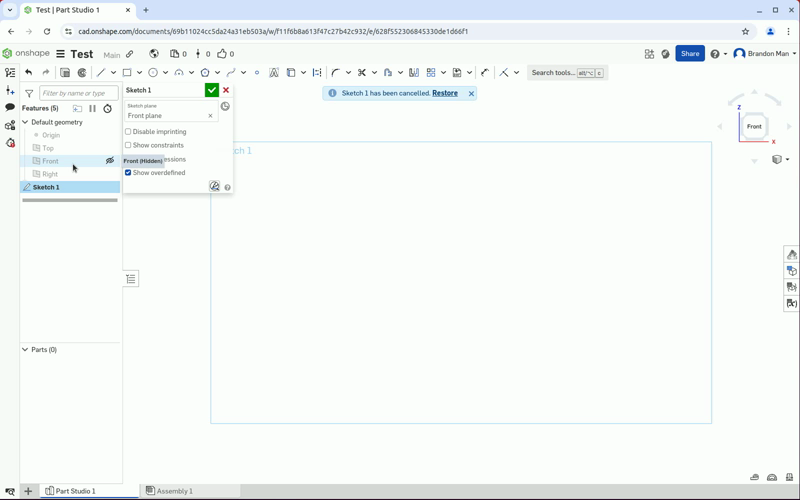
mouse_move(73, 352)
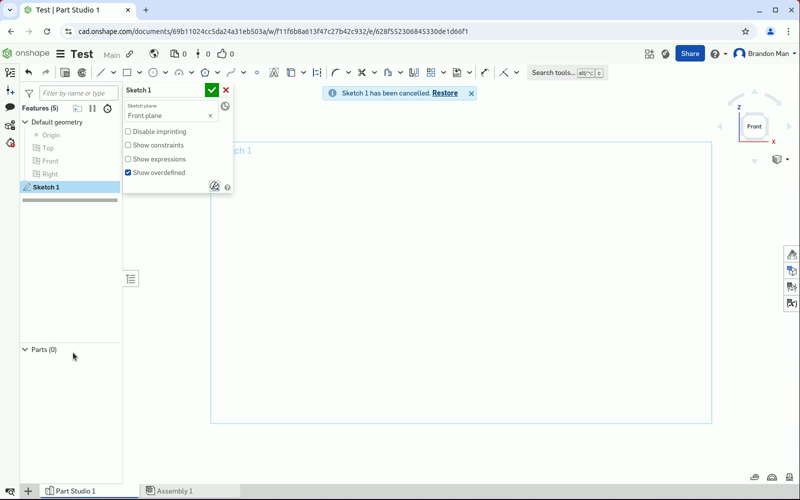
key(y)
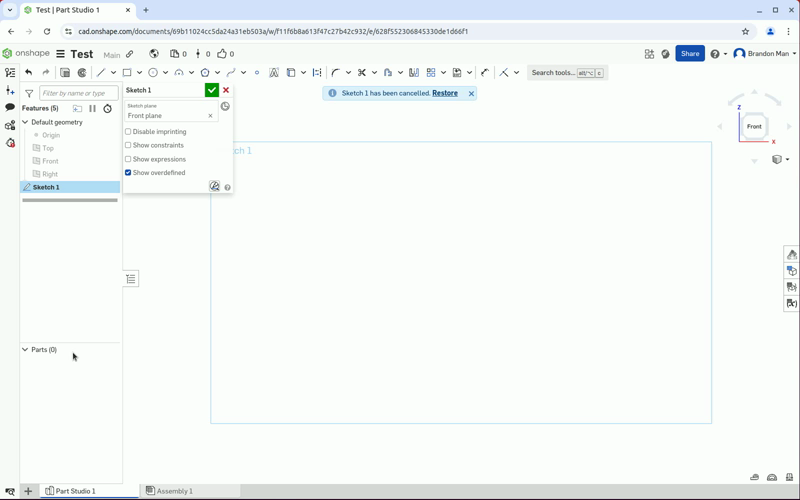
key(a)
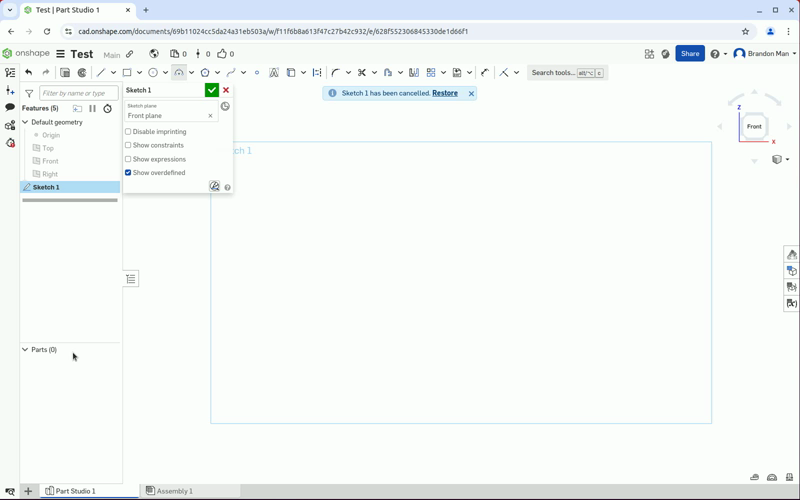
key_down(shift)
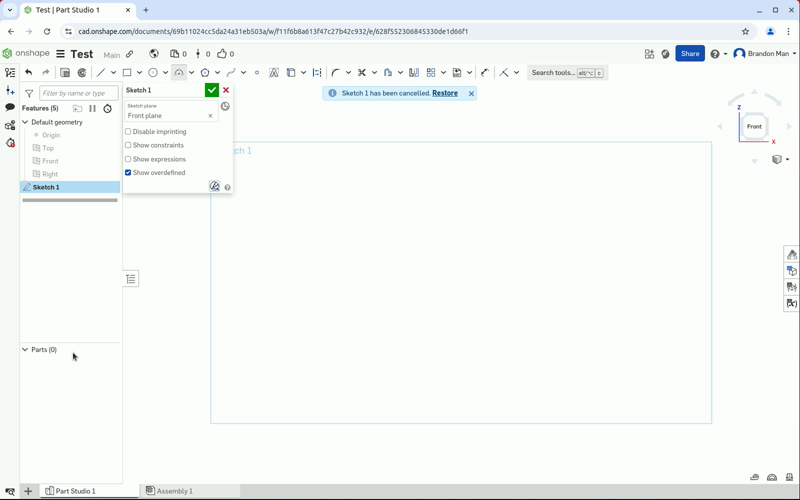
mouse_move(348, 274)
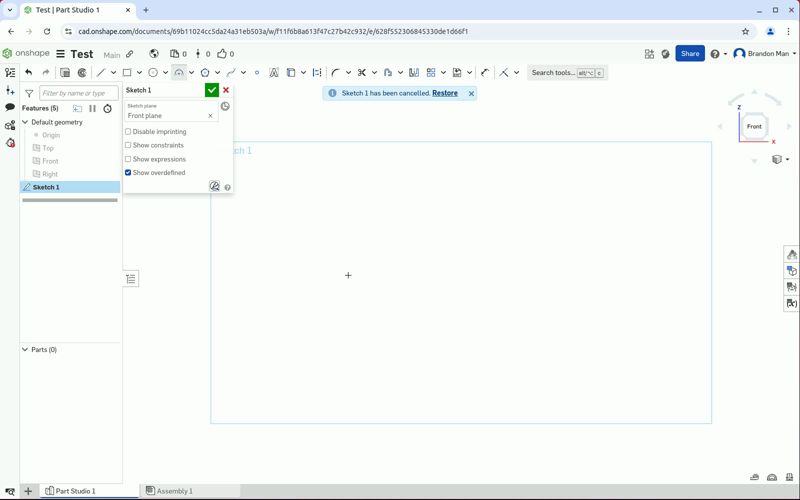
click(348, 274)
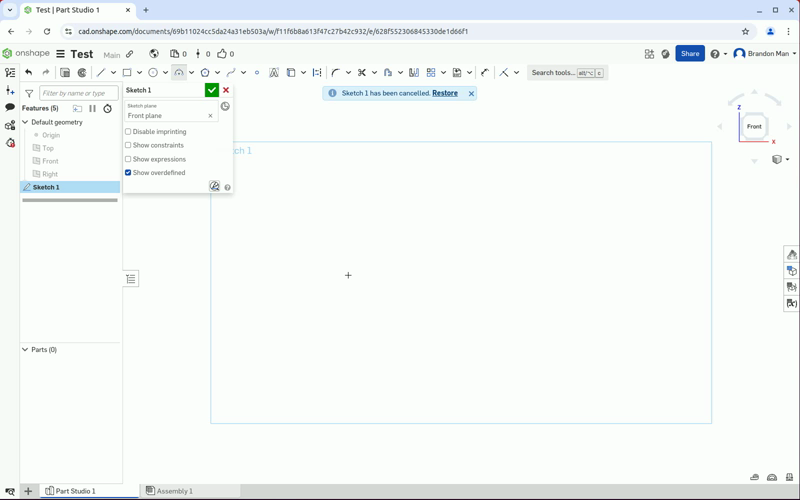
key_up(shift)
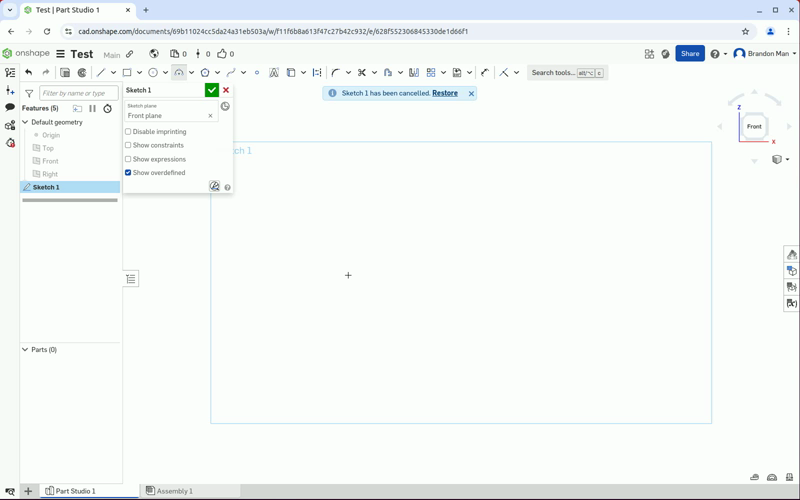
key_down(shift)
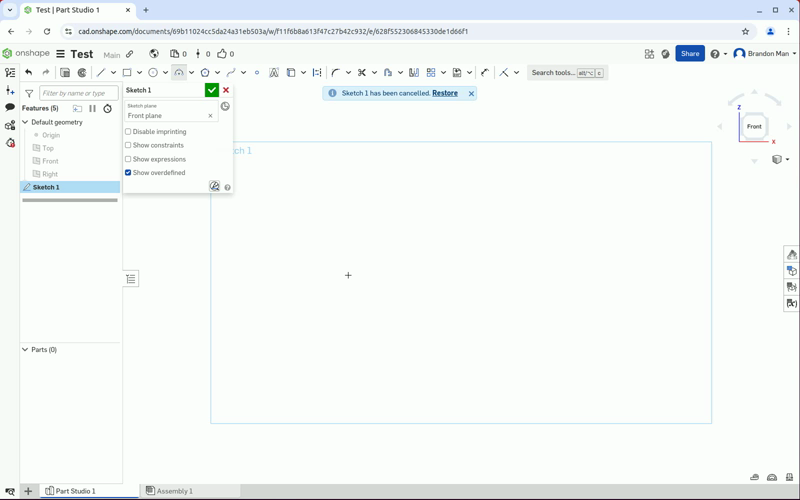
mouse_move(356, 282)
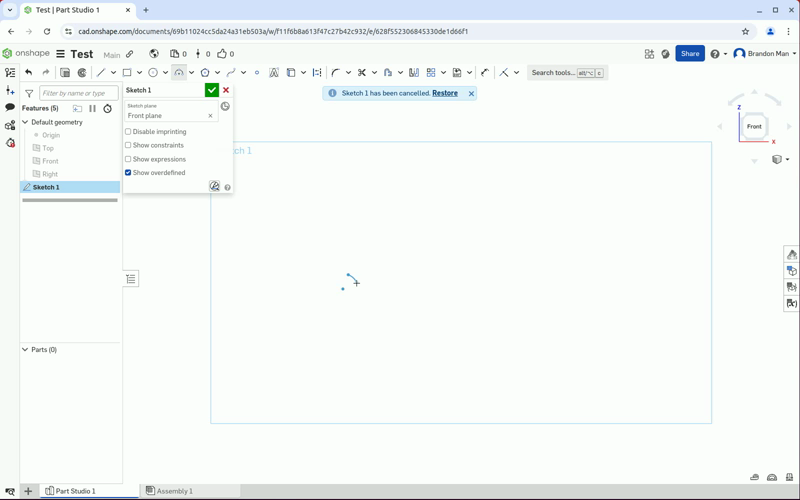
click(356, 282)
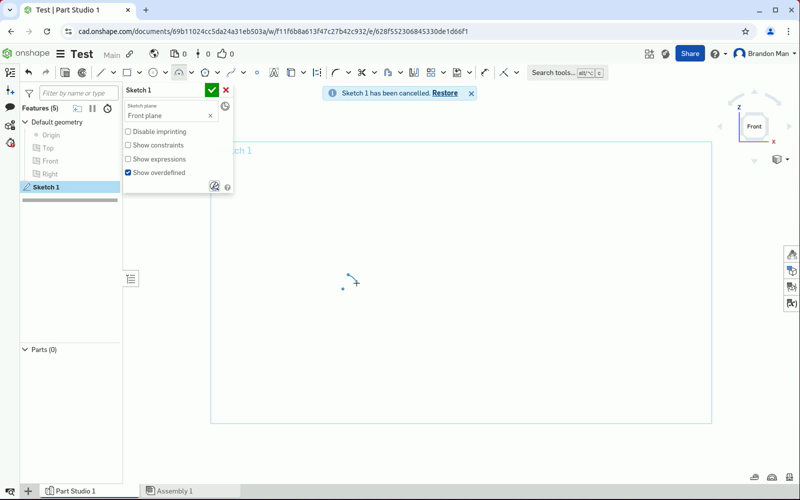
mouse_move(350, 280)
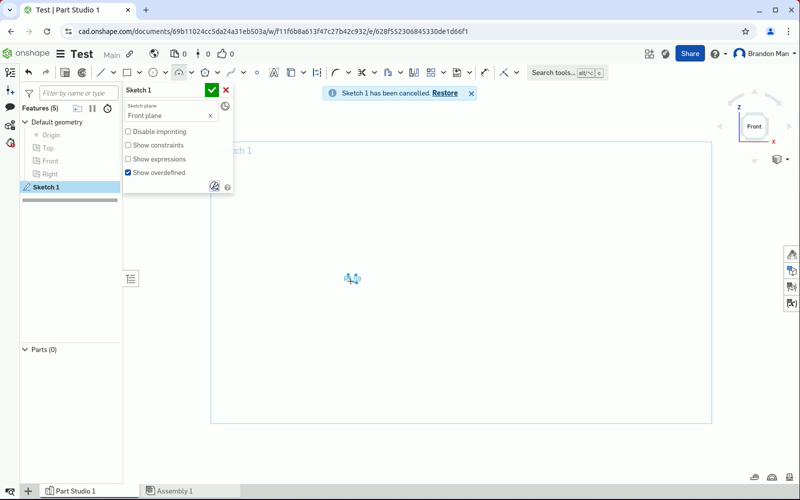
click(350, 280)
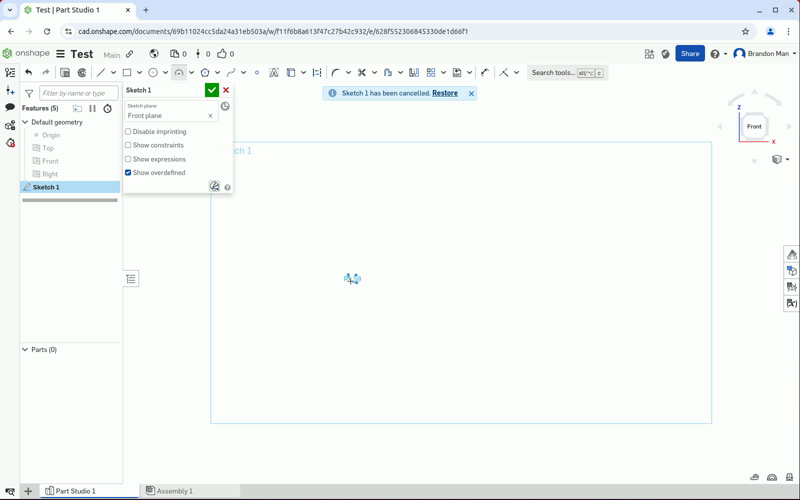
key_up(shift)
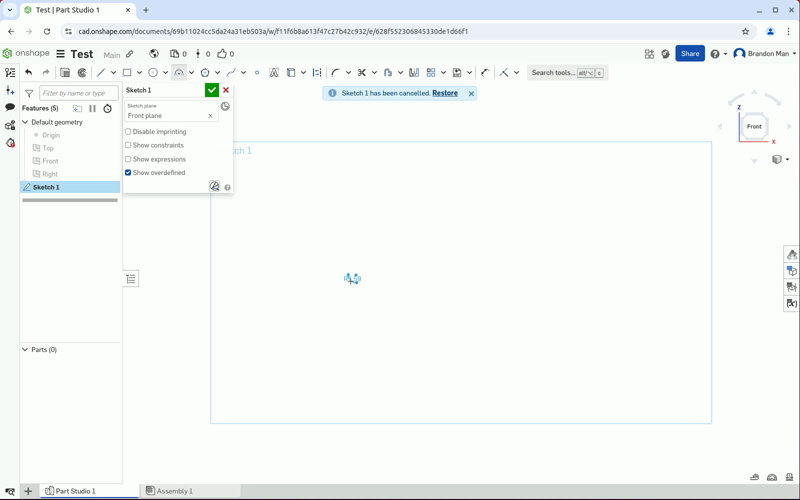
key(esc)
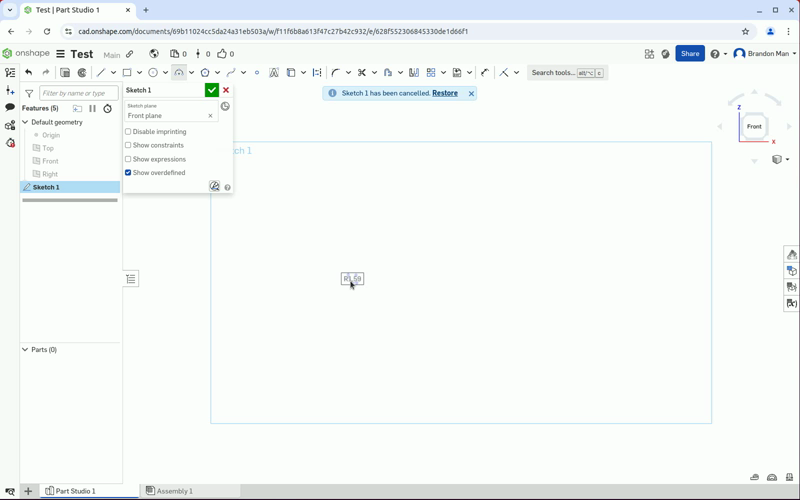
key(l)
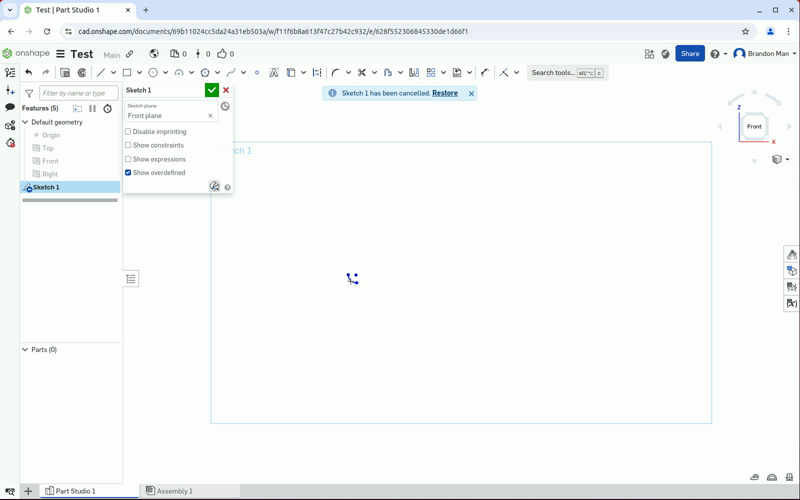
mouse_move(356, 282)
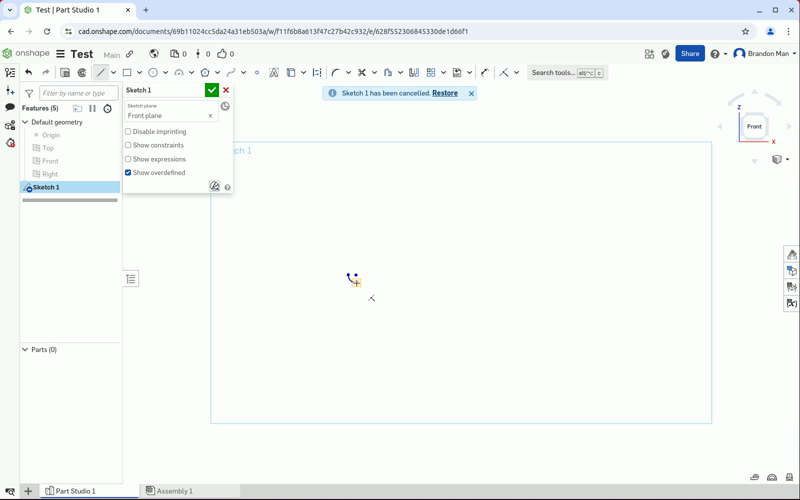
click(356, 282)
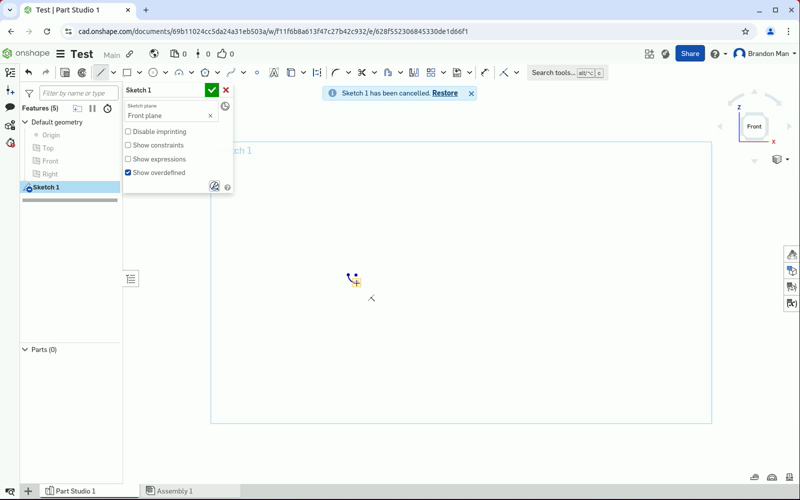
key_down(shift)
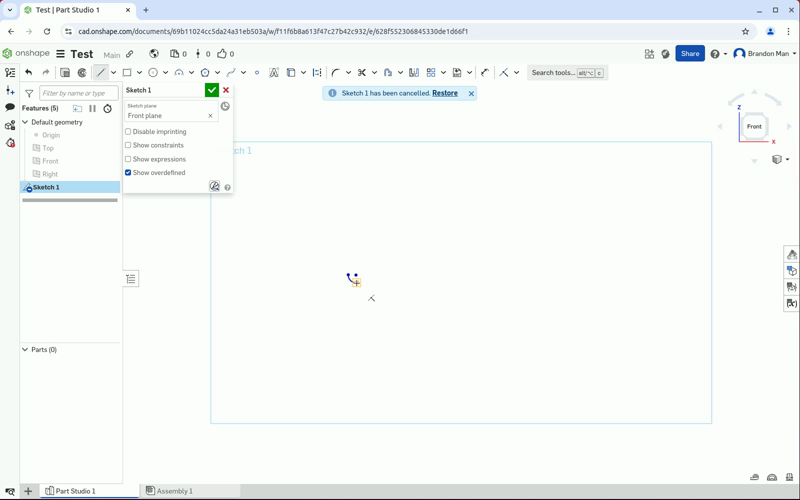
mouse_move(452, 282)
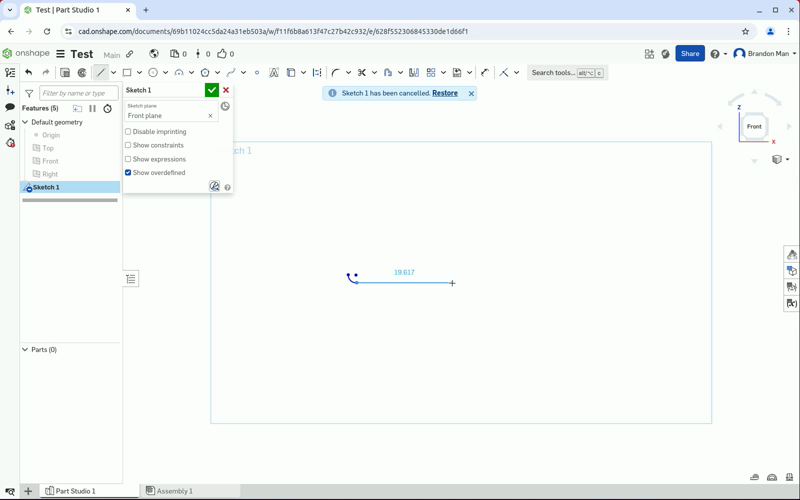
click(452, 282)
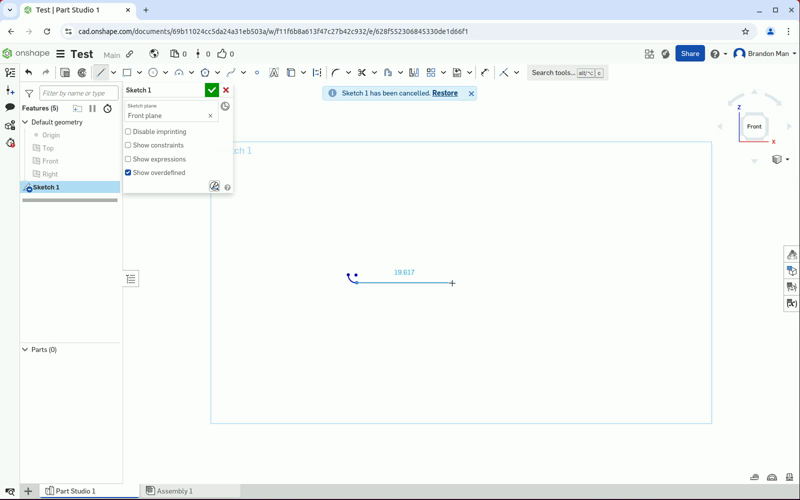
key_up(shift)
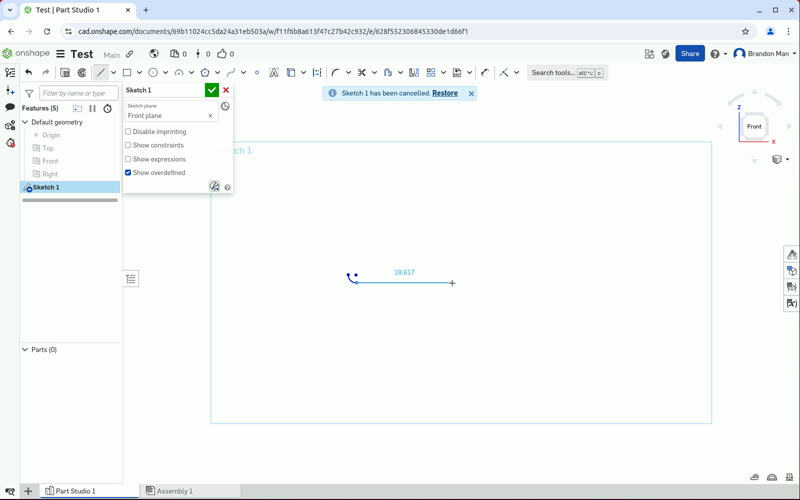
key(esc)
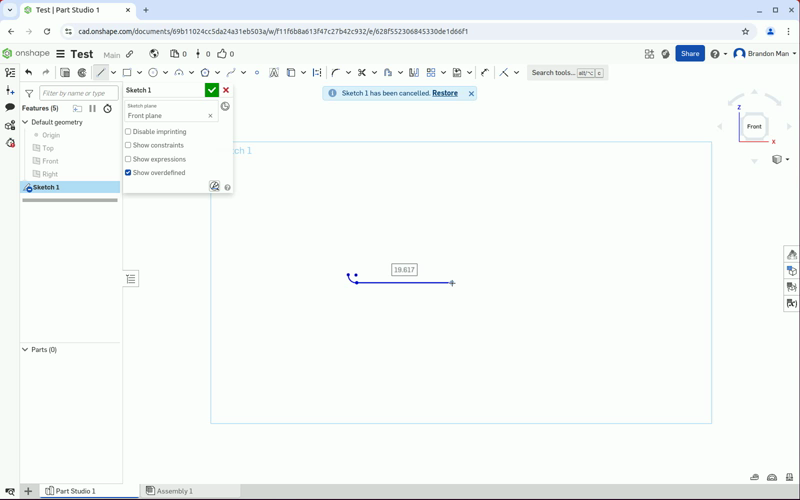
key(a)
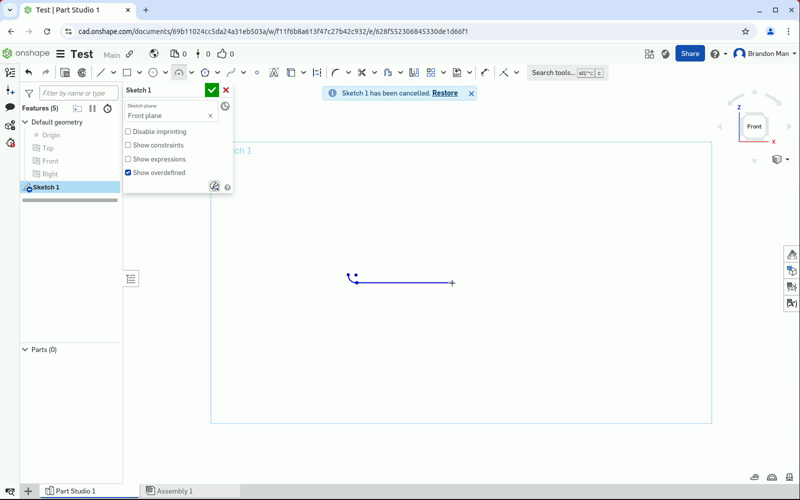
mouse_move(452, 282)
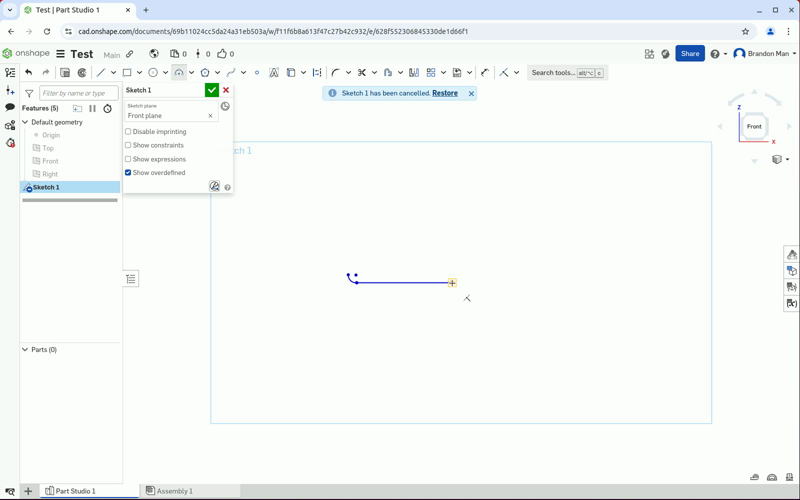
click(452, 282)
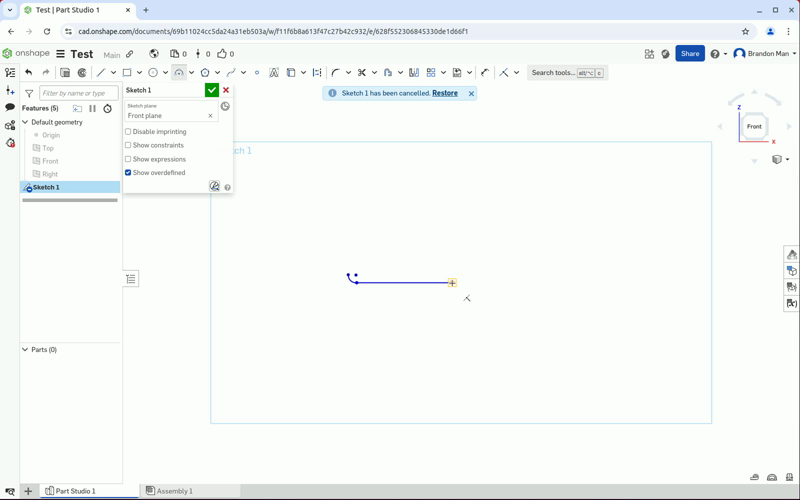
key_down(shift)
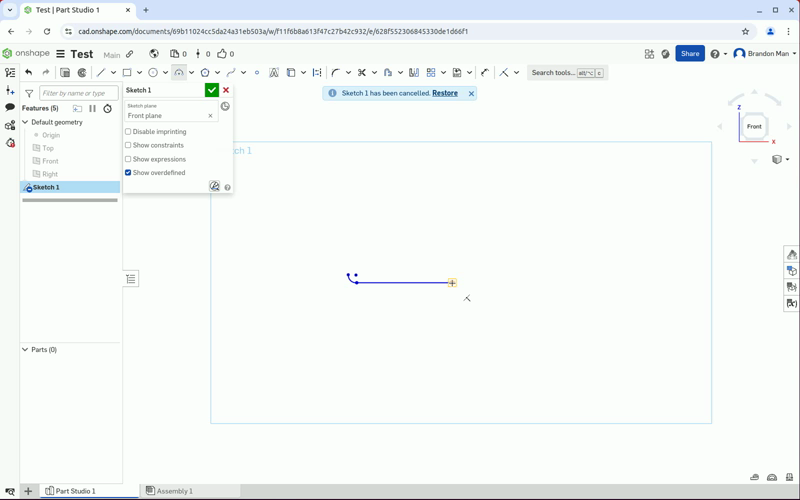
mouse_move(460, 274)
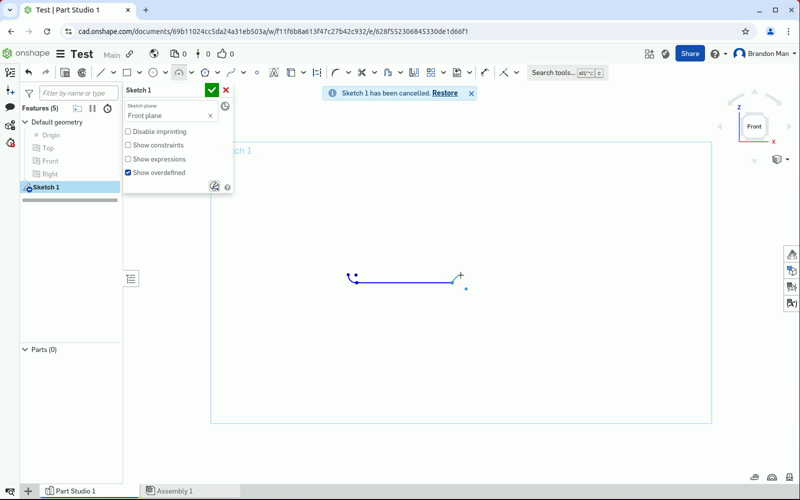
click(460, 274)
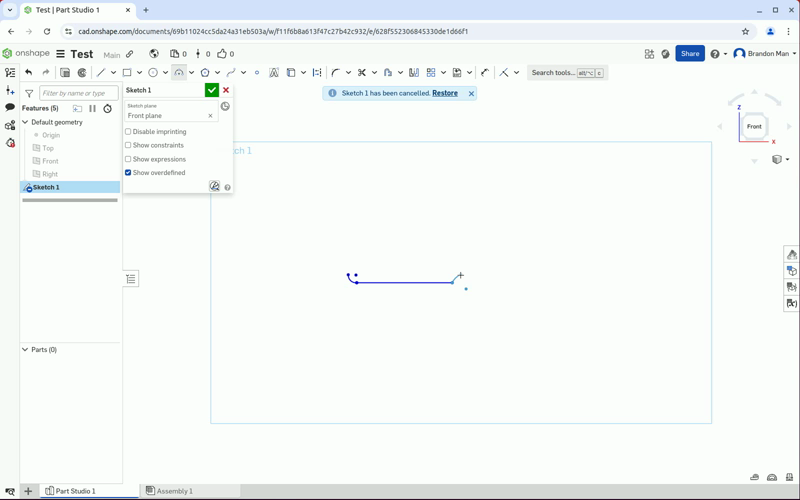
mouse_move(458, 280)
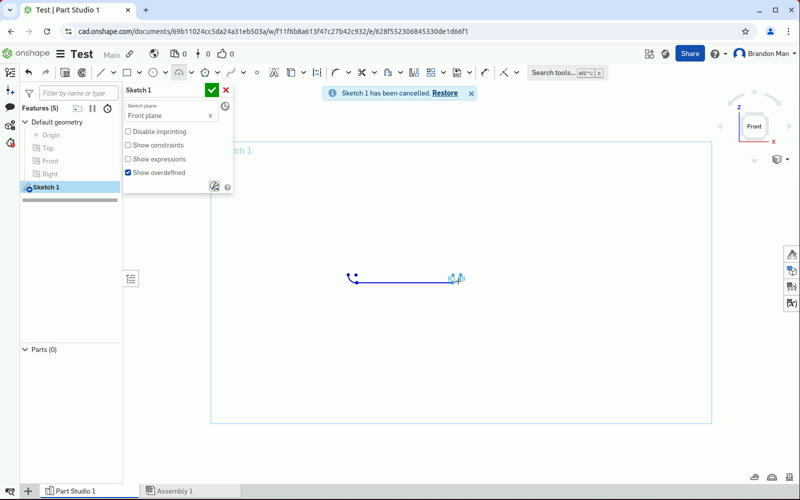
click(458, 280)
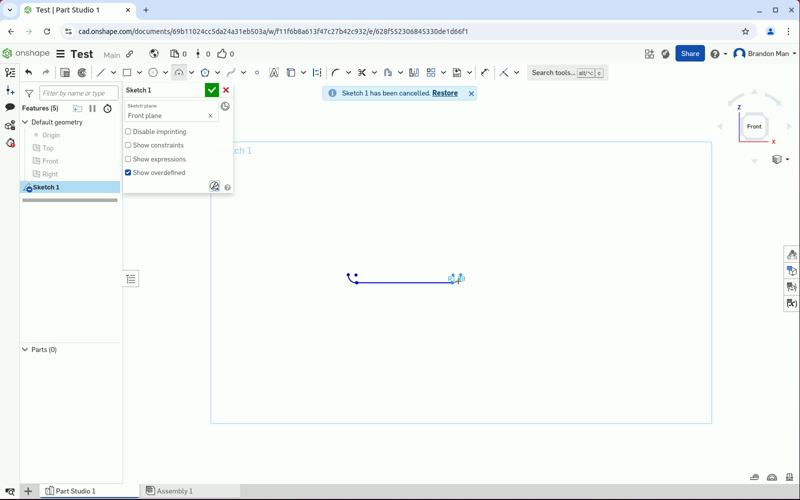
key_up(shift)
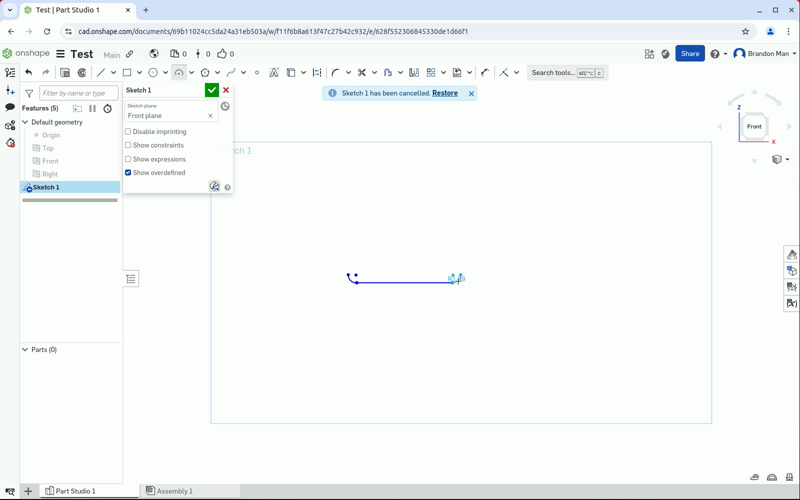
key(esc)
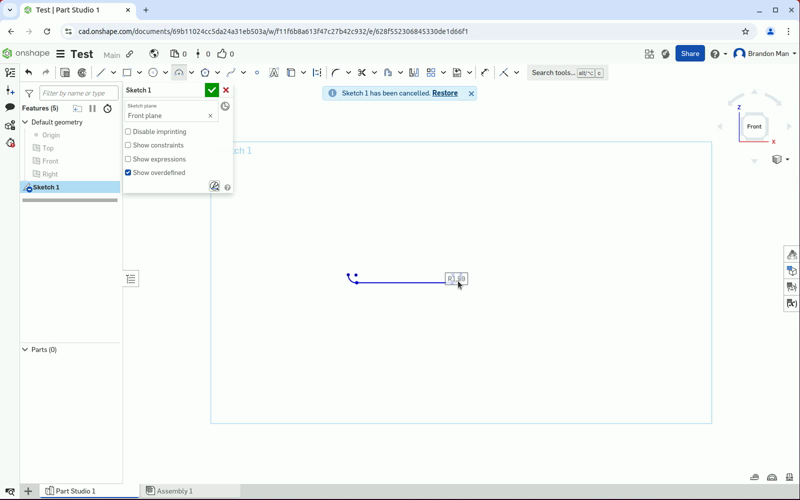
key(l)
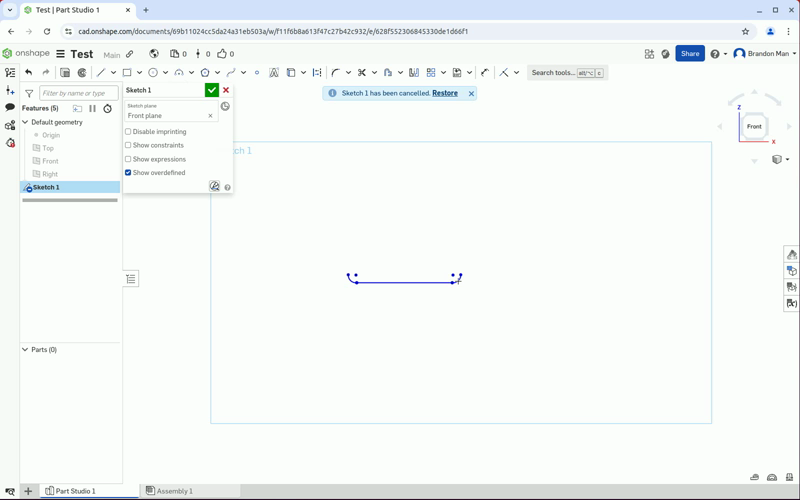
mouse_move(460, 274)
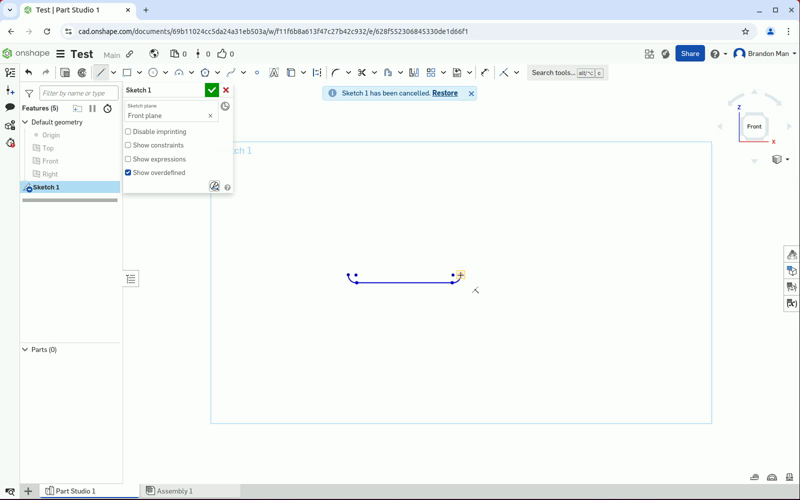
click(460, 274)
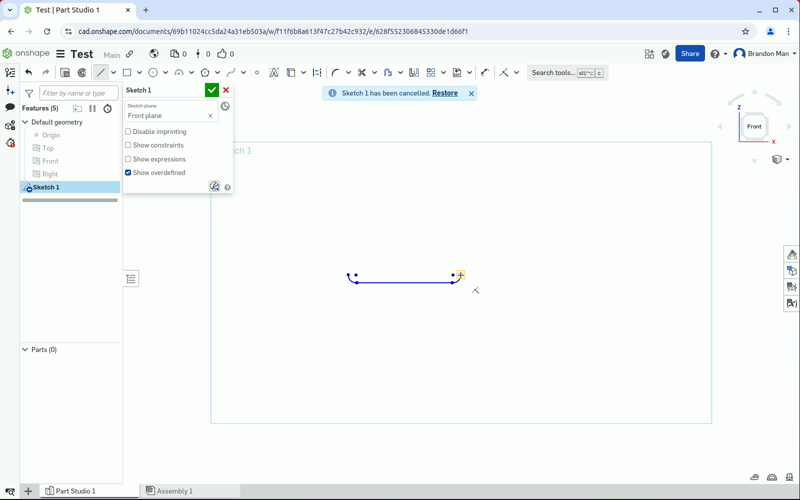
key_down(shift)
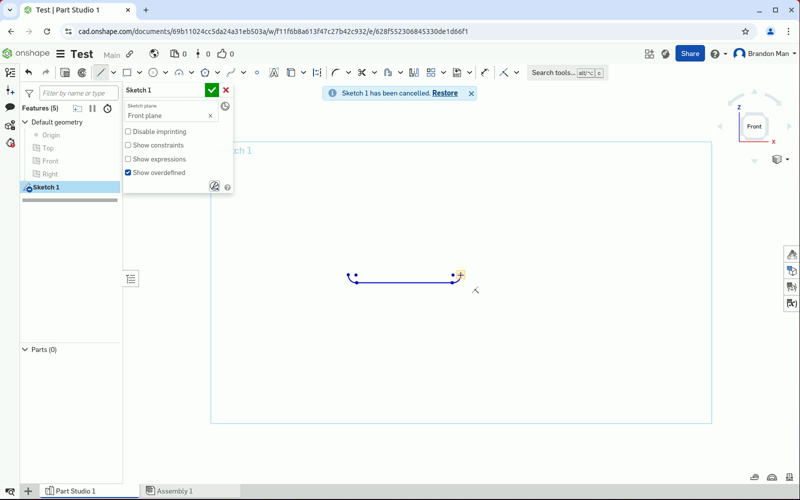
mouse_move(460, 201)
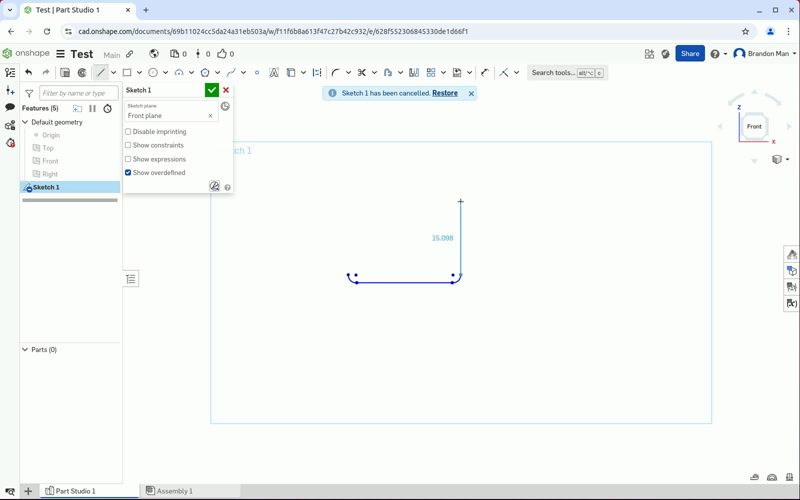
click(460, 201)
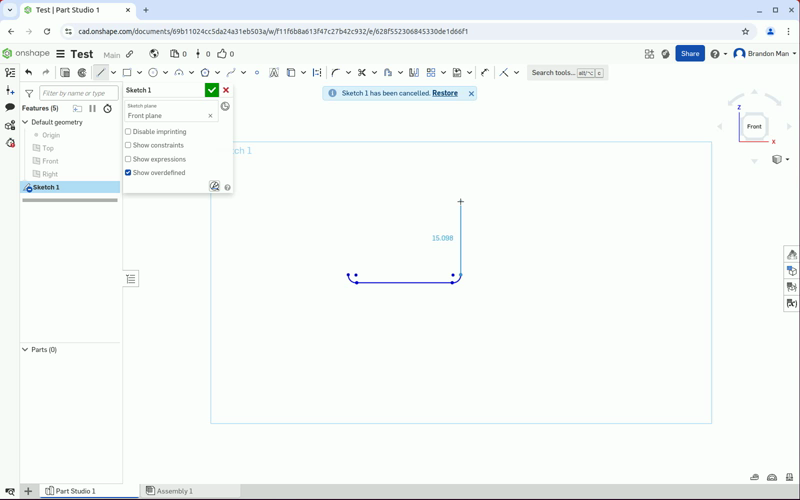
key_up(shift)
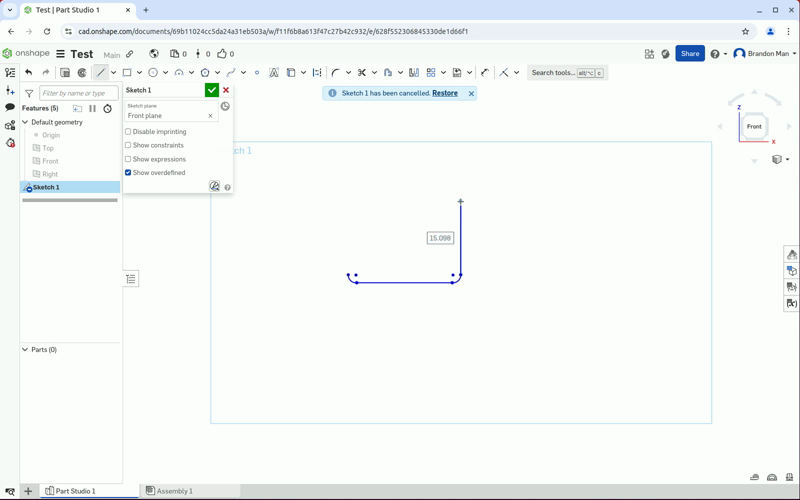
key(esc)
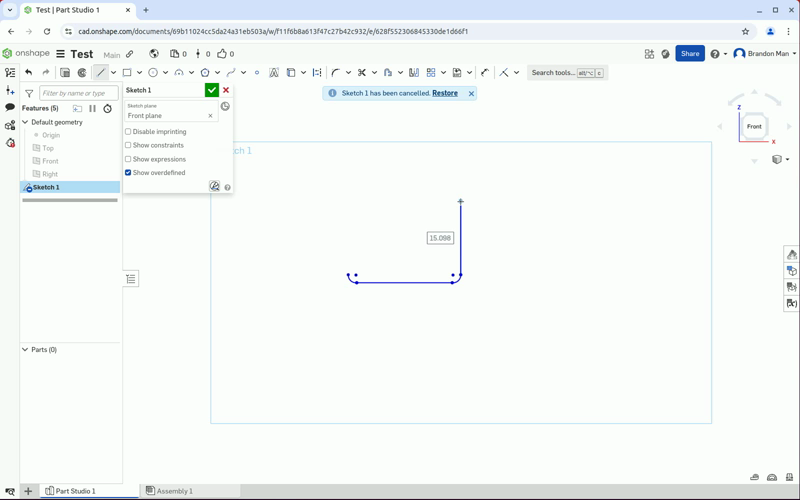
key(a)
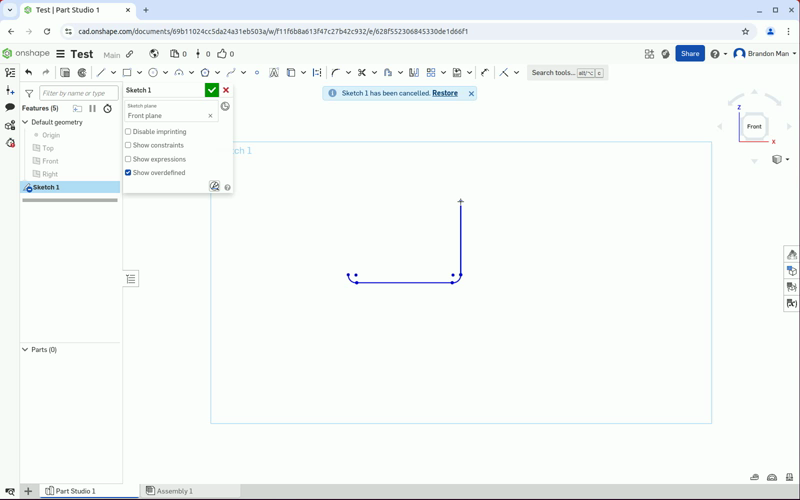
mouse_move(460, 201)
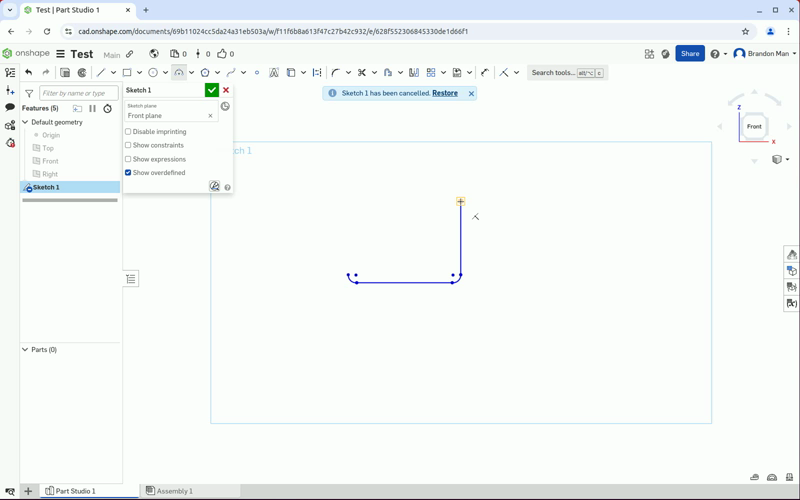
click(460, 201)
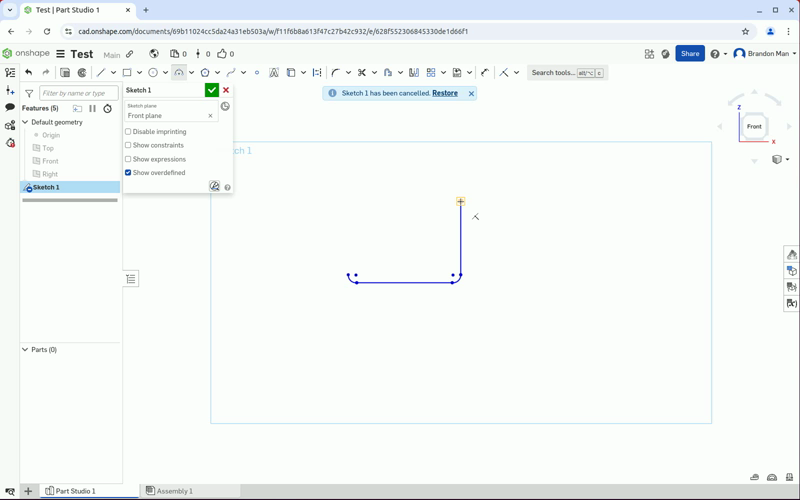
key_down(shift)
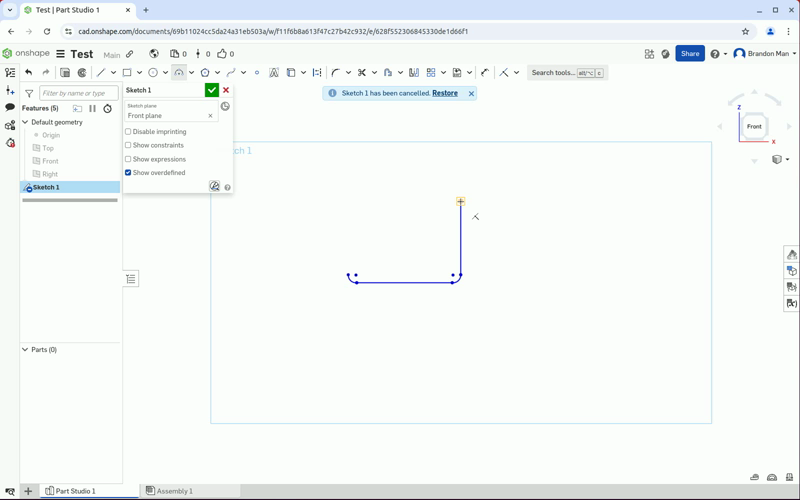
mouse_move(452, 192)
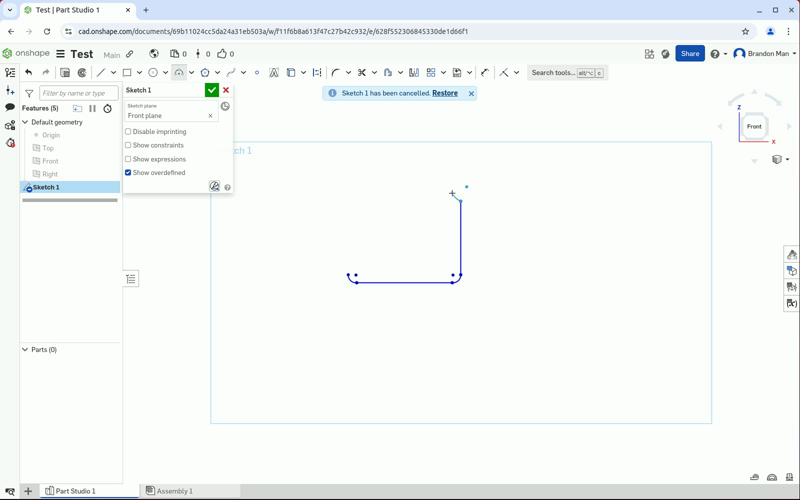
click(452, 192)
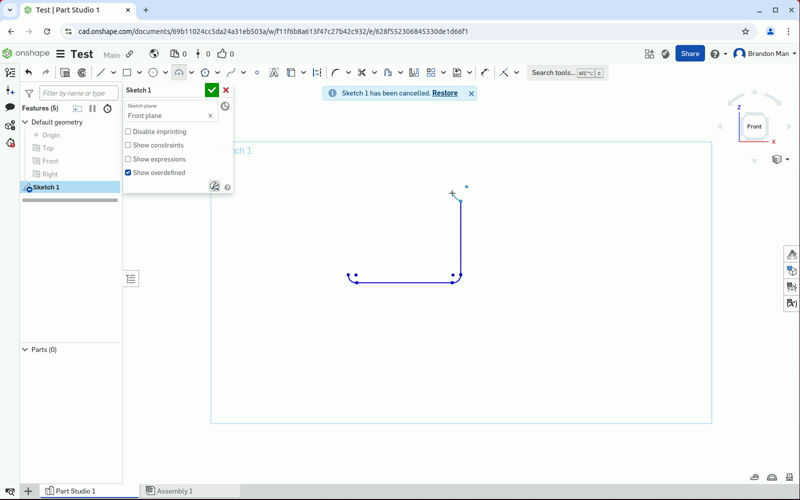
mouse_move(458, 195)
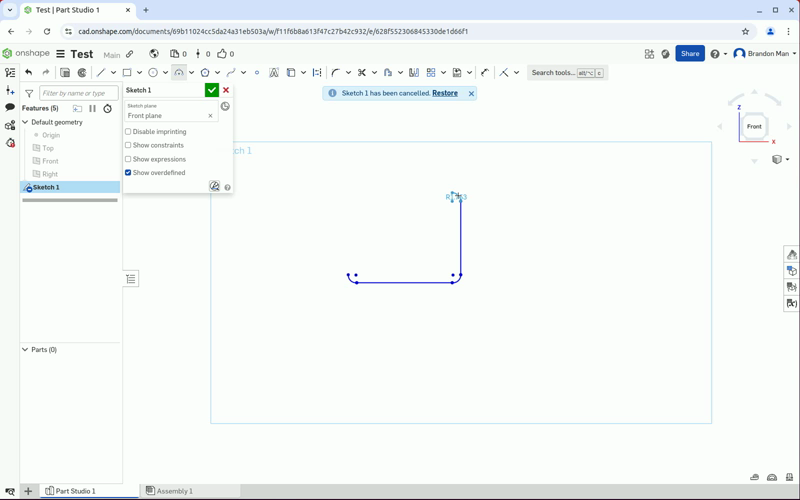
click(458, 195)
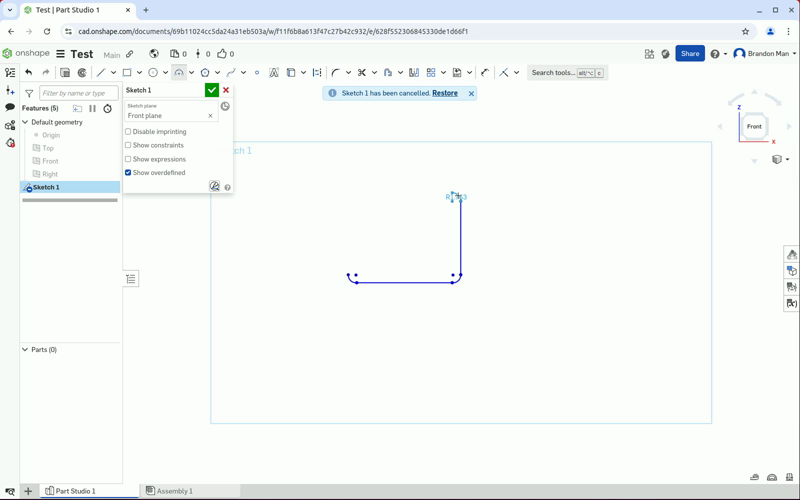
key_up(shift)
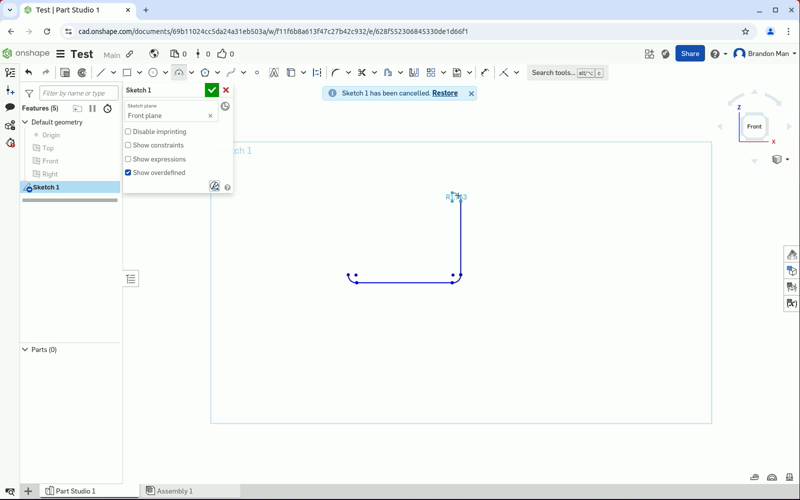
key(esc)
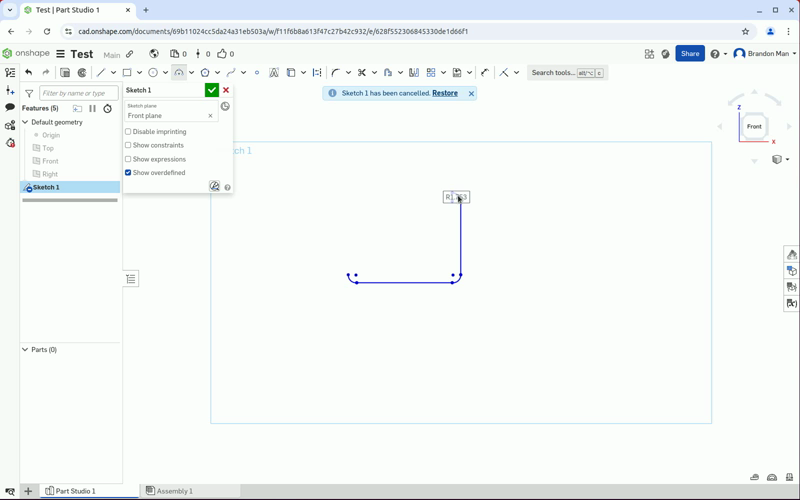
key(l)
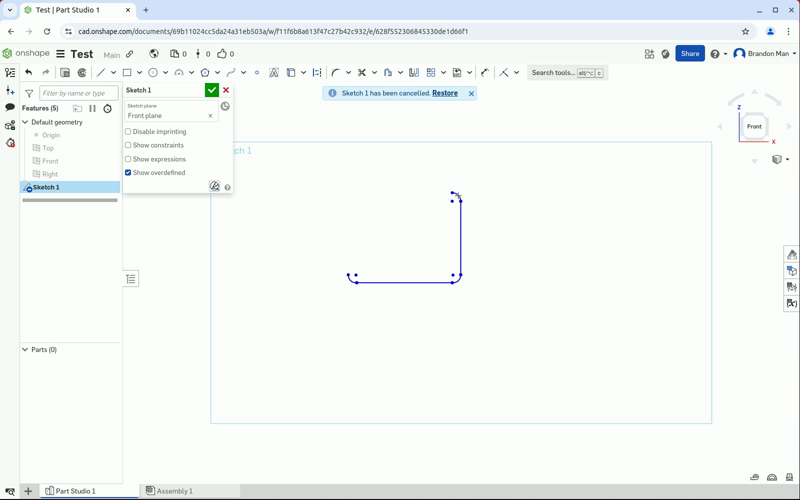
mouse_move(452, 192)
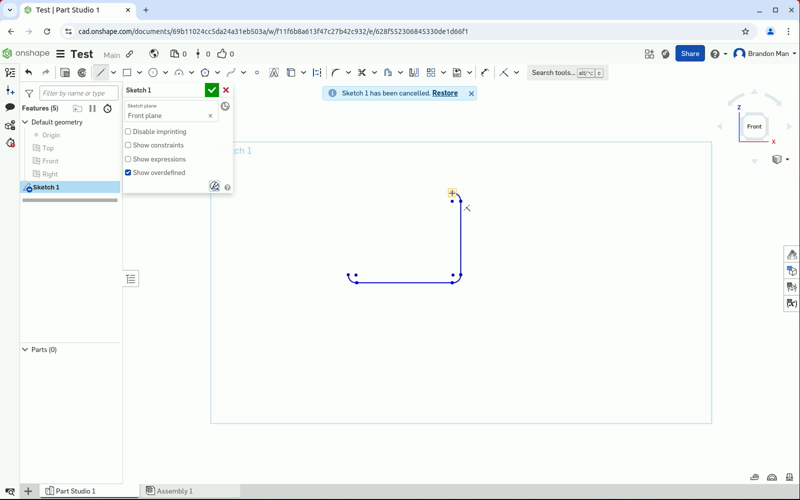
click(452, 192)
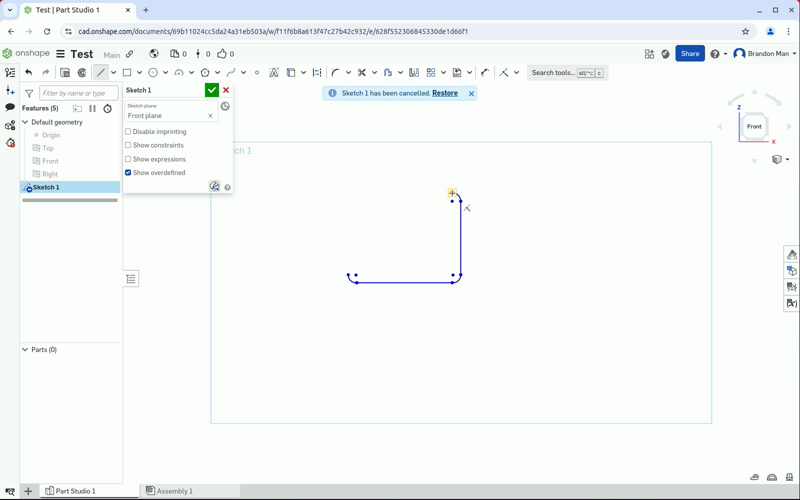
key_down(shift)
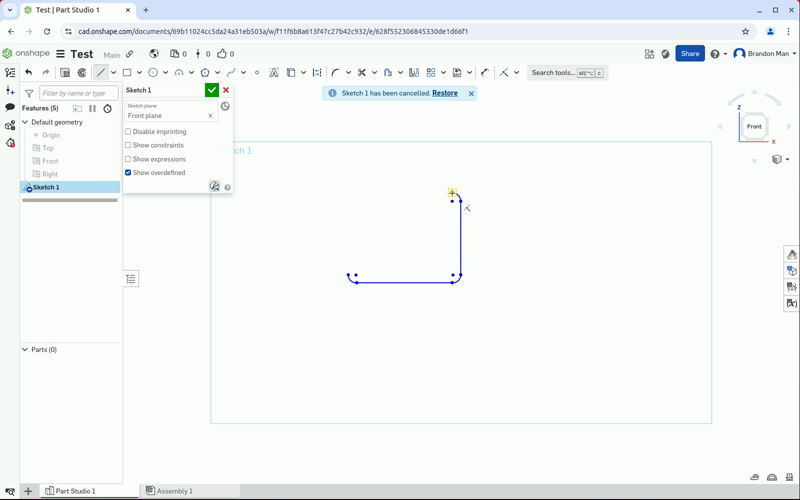
mouse_move(356, 192)
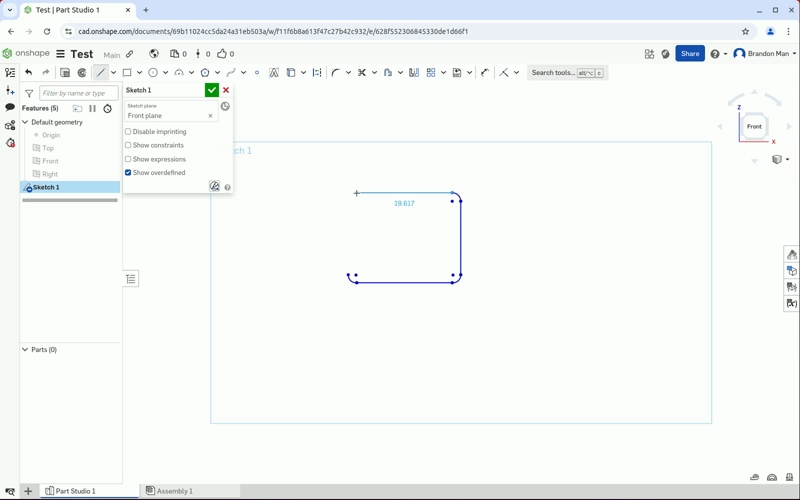
click(356, 192)
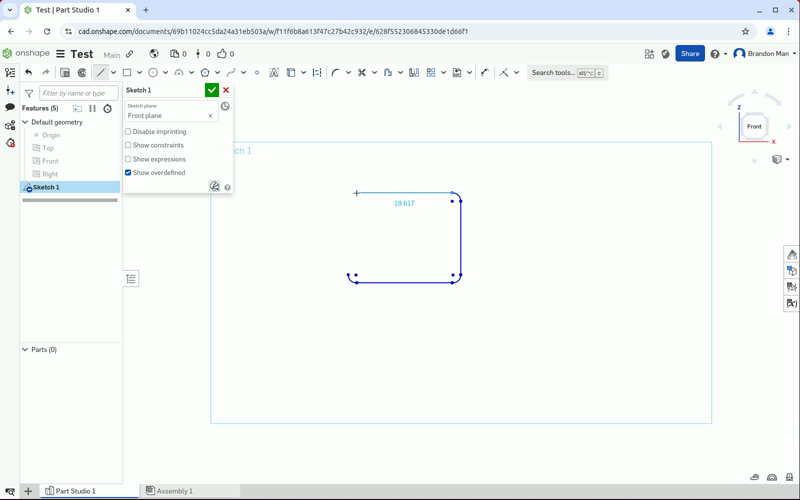
key_up(shift)
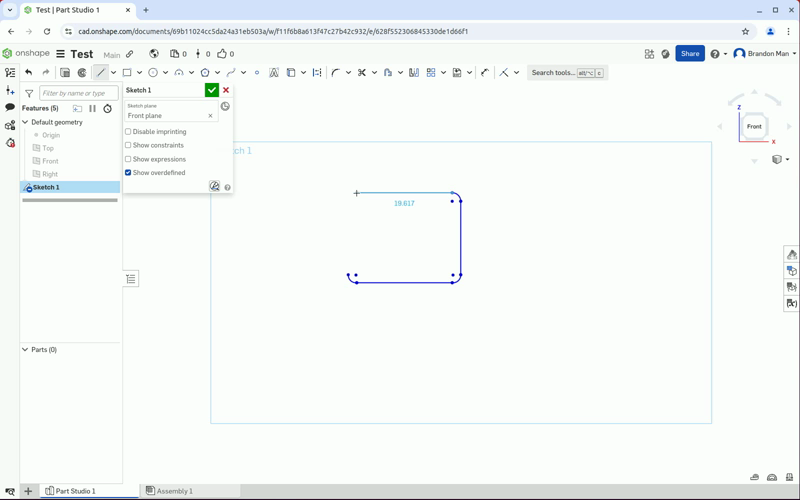
key(esc)
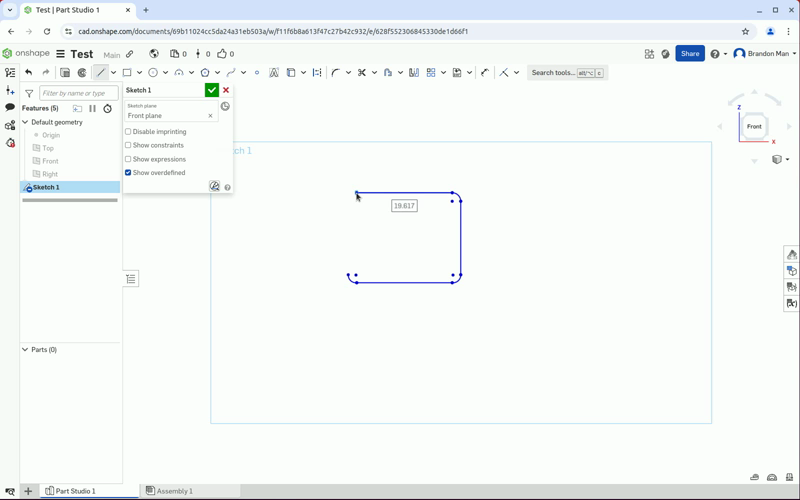
key(a)
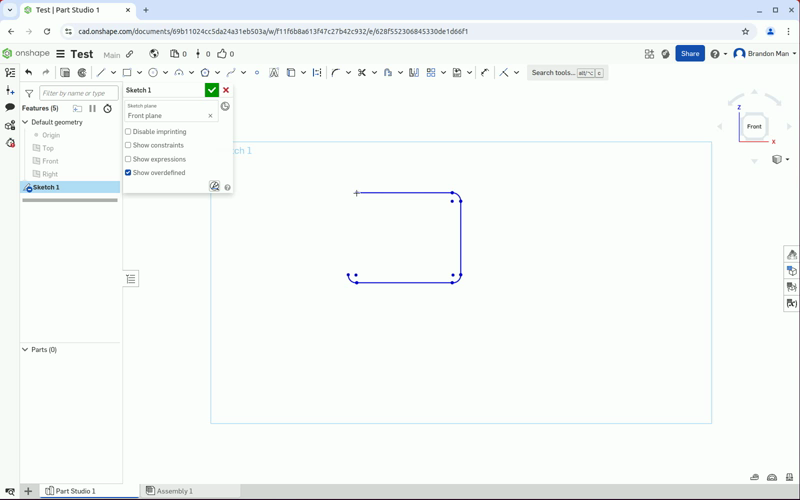
mouse_move(356, 192)
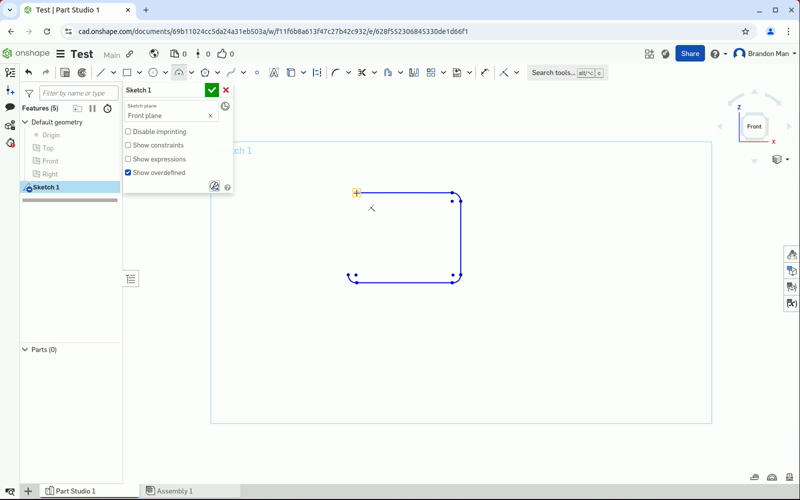
click(356, 192)
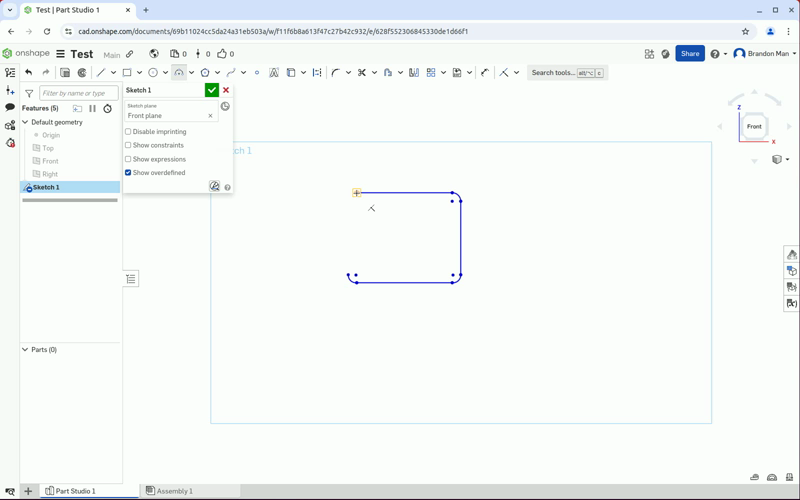
key_down(shift)
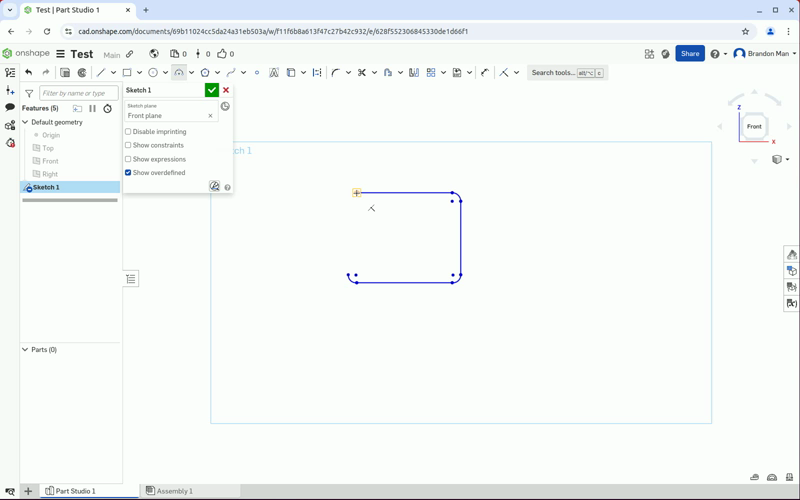
mouse_move(348, 201)
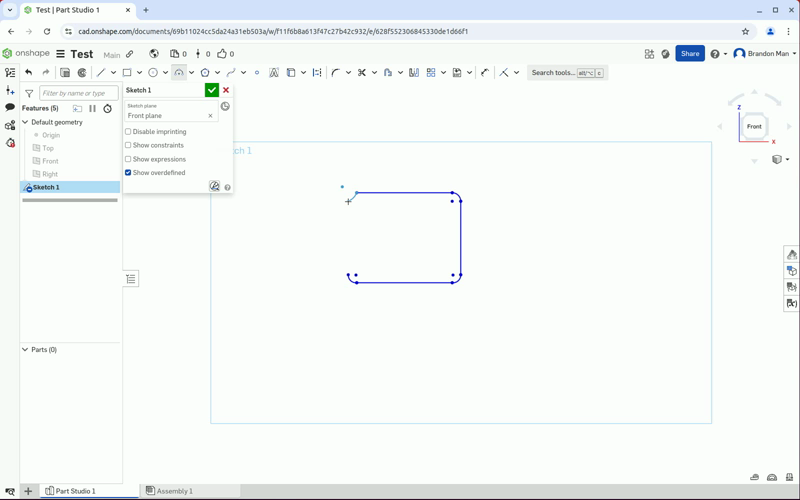
click(348, 201)
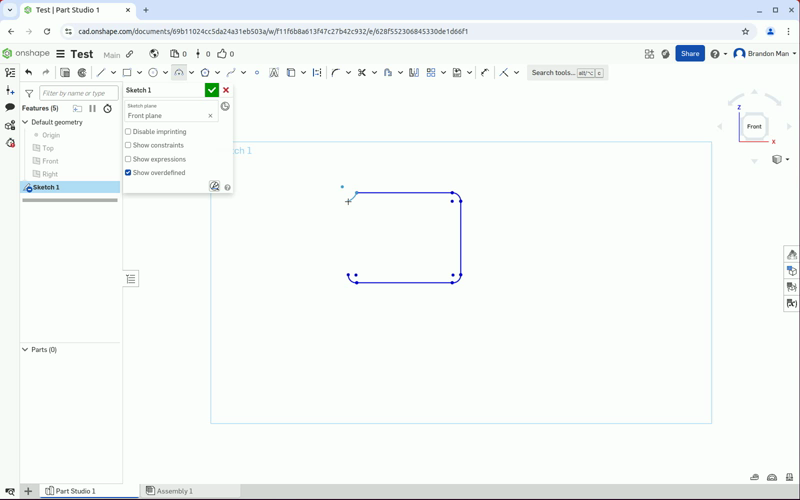
mouse_move(350, 195)
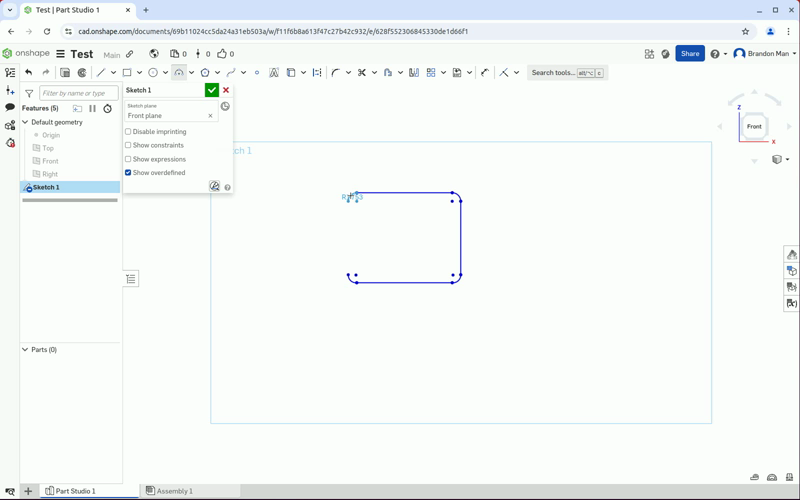
click(350, 195)
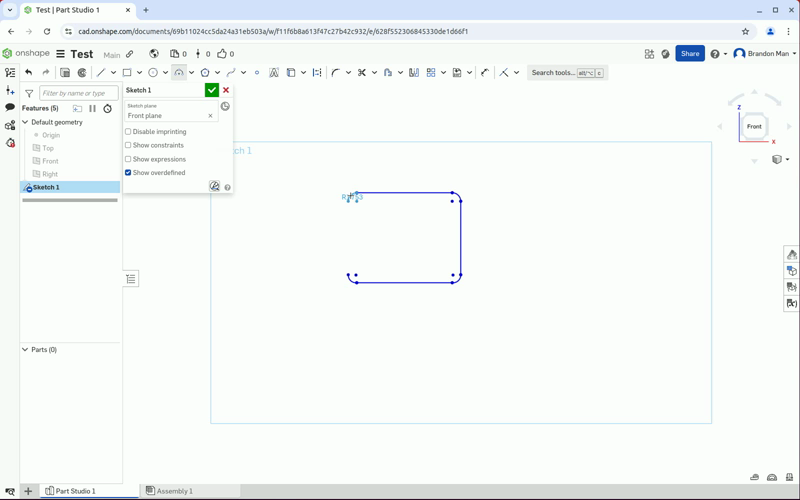
key_up(shift)
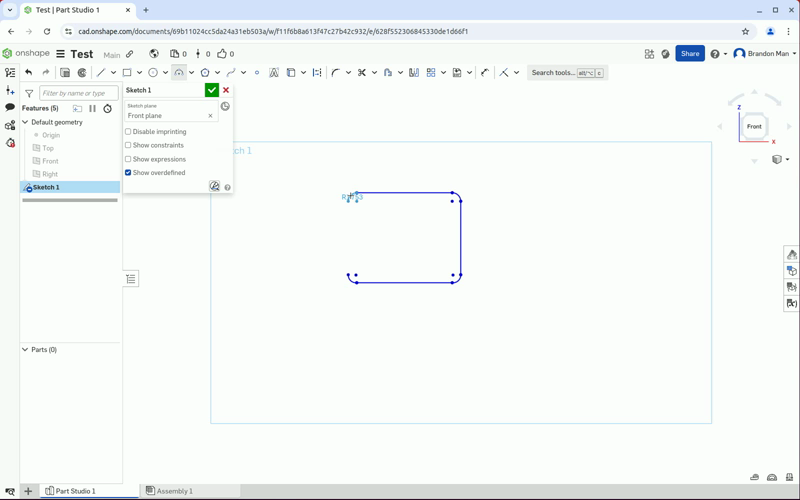
key(esc)
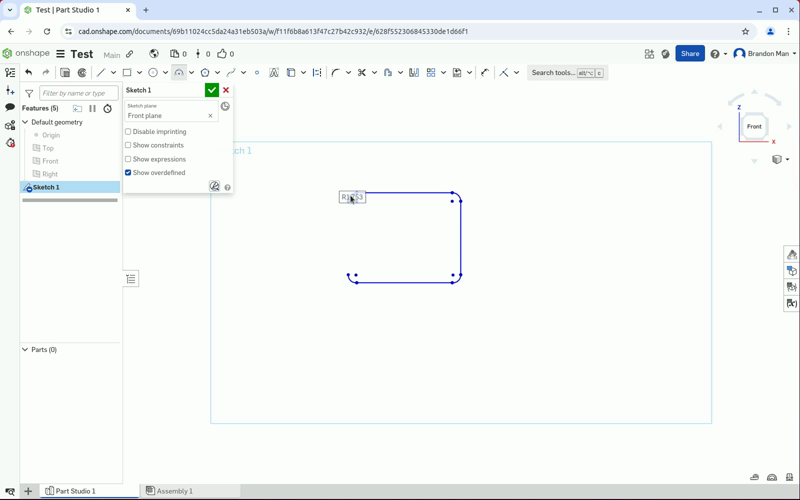
key(l)
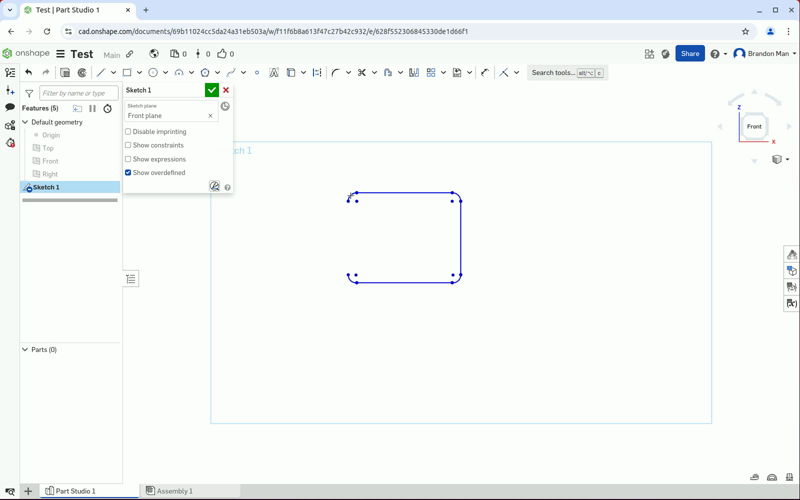
mouse_move(348, 201)
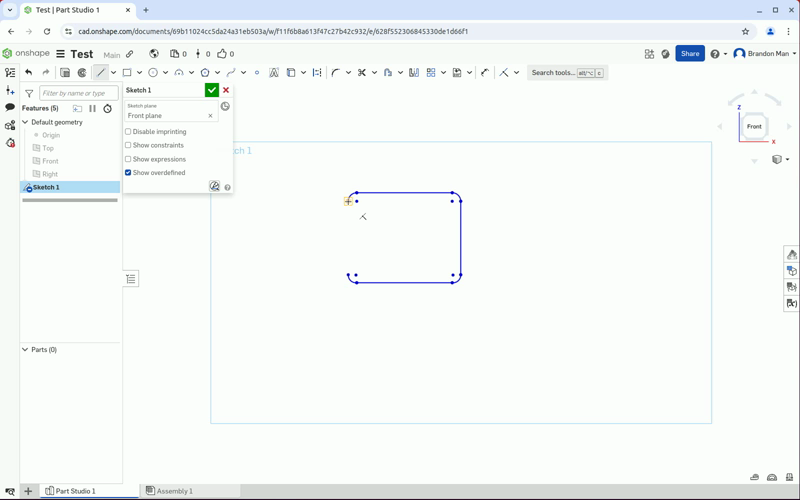
click(348, 201)
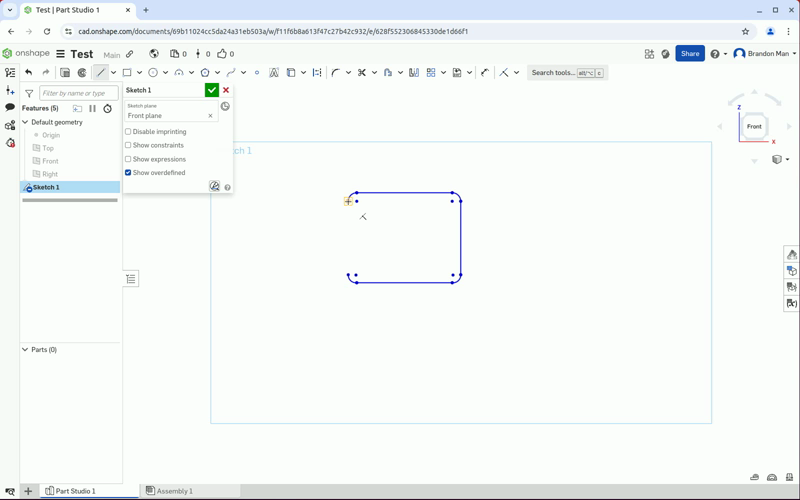
key_down(shift)
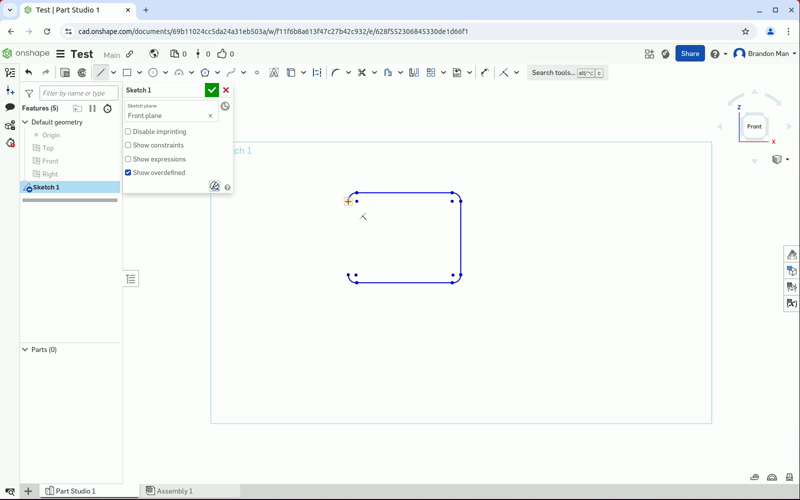
mouse_move(348, 274)
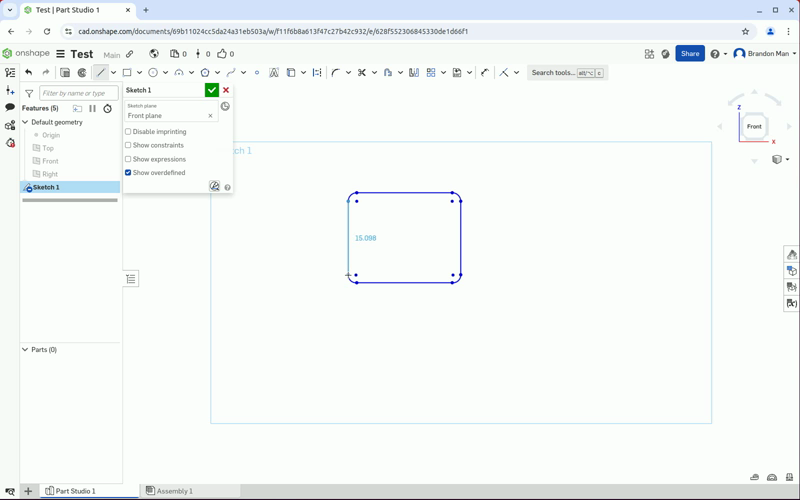
key_up(shift)
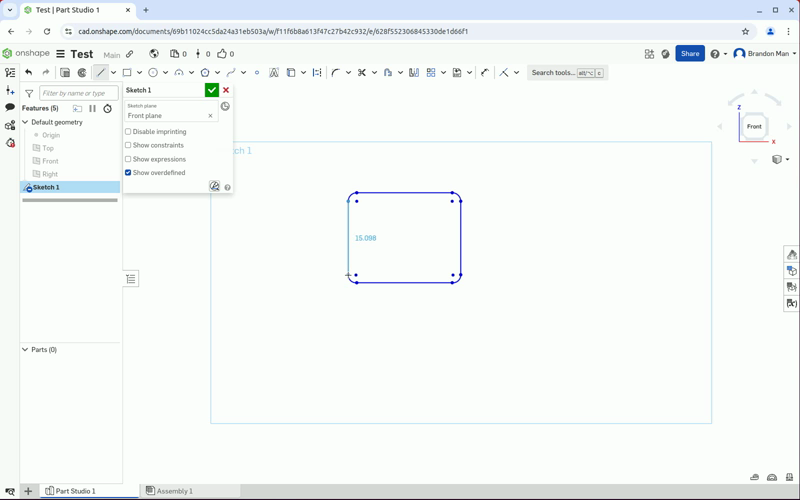
click(348, 274)
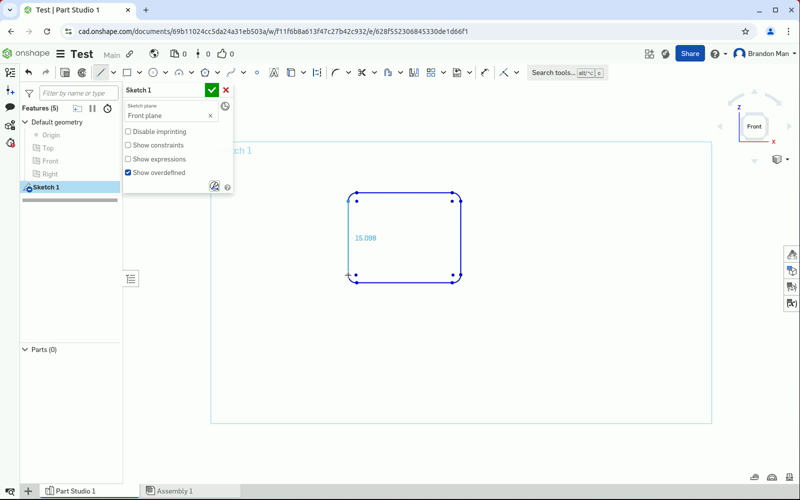
key(esc)
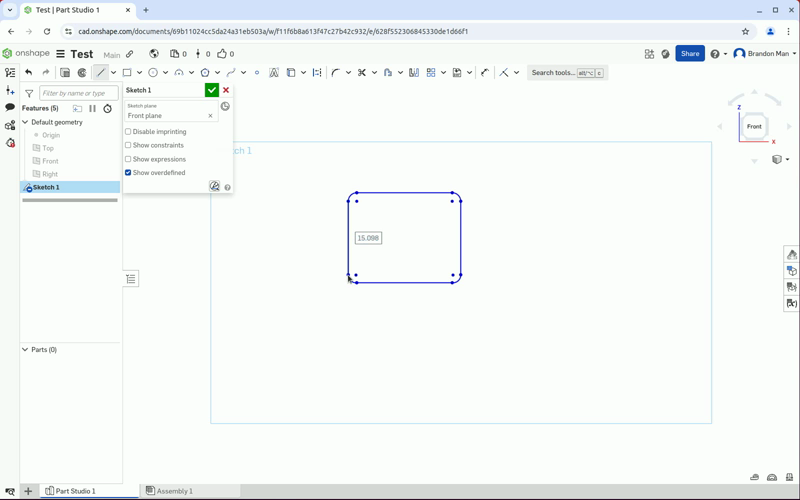
mouse_move(426, 252)
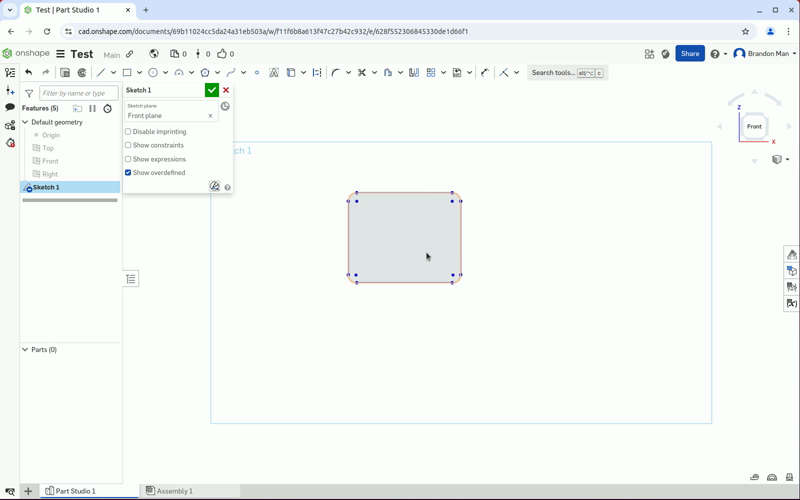
click(426, 252)
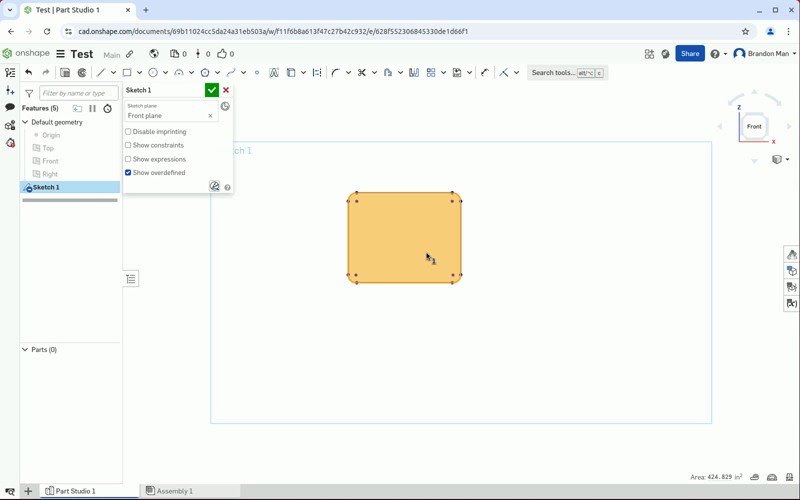
mouse_move(73, 352)
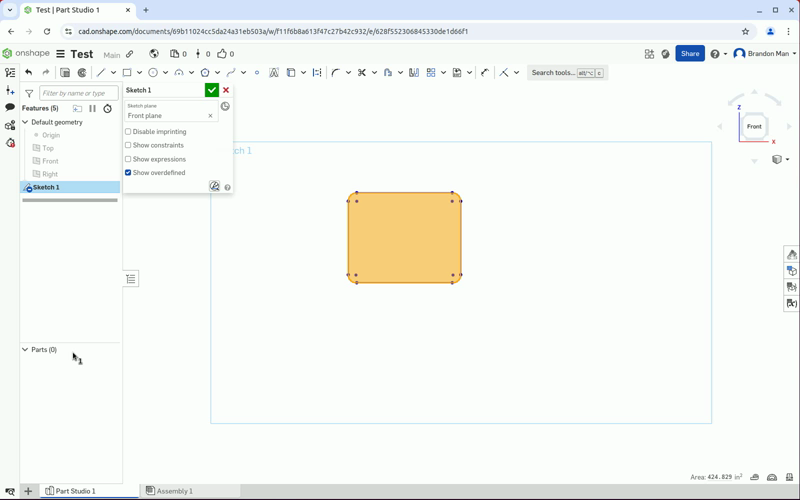
key(shift+y)
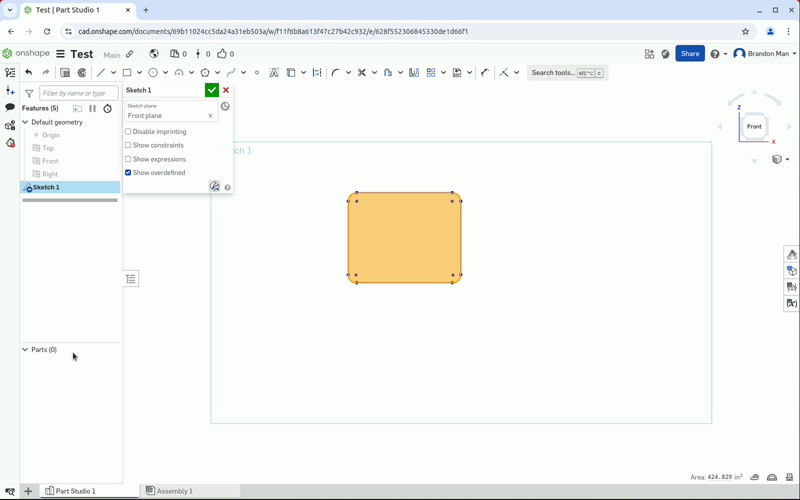
key(shift+e)
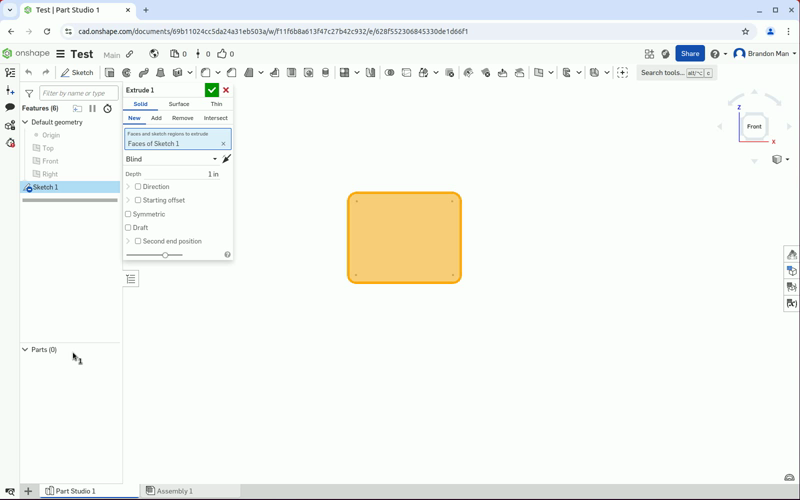
mouse_move(143, 106)
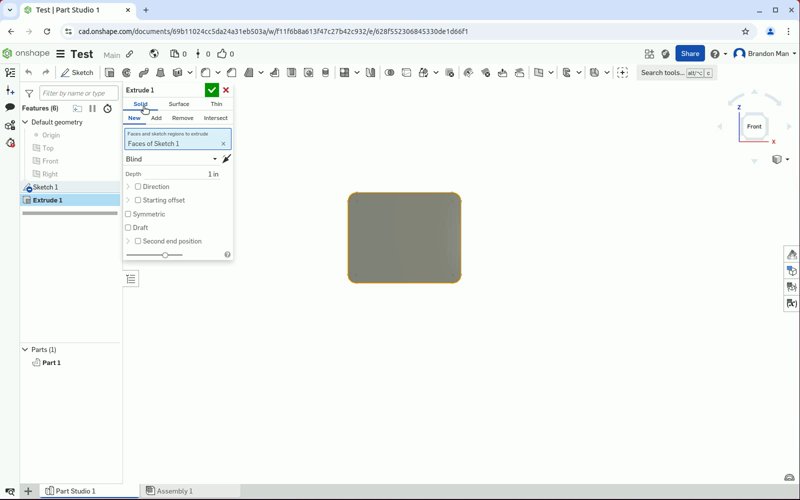
click(143, 106)
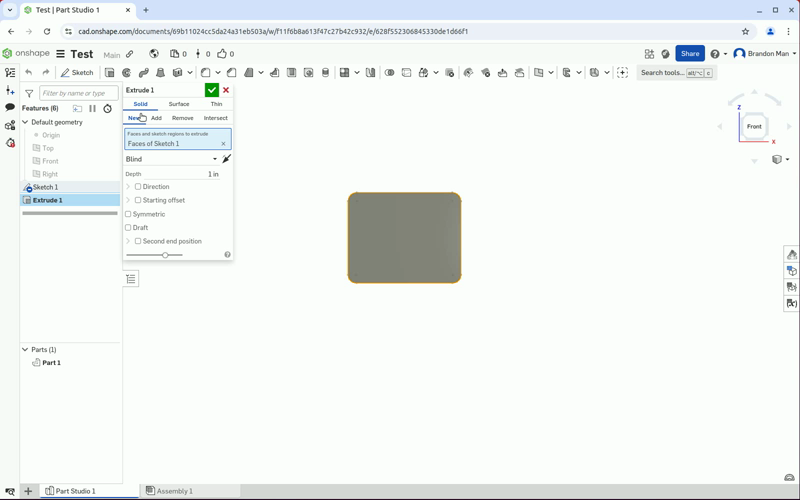
mouse_move(137, 120)
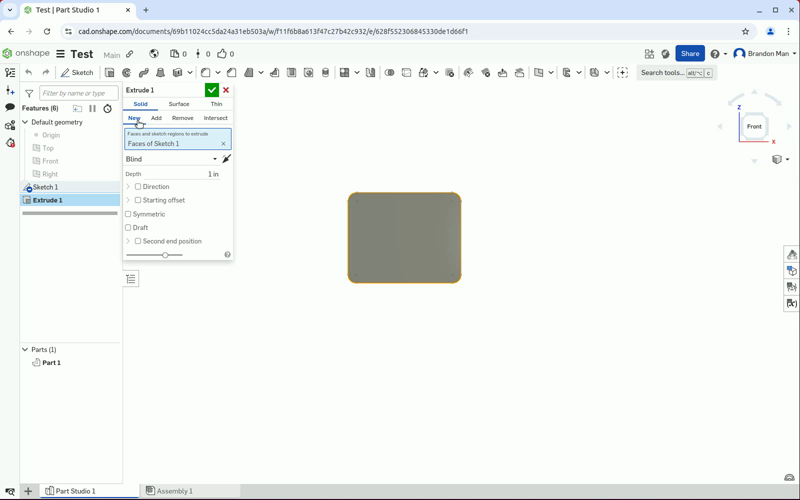
click(137, 120)
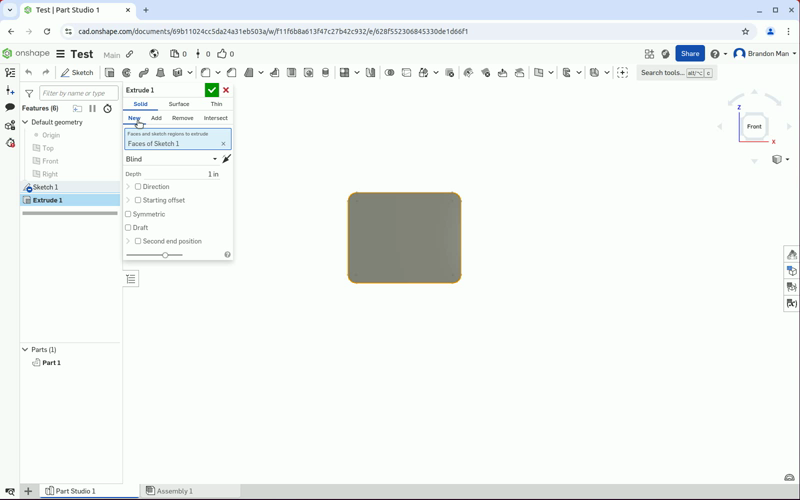
key(tab, 4)
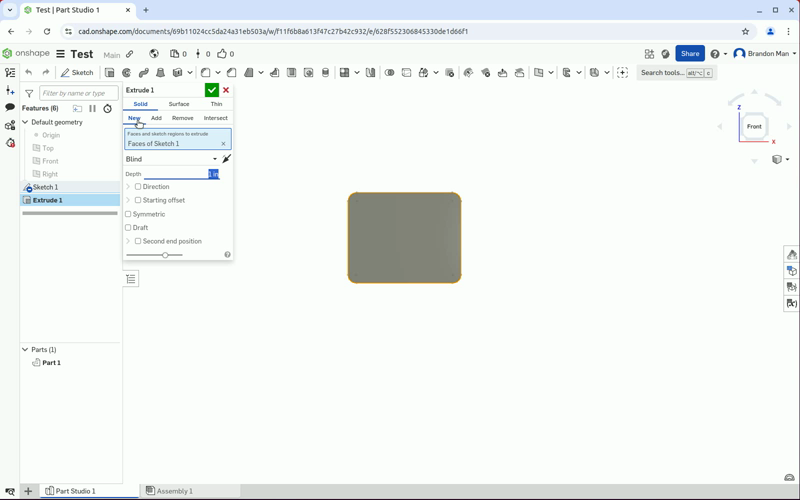
text(1.685)
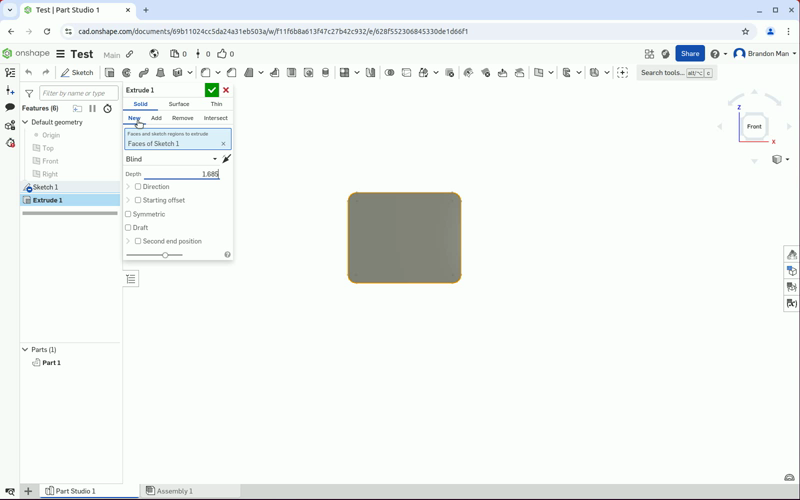
key(enter)
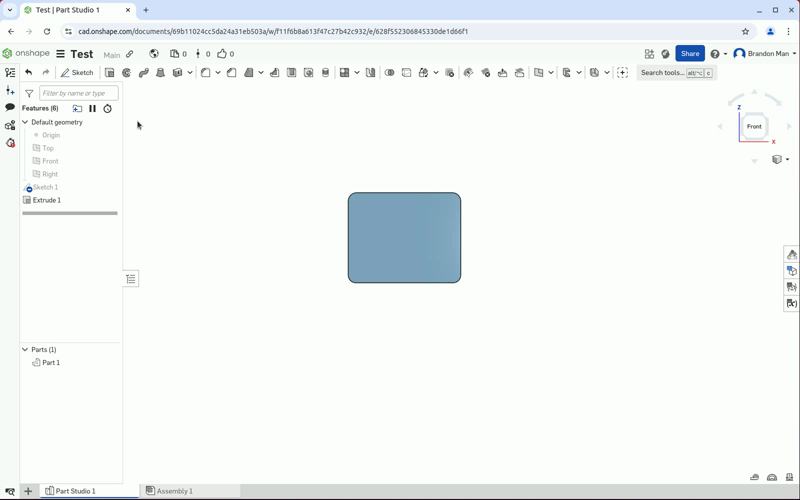
key(shift+h)
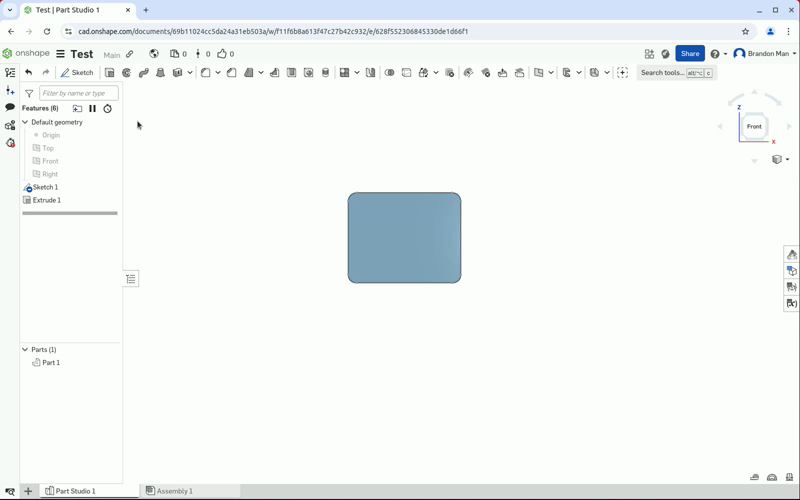
key(shift+h)
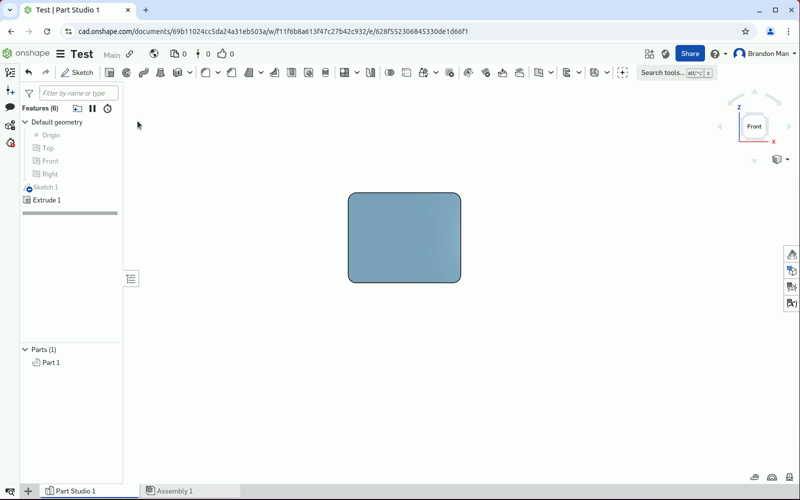
mouse_move(73, 189)
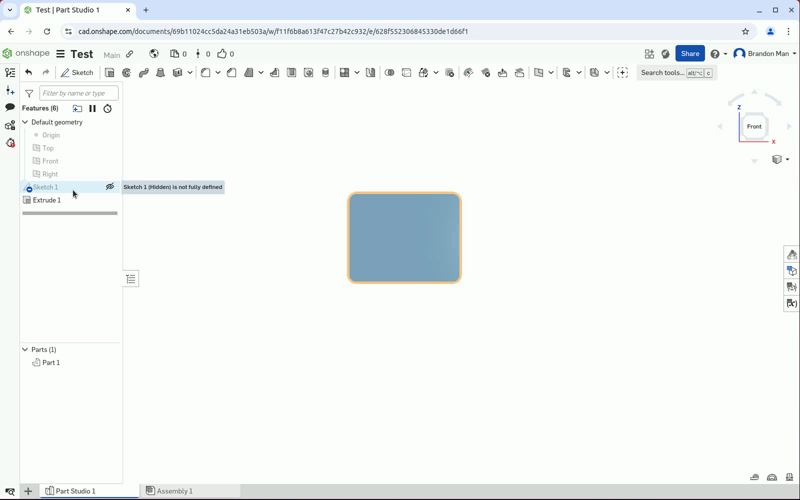
click(73, 189)
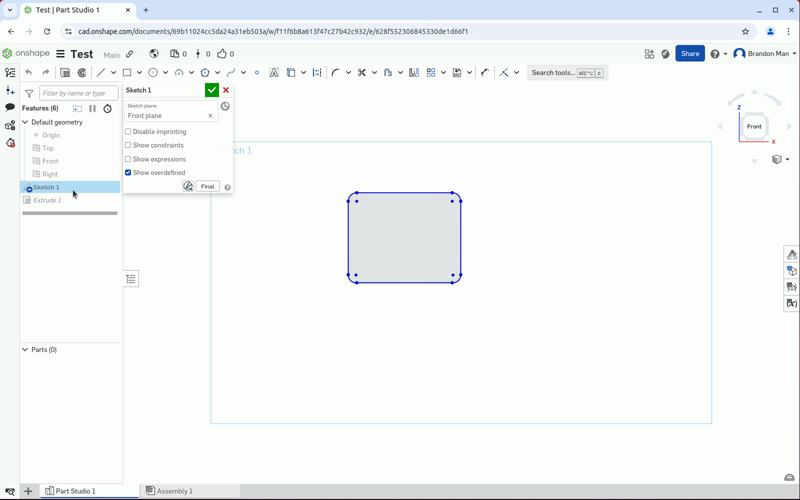
mouse_move(229, 92)
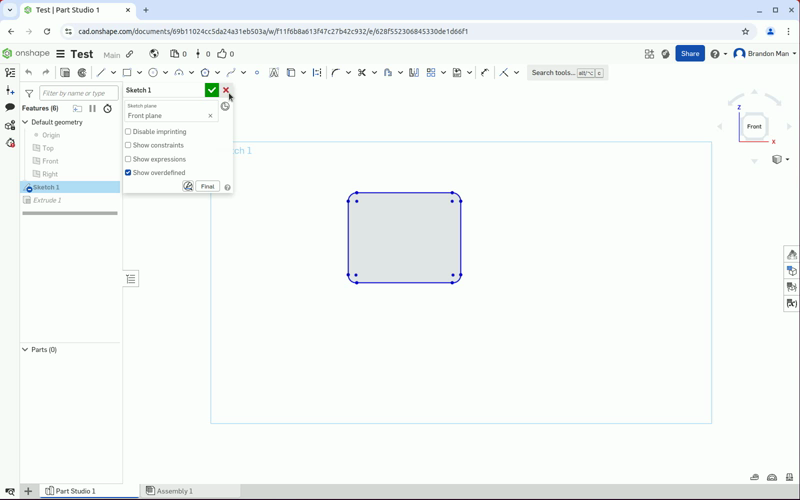
click(229, 92)
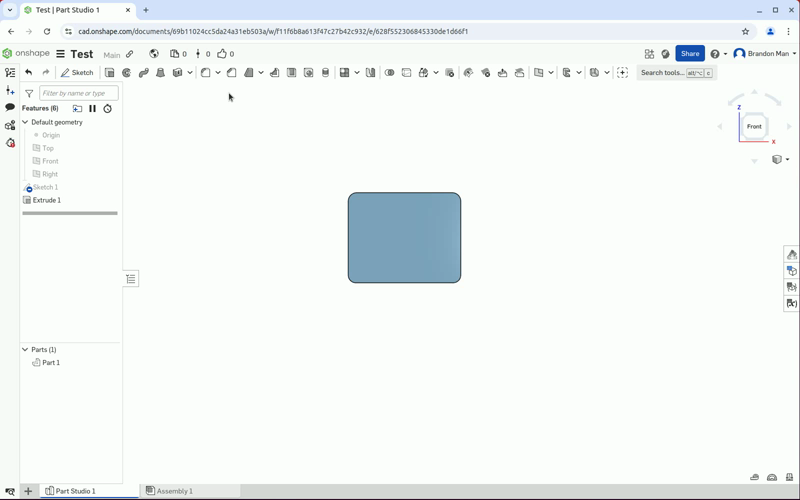
mouse_move(541, 75)
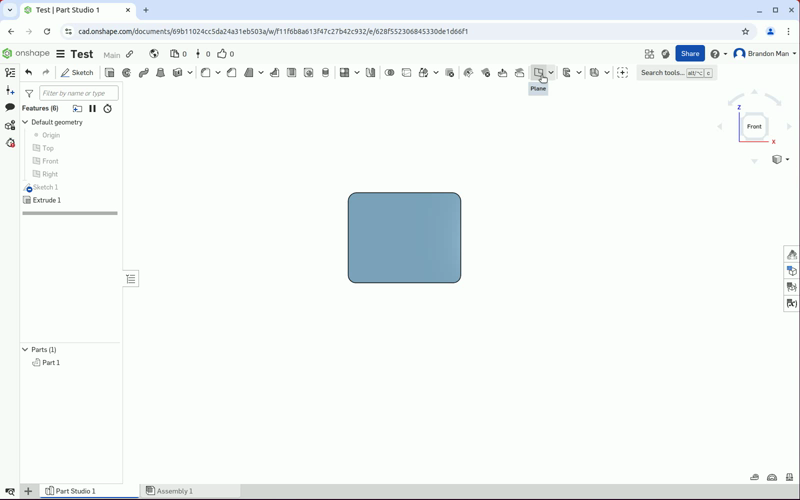
click(541, 75)
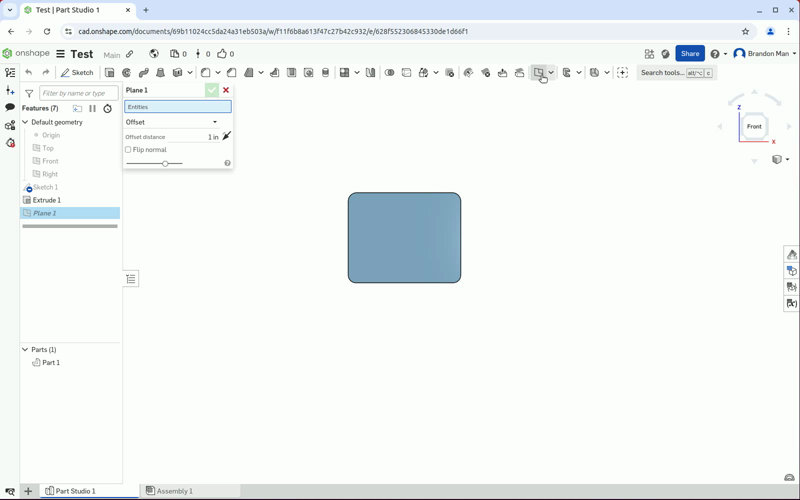
mouse_move(73, 163)
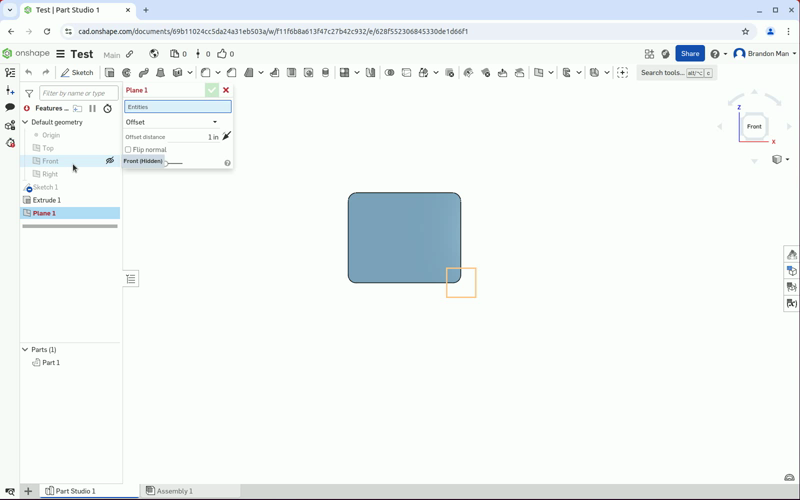
click(73, 163)
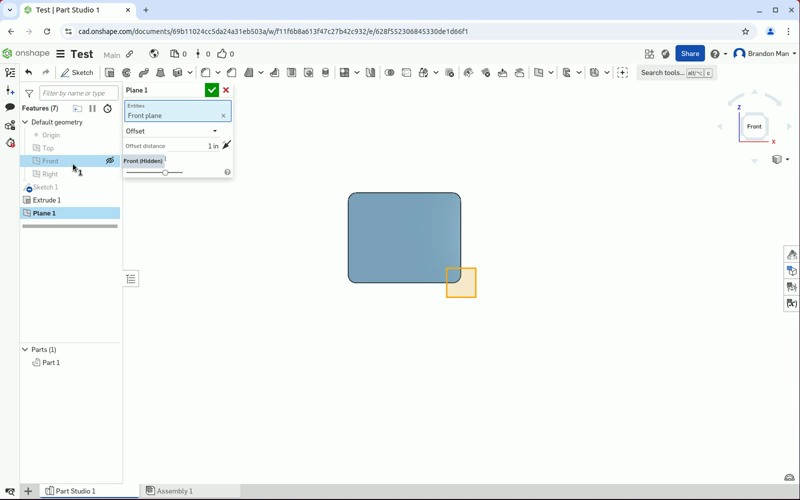
key(tab, 2)
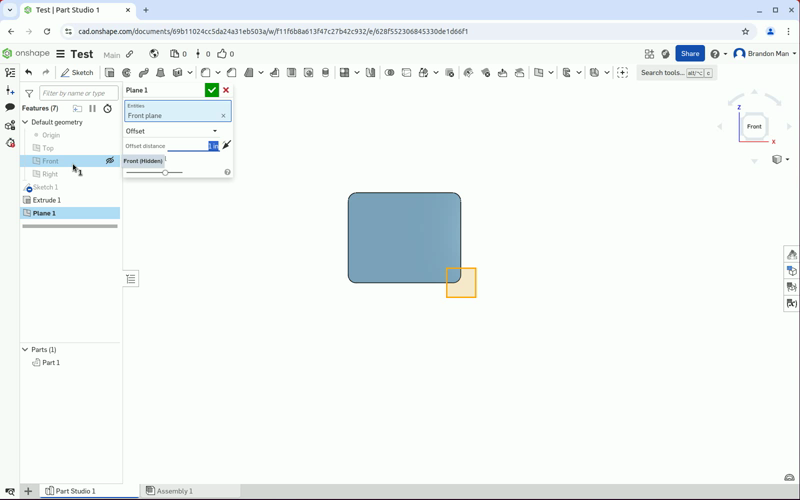
text(1.695)
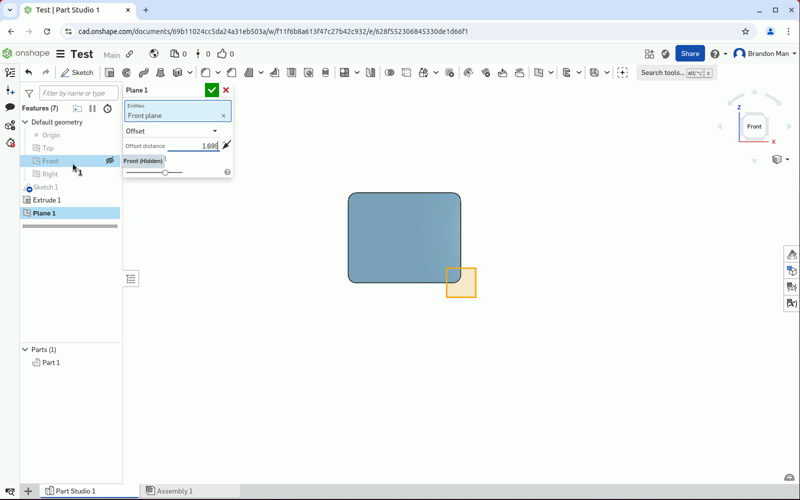
key(enter, 2)
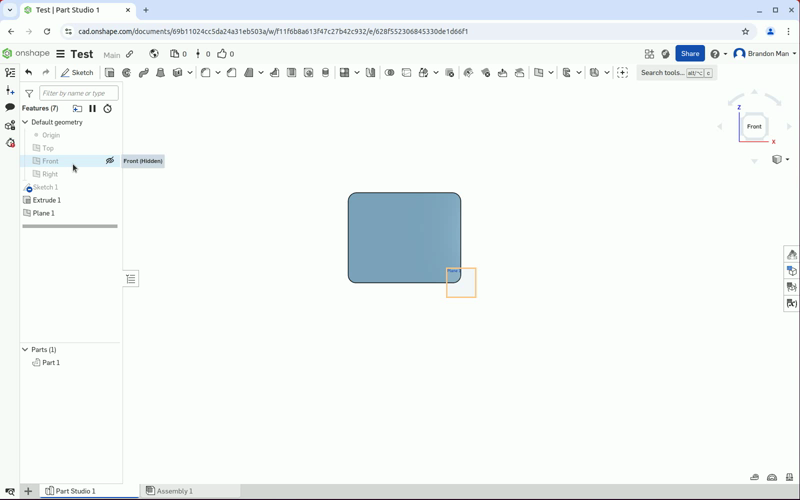
key(shift+s)
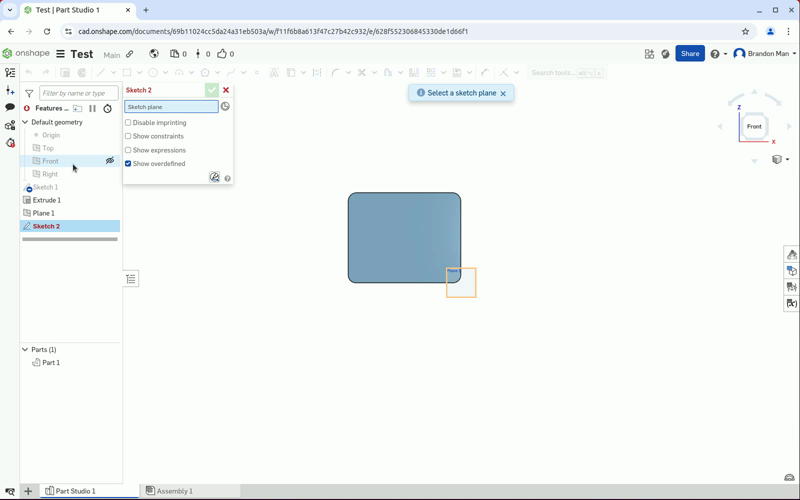
mouse_move(73, 215)
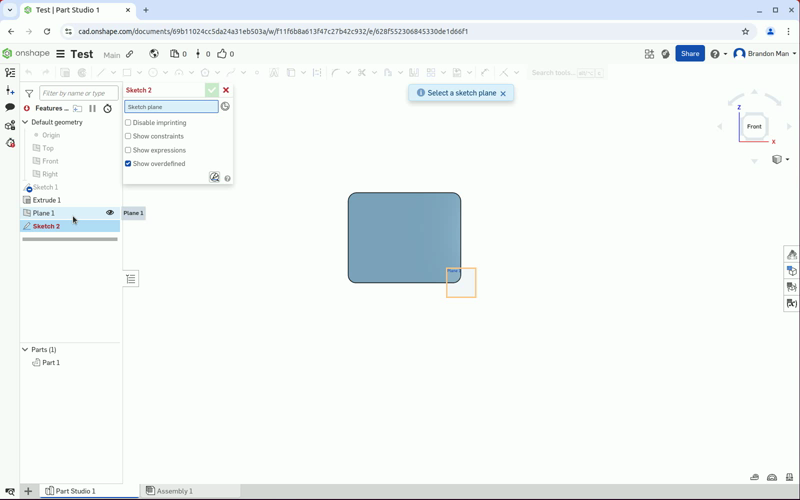
click(73, 215)
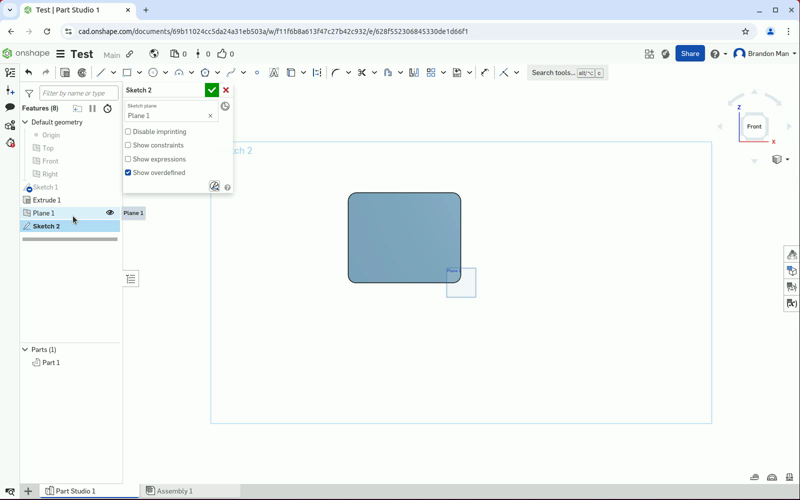
mouse_move(73, 352)
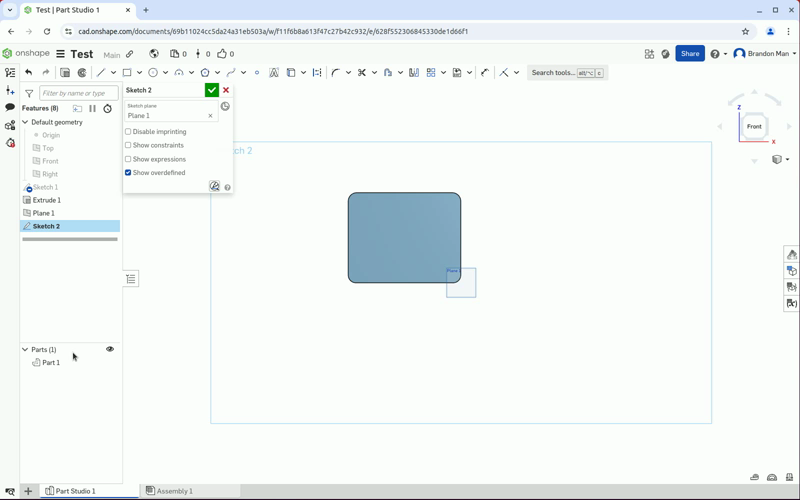
key(y)
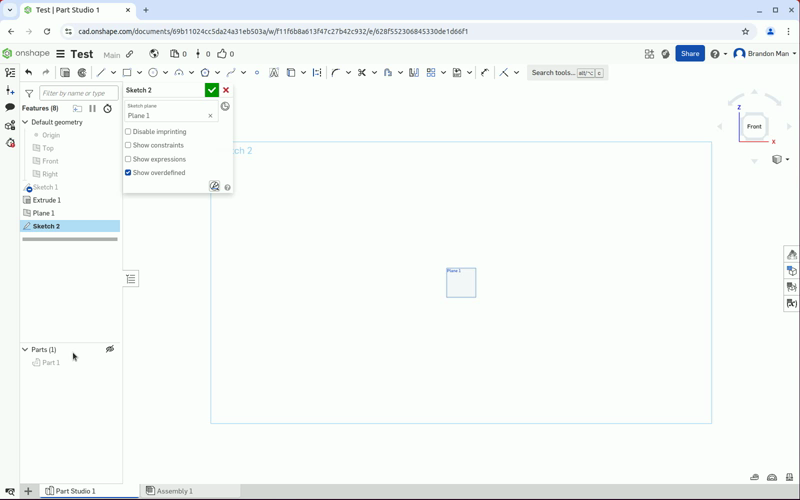
key(a)
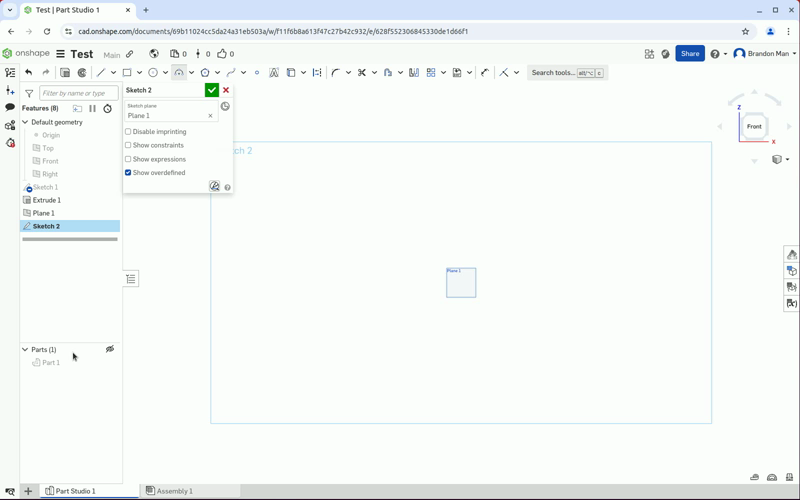
key_down(shift)
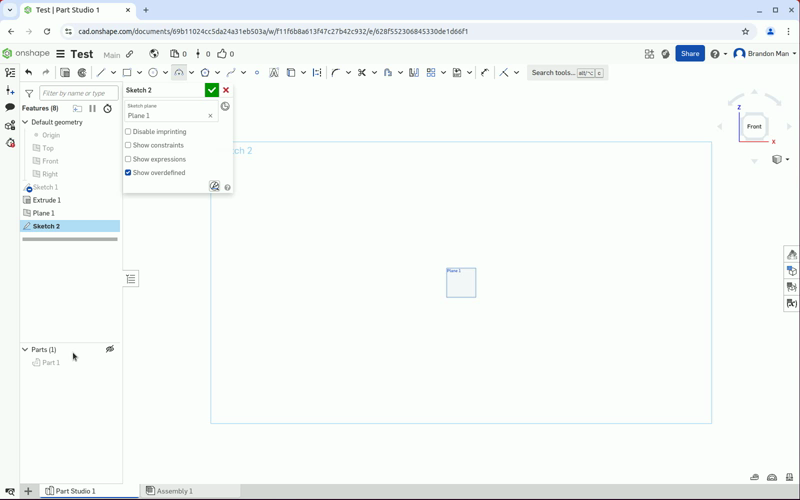
mouse_move(348, 274)
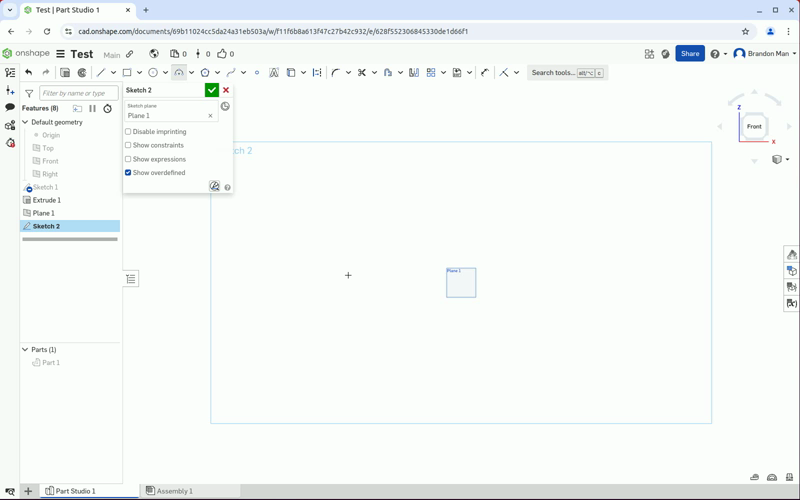
click(348, 274)
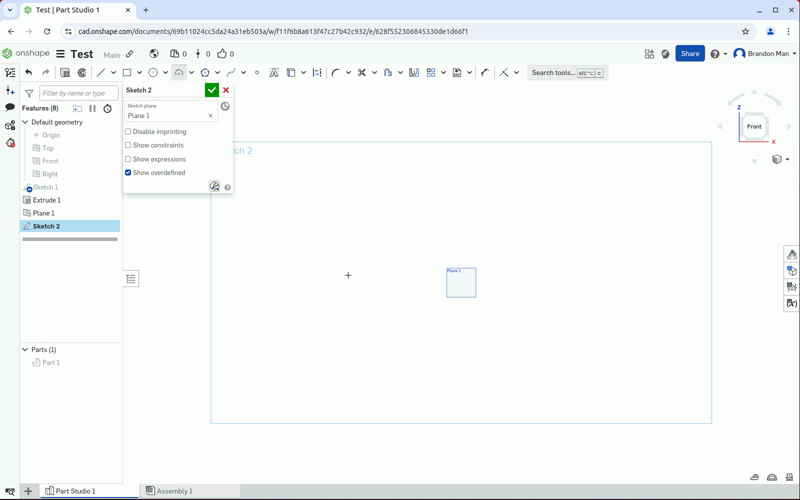
key_up(shift)
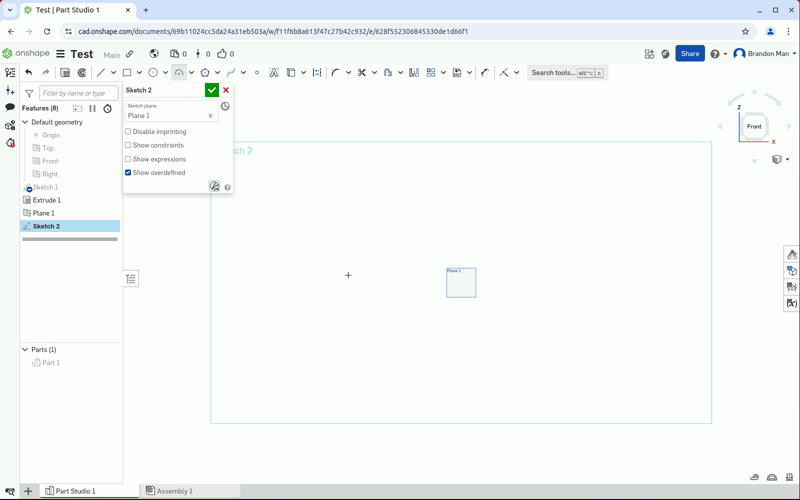
key_down(shift)
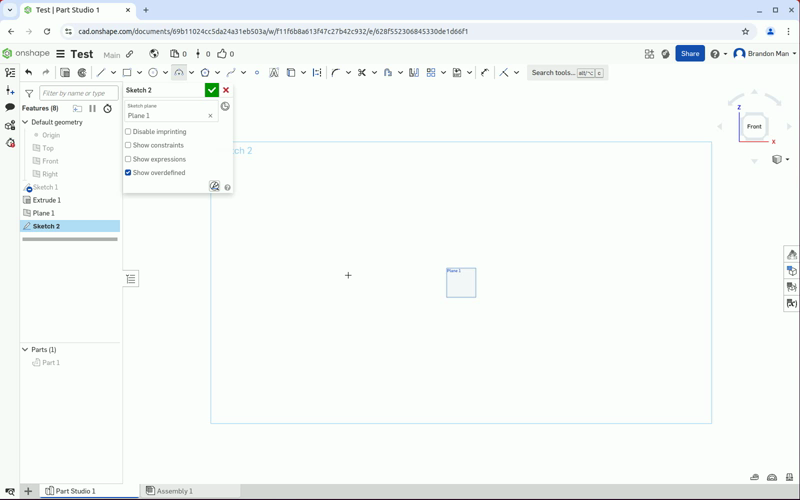
mouse_move(356, 283)
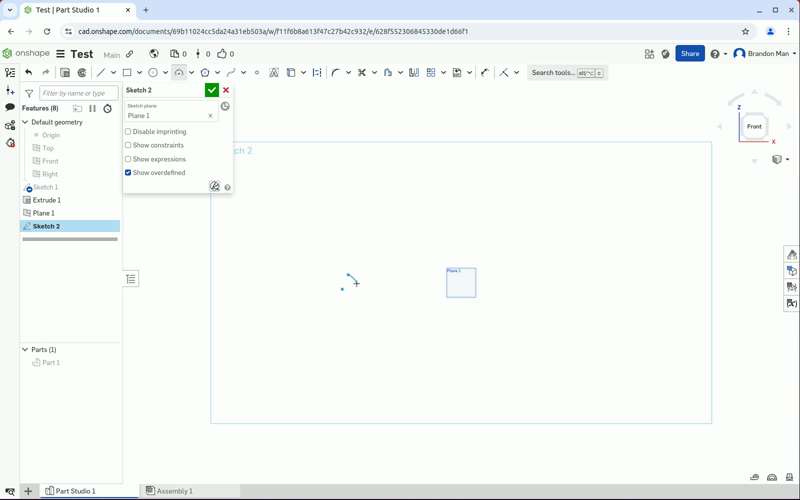
click(356, 283)
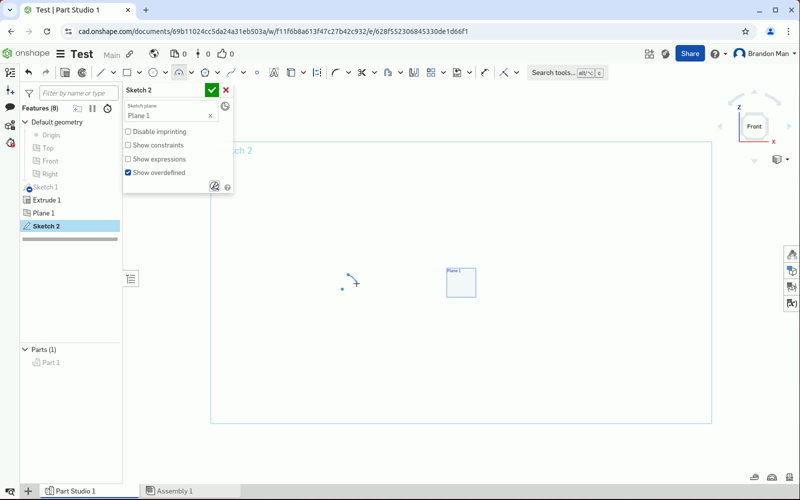
mouse_move(350, 280)
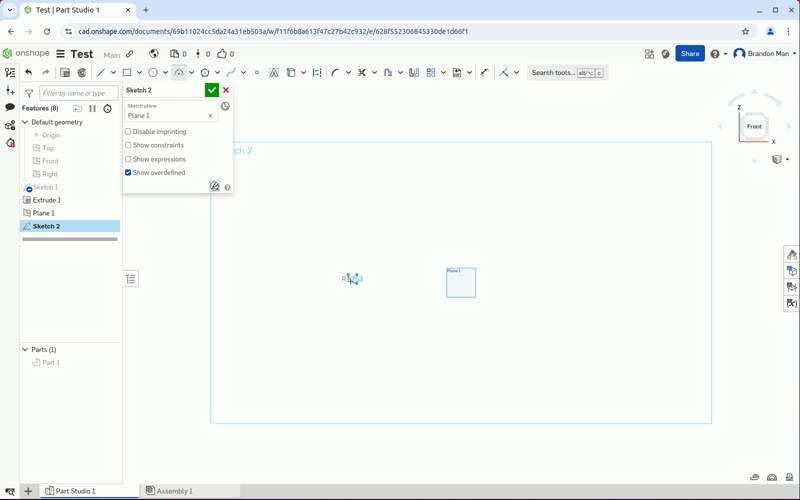
click(350, 280)
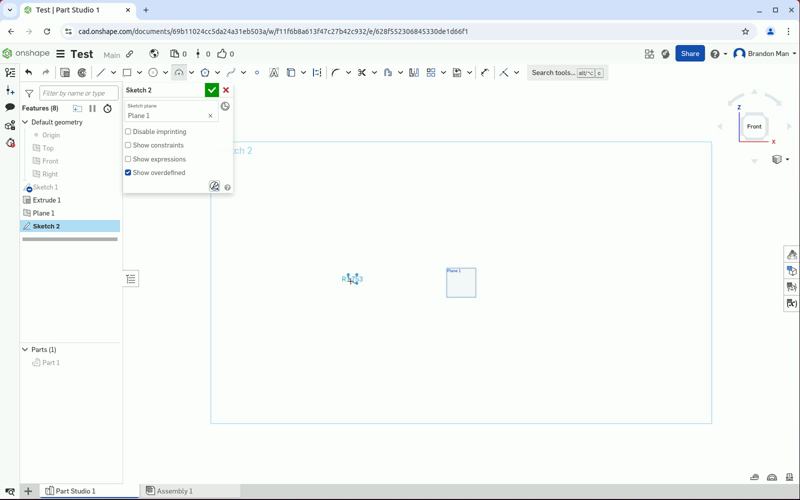
key_up(shift)
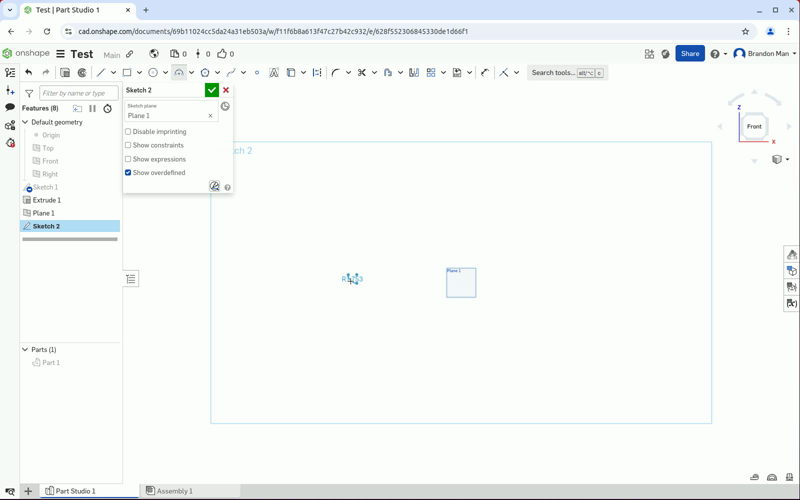
key(esc)
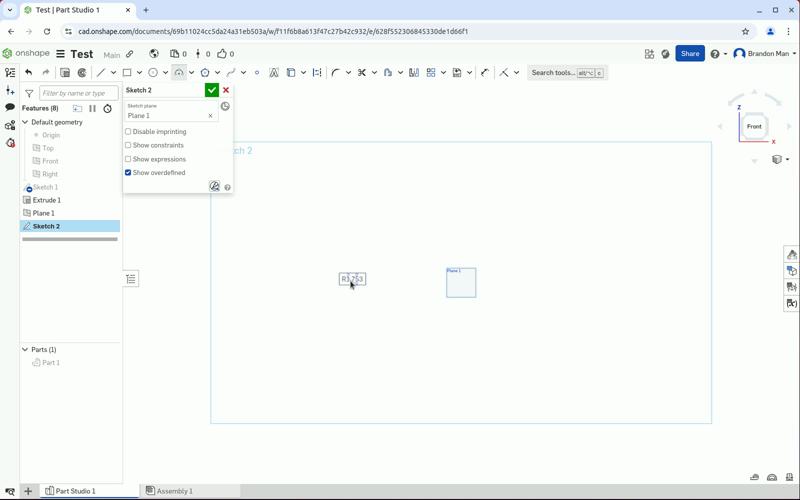
key(l)
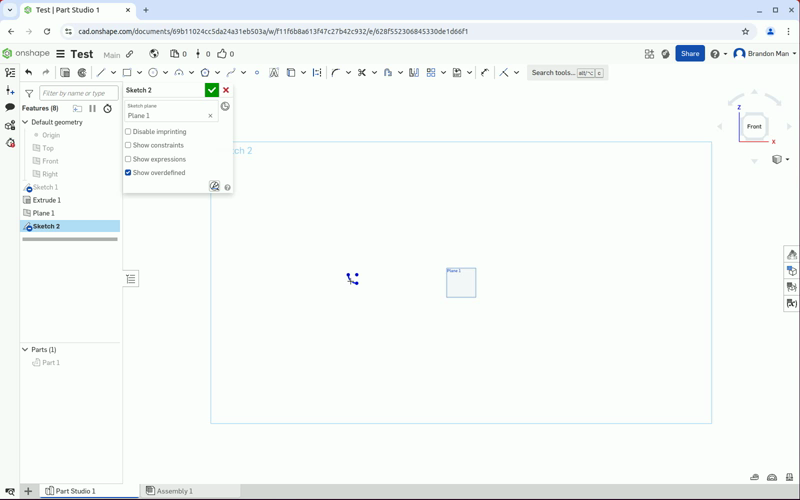
mouse_move(356, 283)
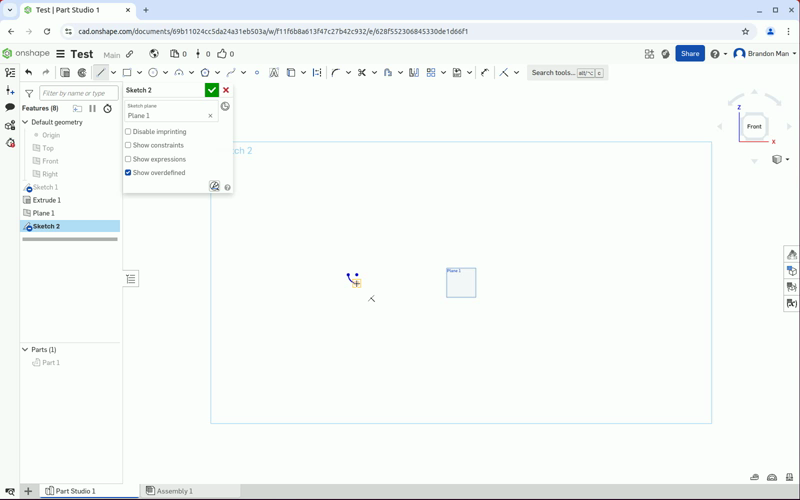
click(356, 283)
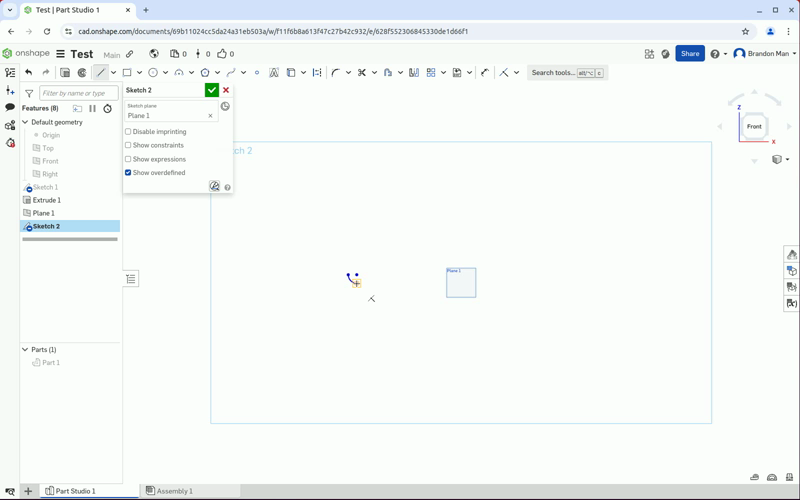
key_down(shift)
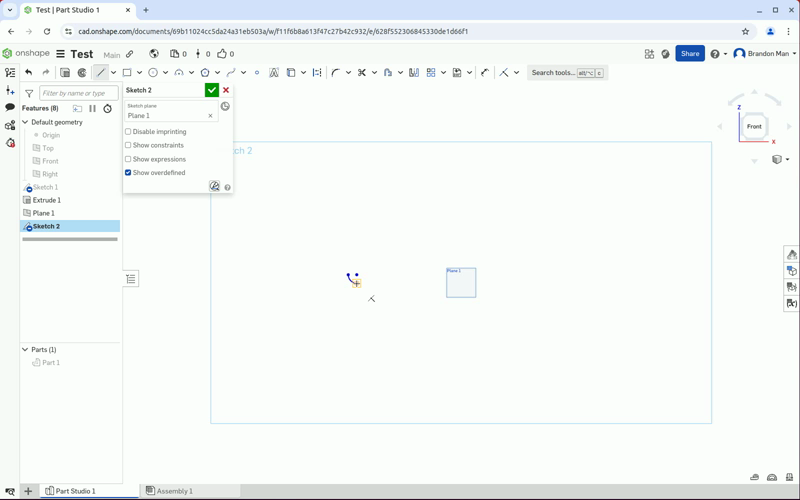
mouse_move(386, 283)
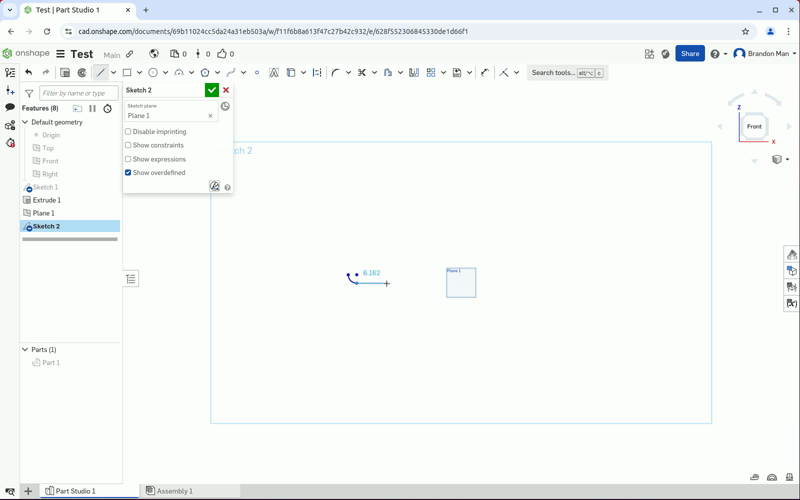
mouse_move(390, 283)
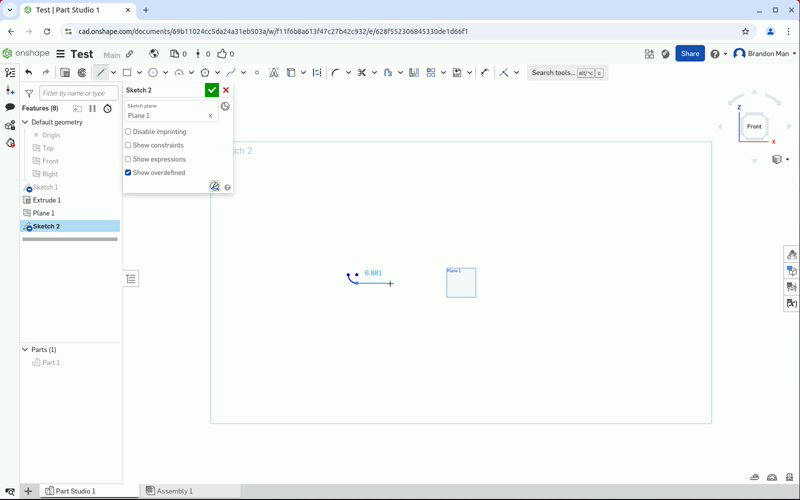
click(390, 283)
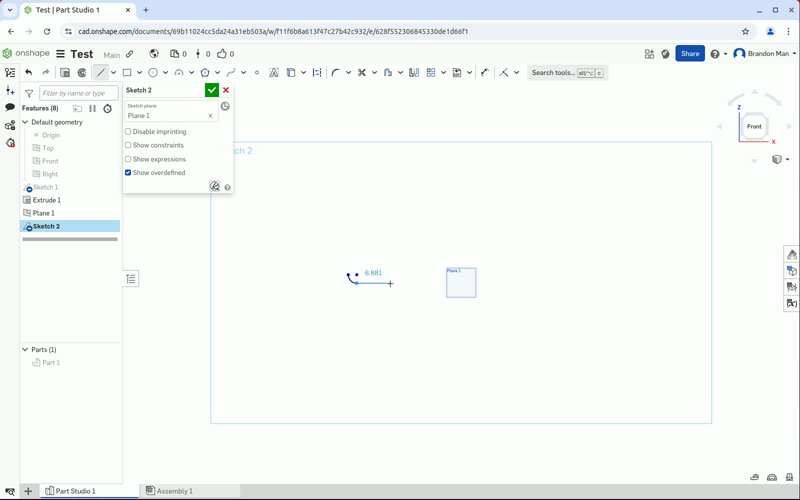
key_up(shift)
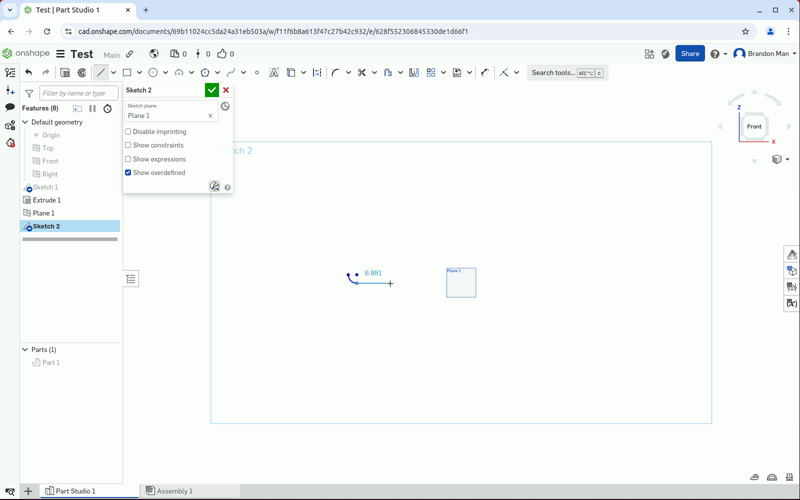
key_down(shift)
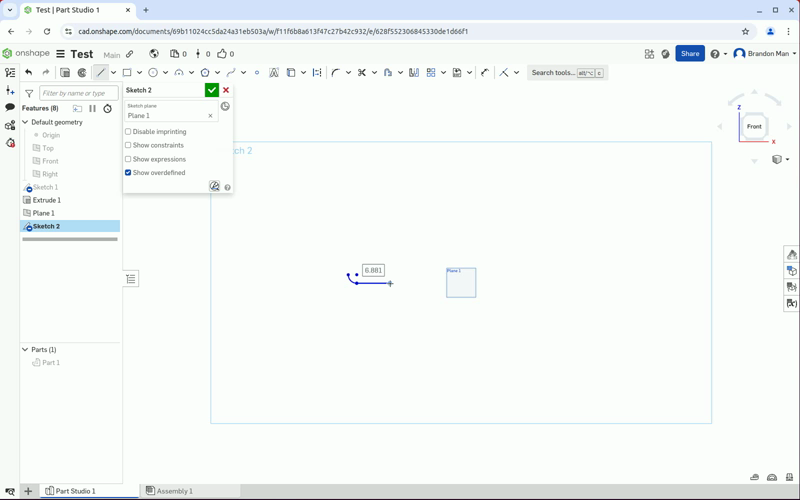
mouse_move(390, 193)
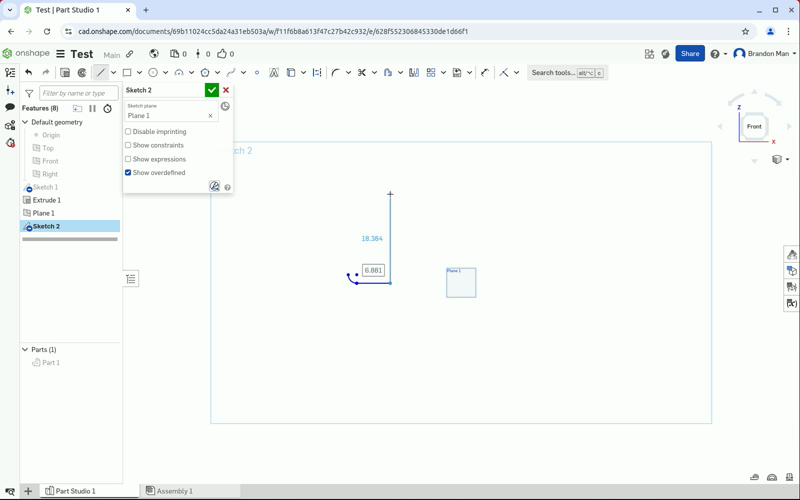
click(390, 193)
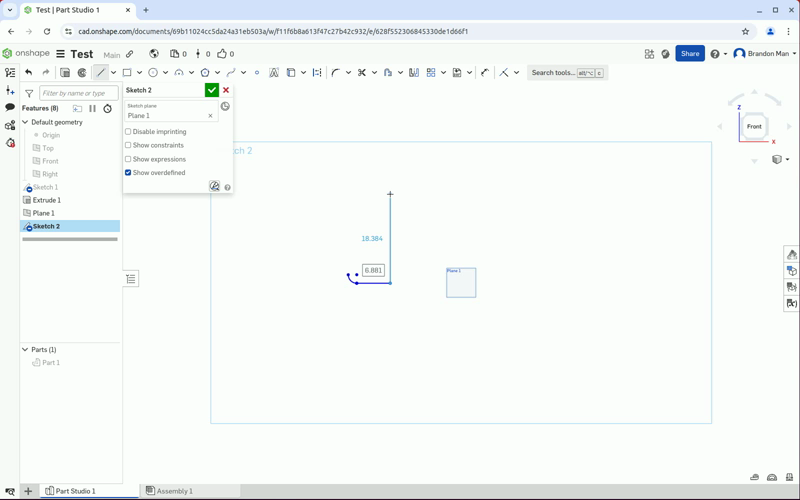
key_up(shift)
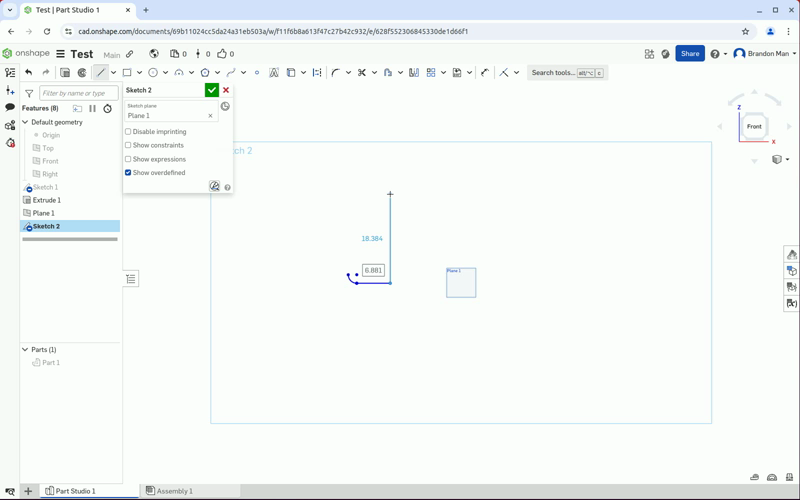
key_down(shift)
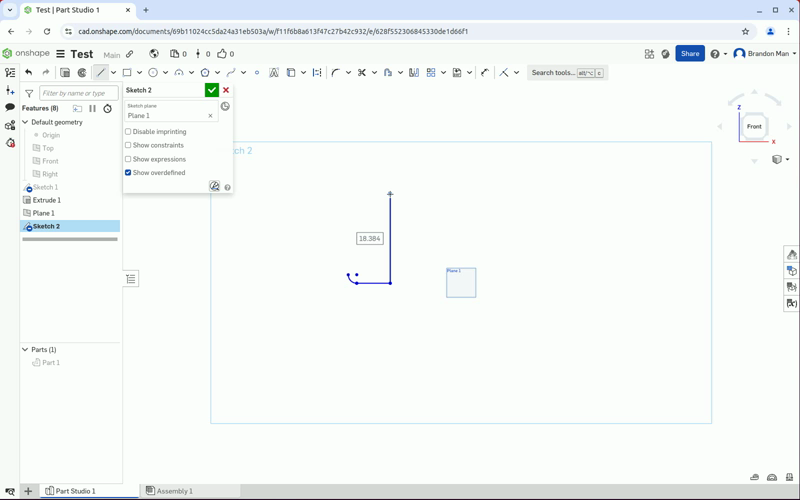
mouse_move(420, 193)
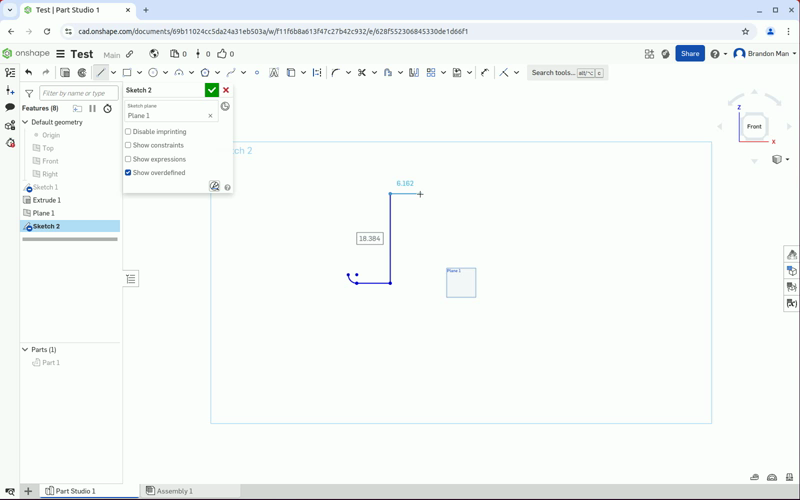
mouse_move(356, 193)
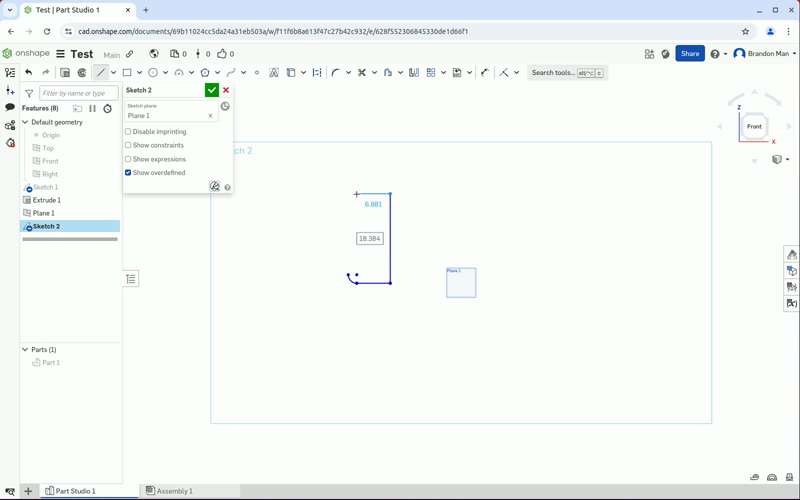
click(356, 193)
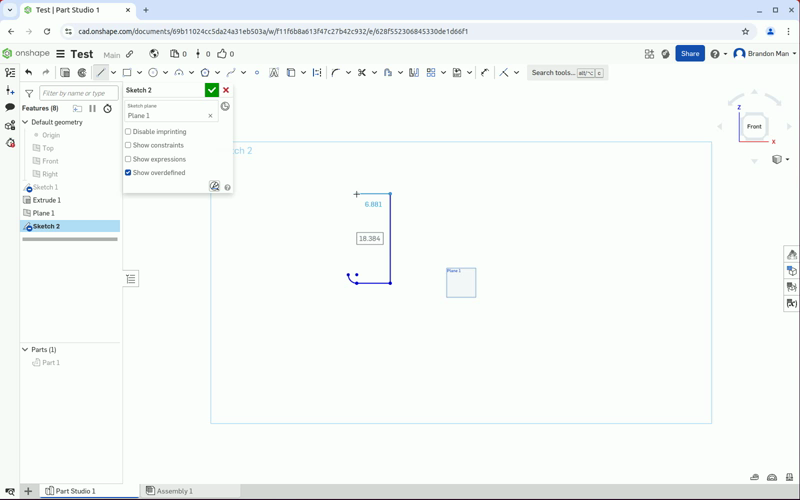
key_up(shift)
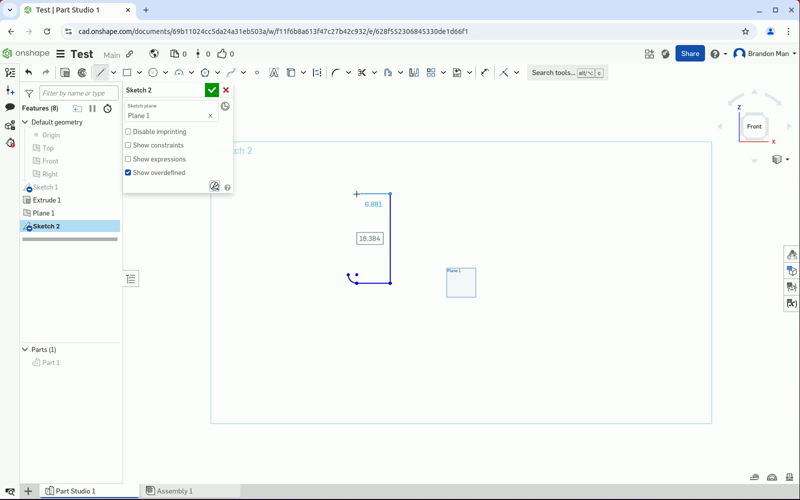
key(esc)
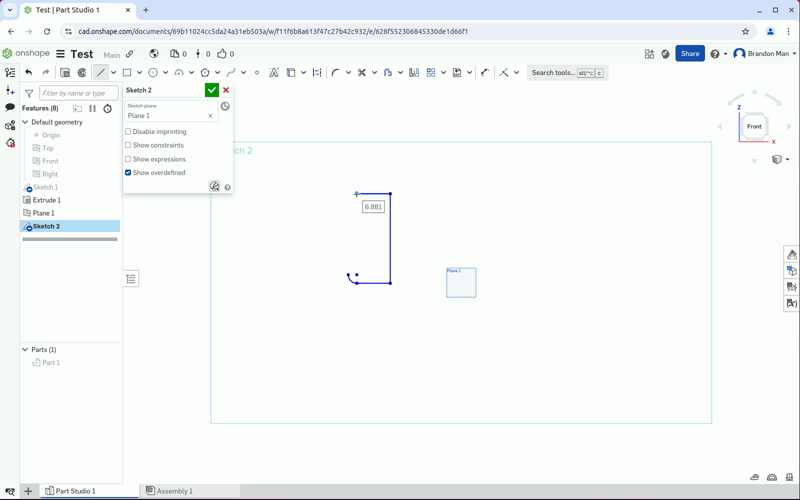
key(a)
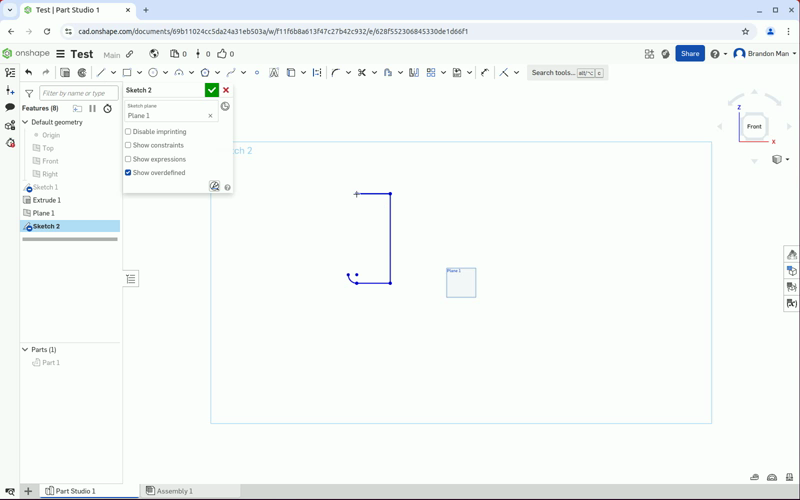
mouse_move(356, 193)
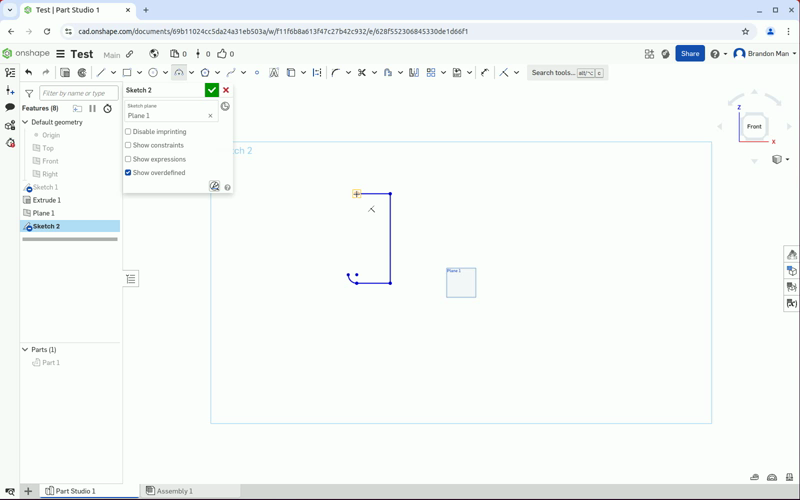
click(356, 193)
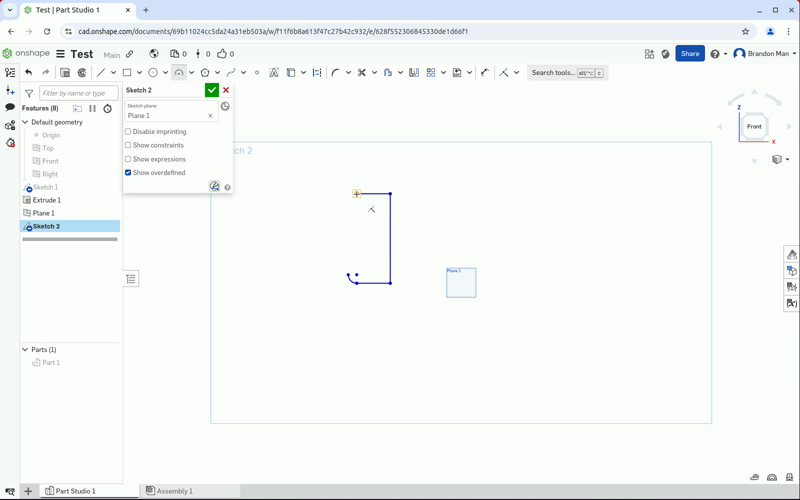
key_down(shift)
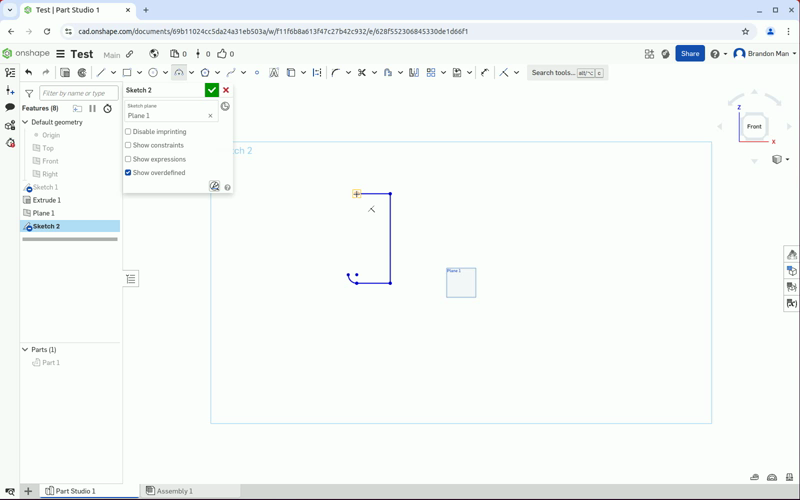
mouse_move(348, 201)
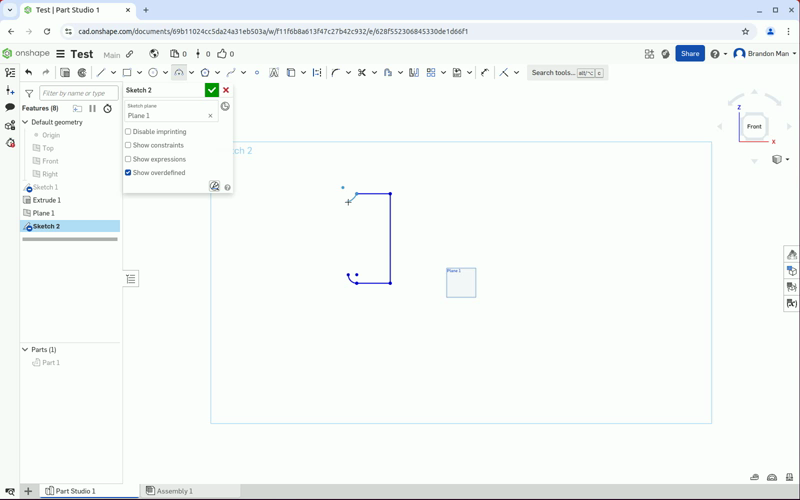
click(348, 201)
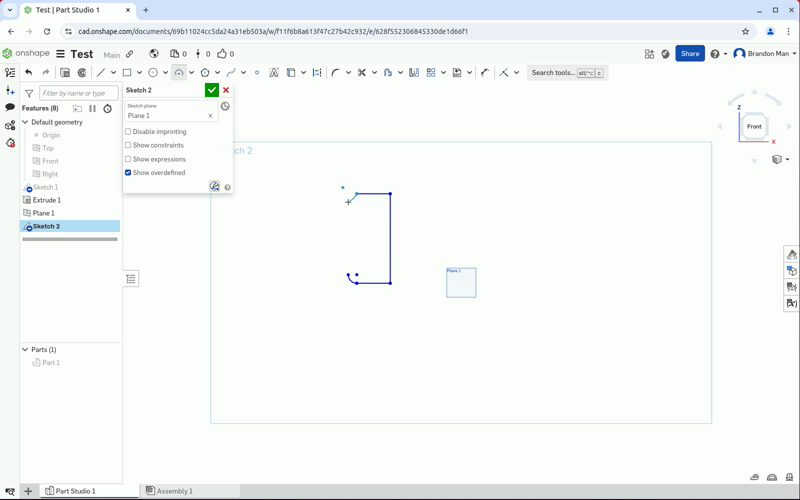
mouse_move(350, 195)
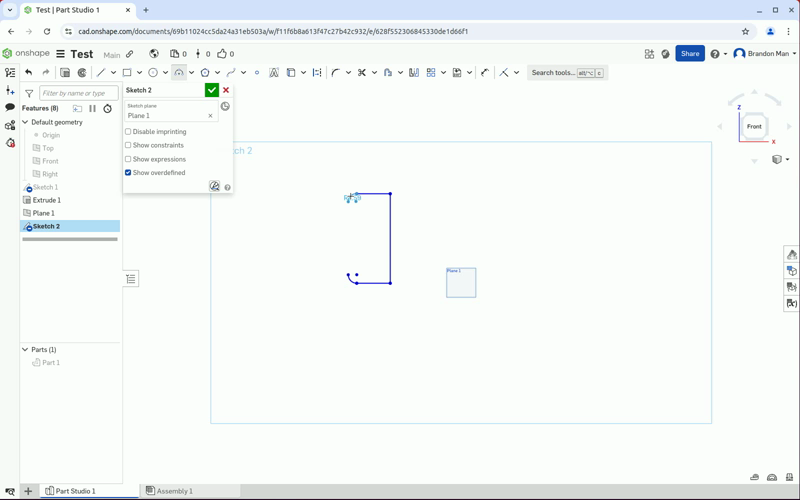
click(350, 195)
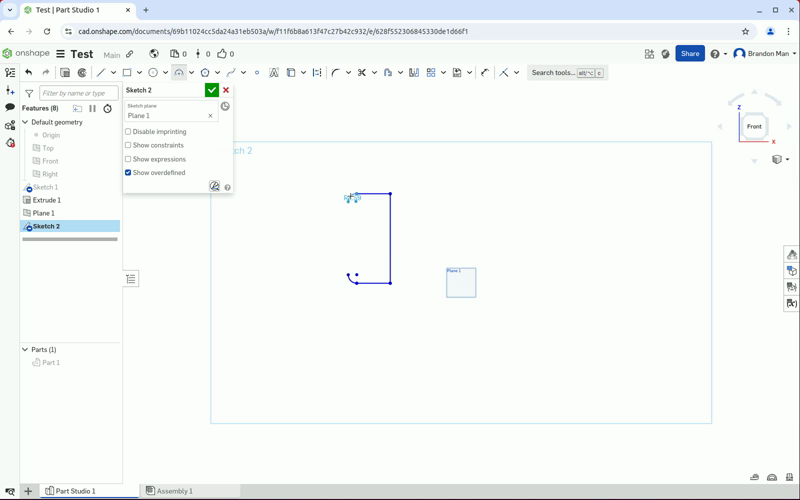
key_up(shift)
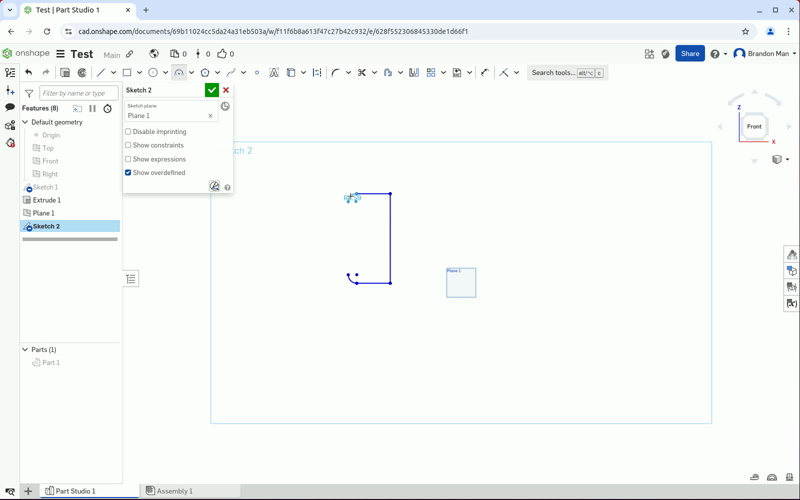
key(esc)
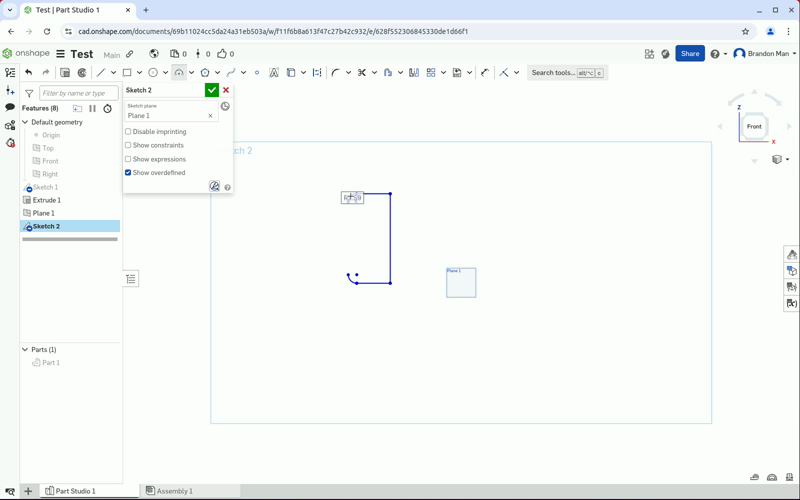
key(l)
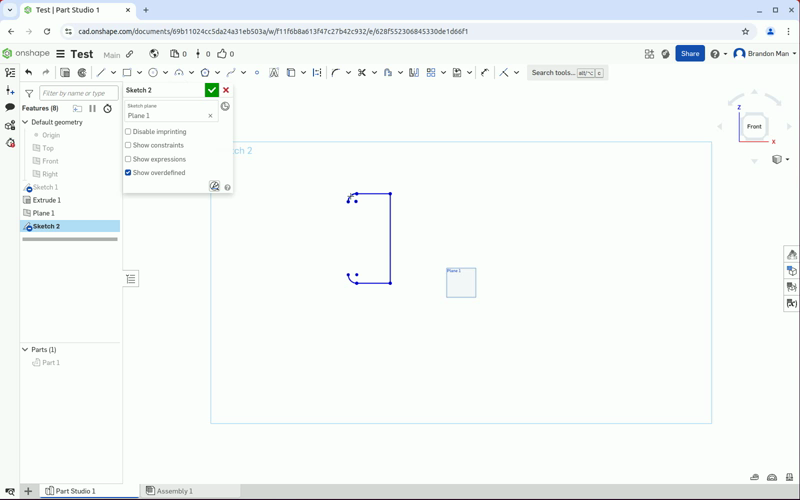
mouse_move(348, 201)
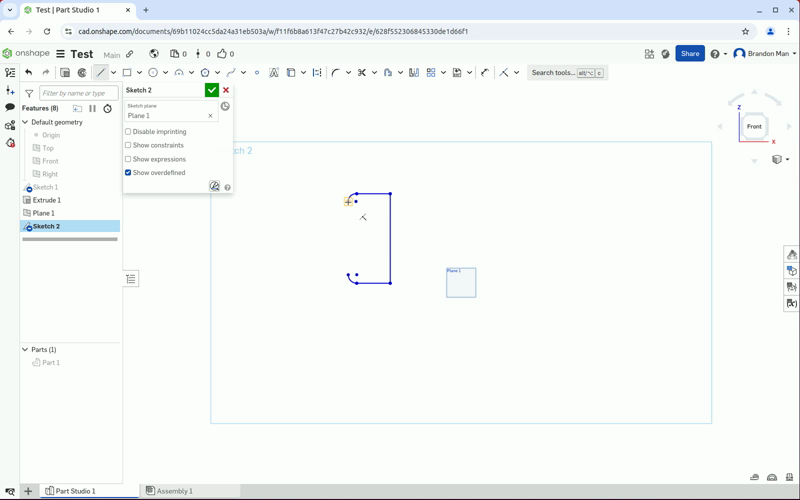
click(348, 201)
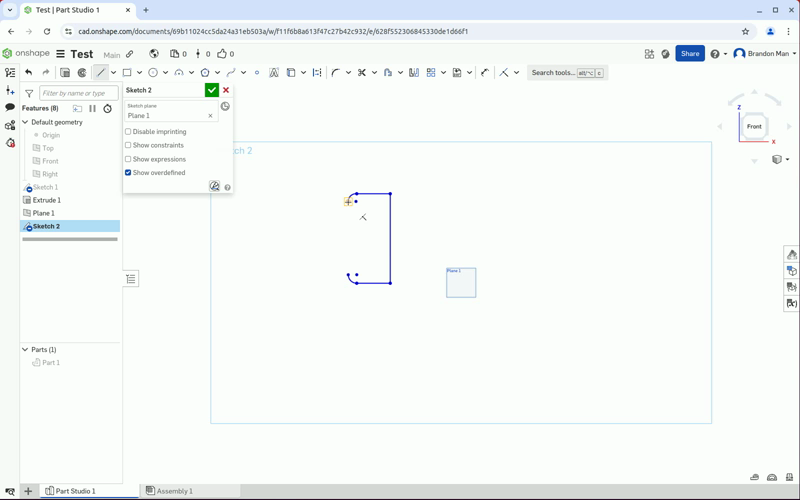
key_down(shift)
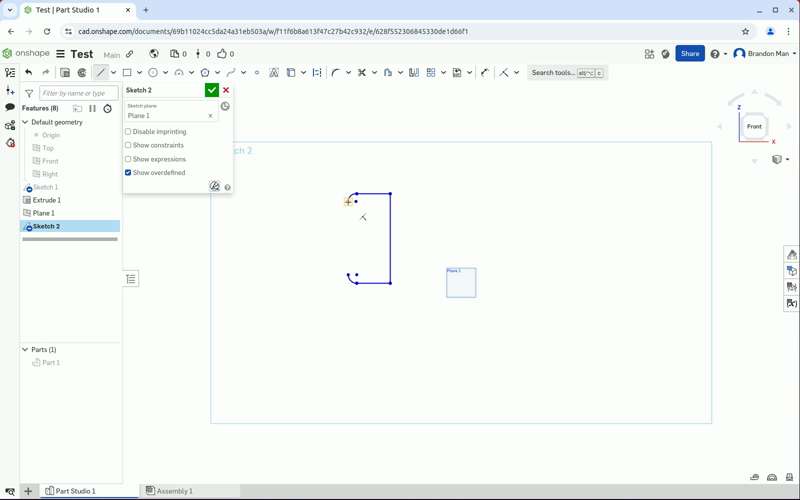
mouse_move(348, 274)
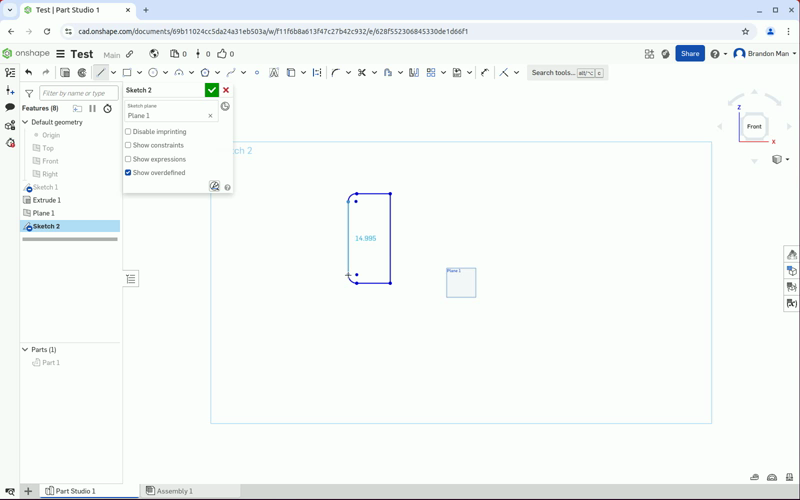
key_up(shift)
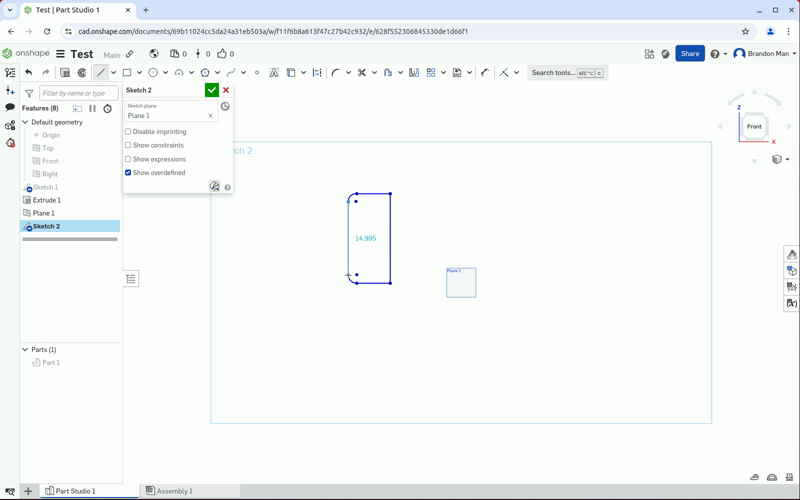
click(348, 274)
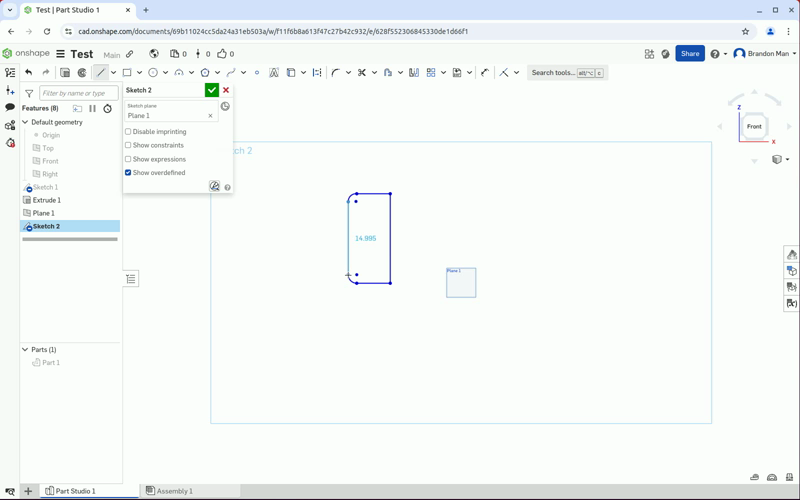
key(esc)
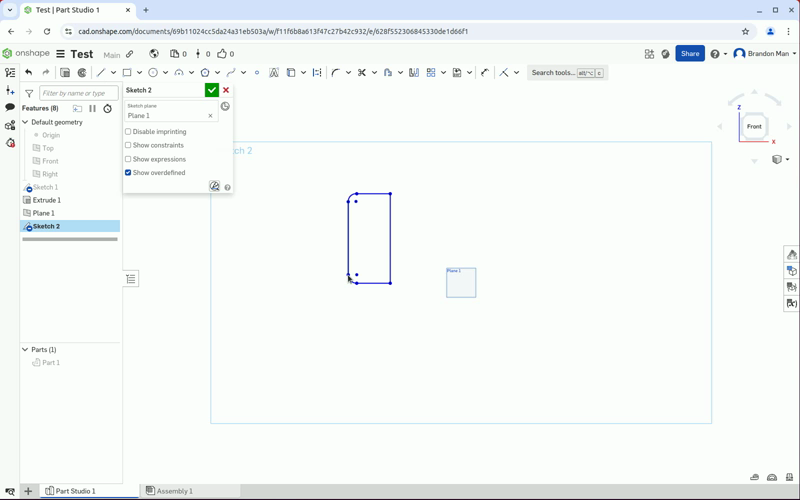
mouse_move(387, 231)
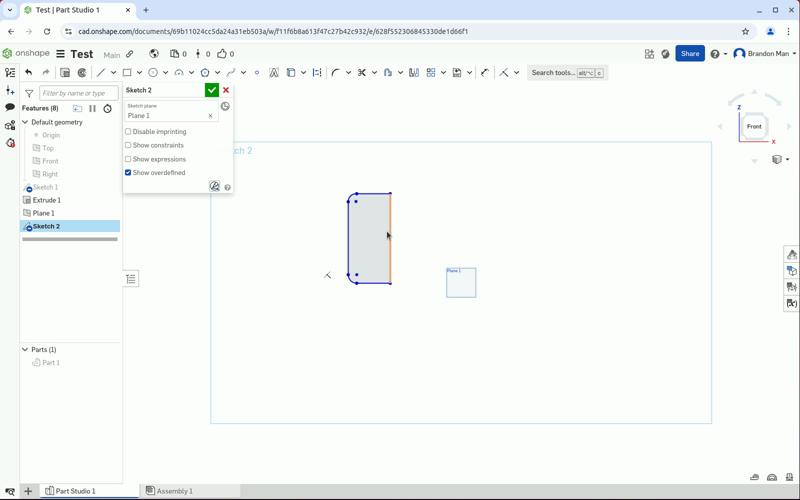
click(387, 231)
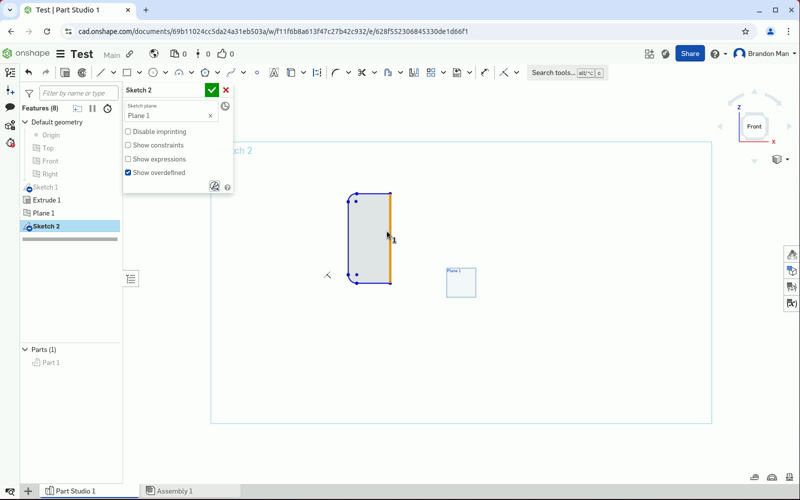
mouse_move(73, 352)
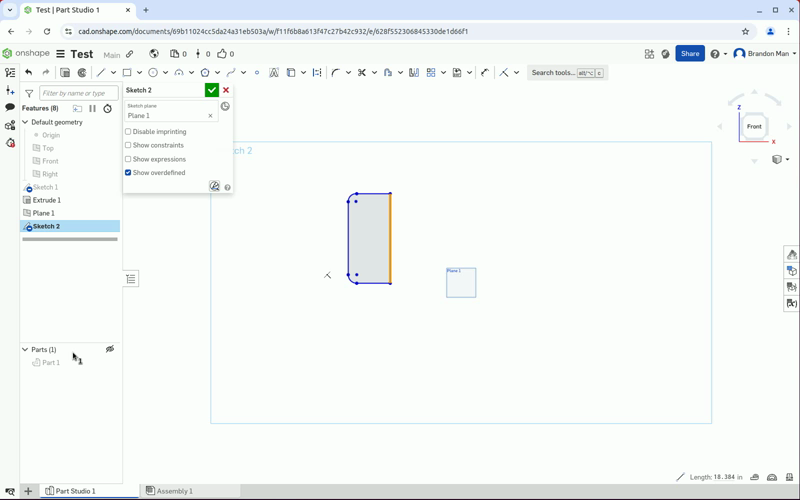
key(shift+y)
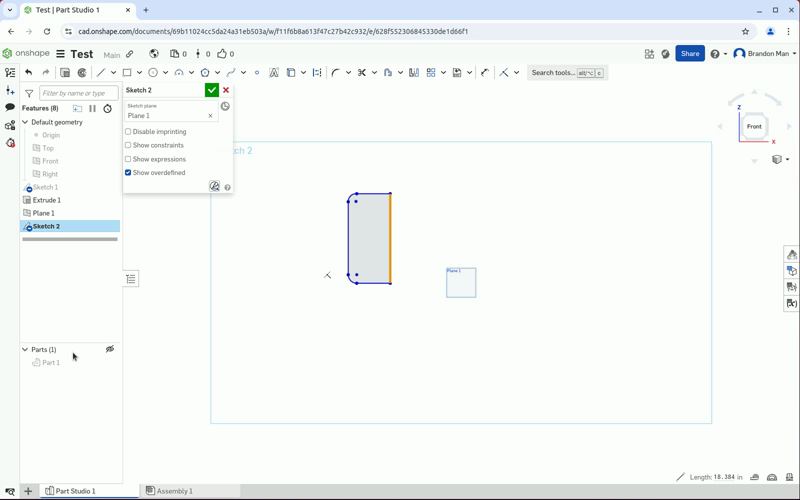
key(shift+e)
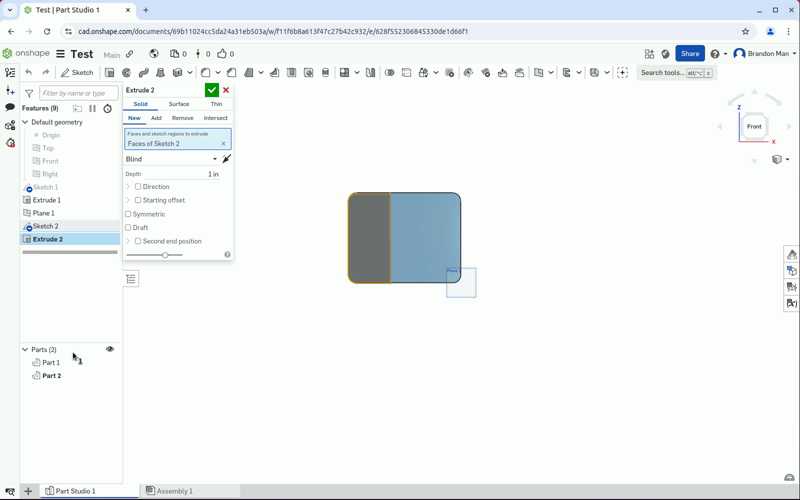
mouse_move(143, 106)
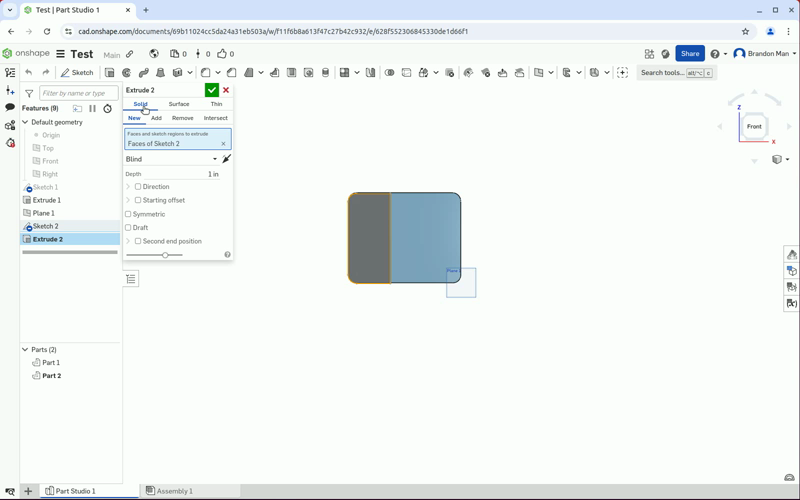
click(143, 106)
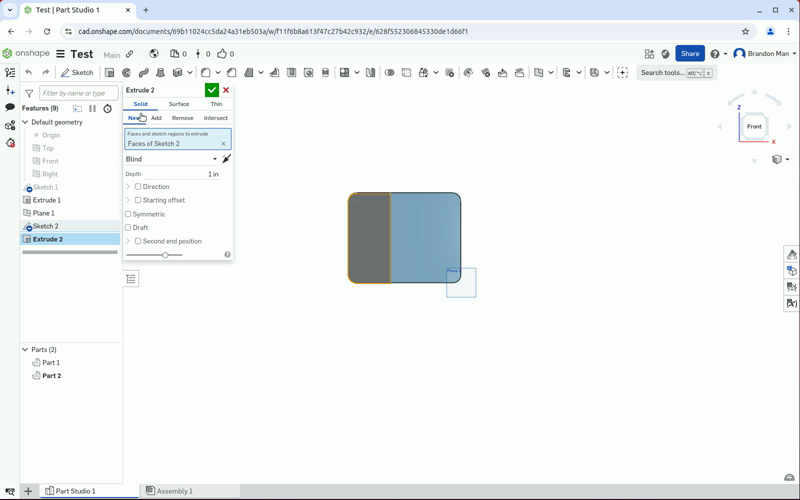
mouse_move(137, 120)
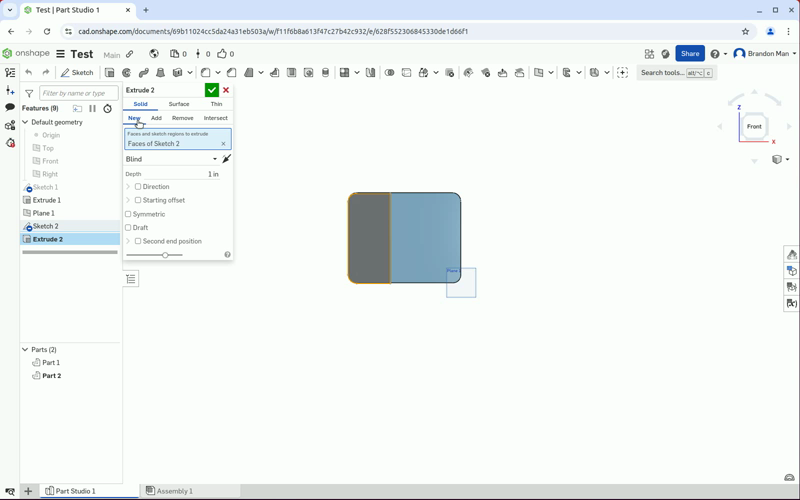
click(137, 120)
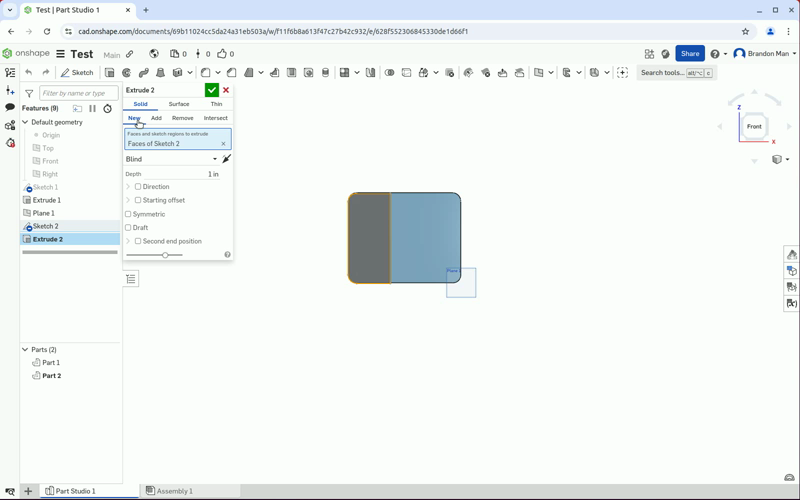
key(tab, 4)
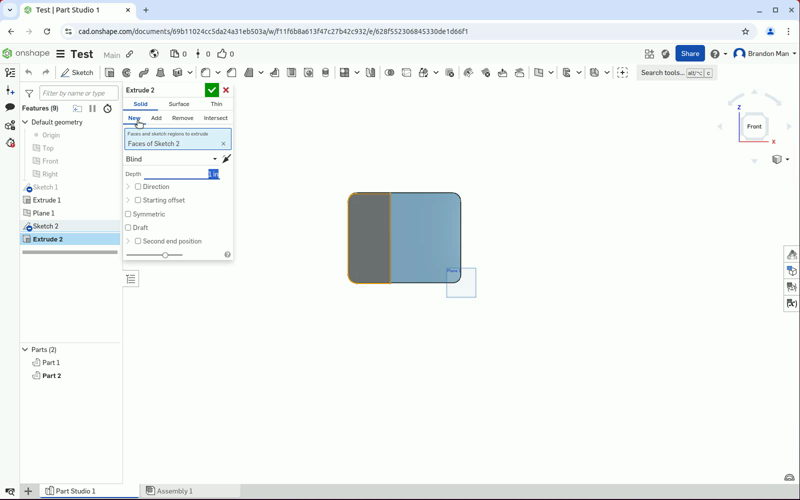
text(2.648)
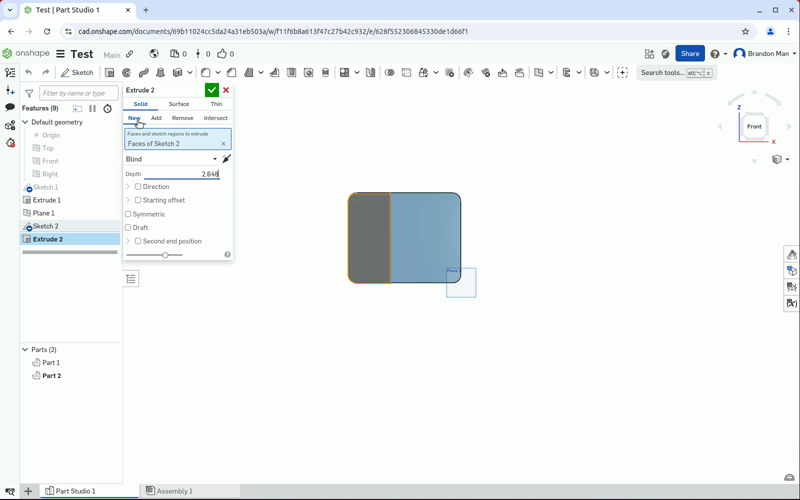
key(enter)
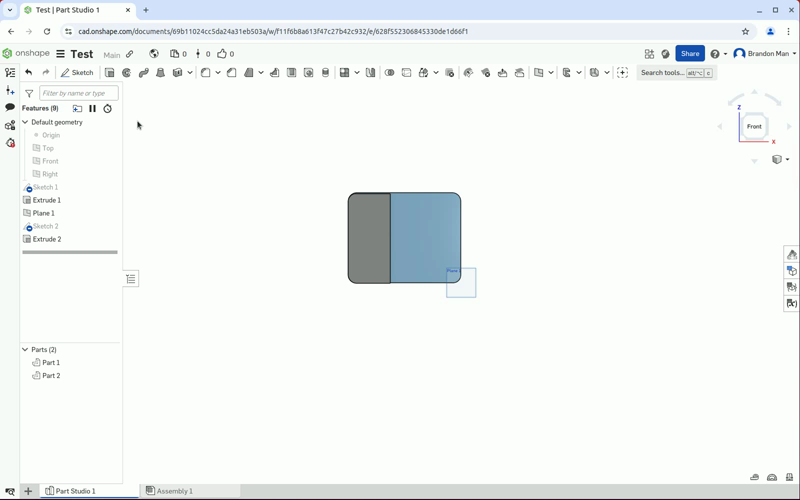
key(shift+h)
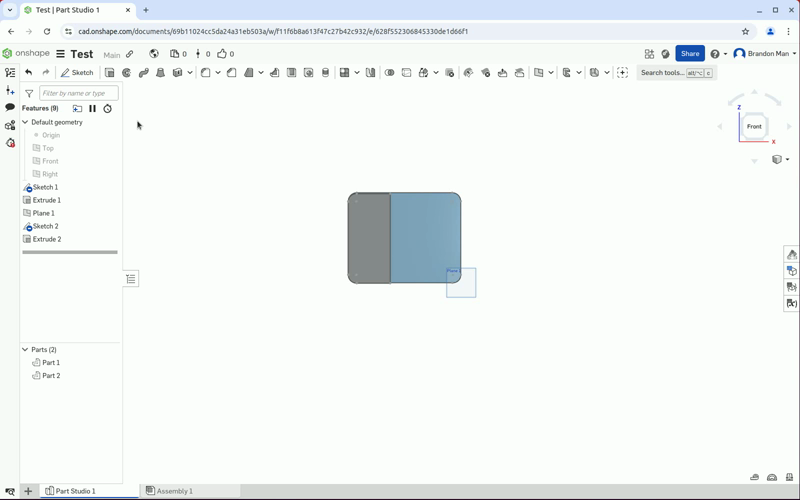
key(shift+h)
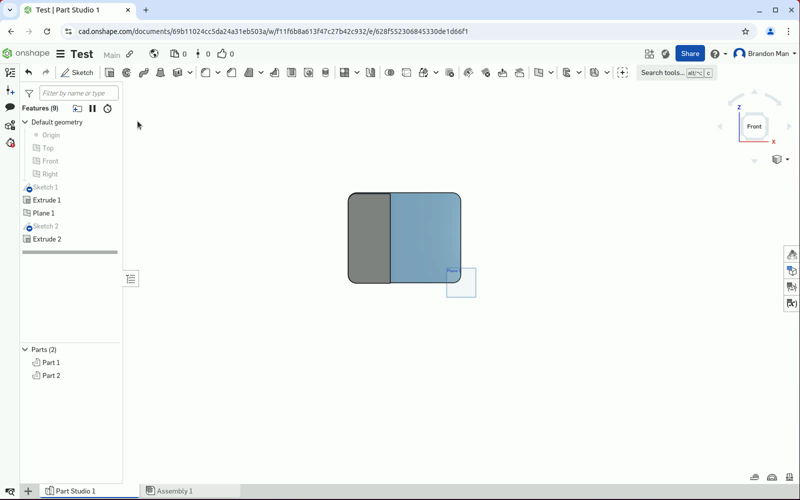
mouse_move(73, 189)
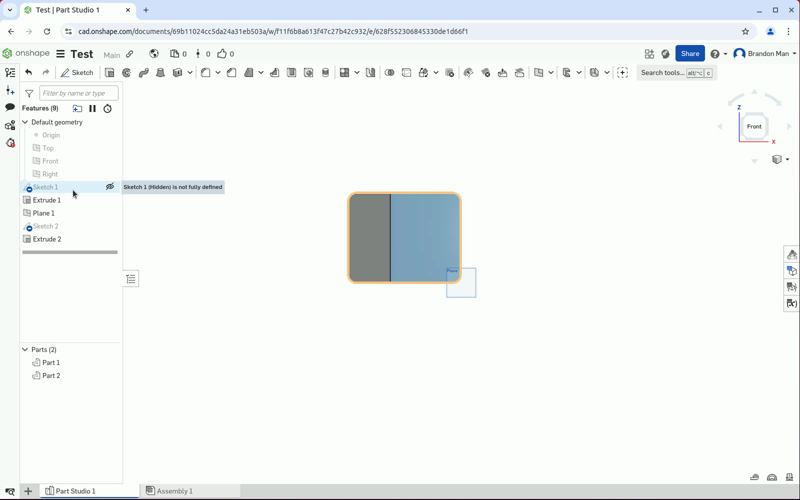
click(73, 189)
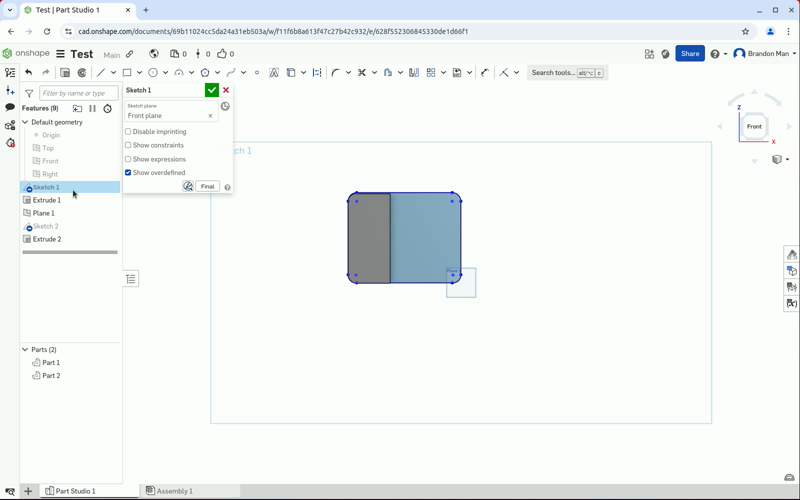
mouse_move(229, 92)
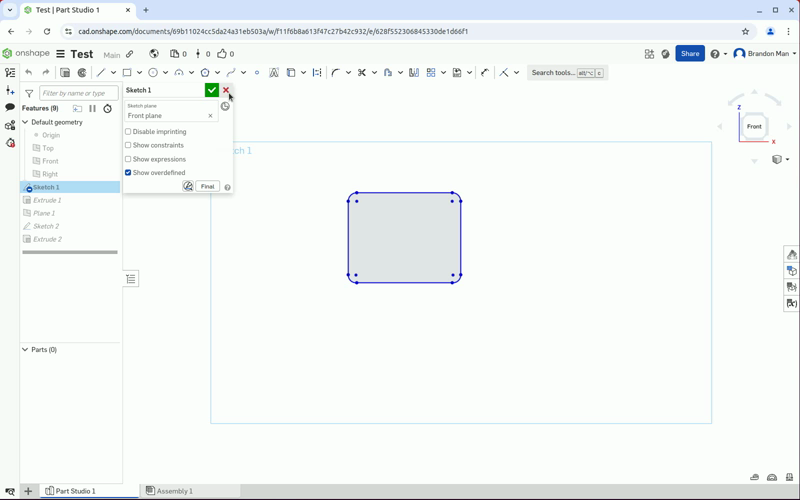
click(229, 92)
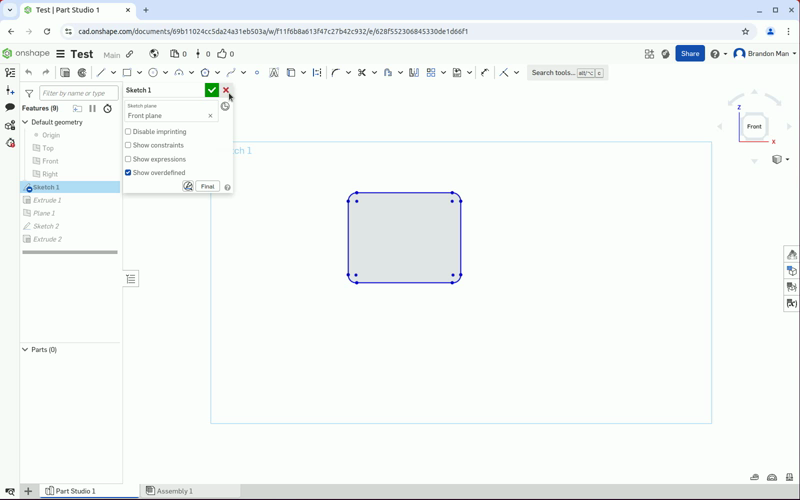
key(shift+s)
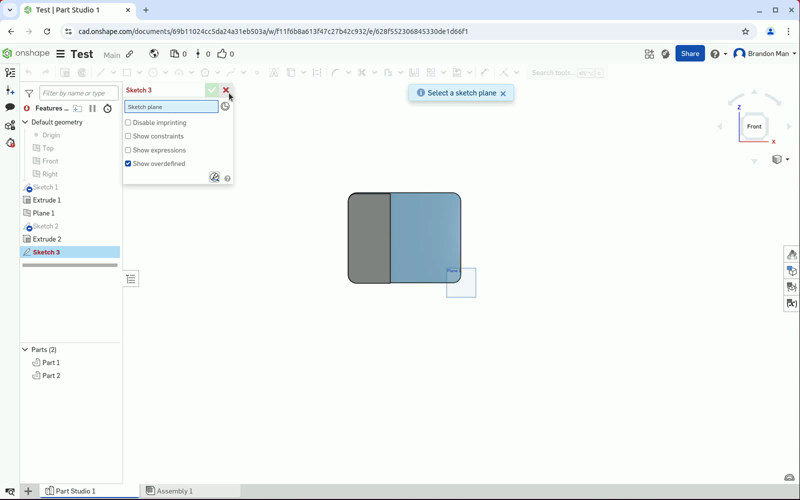
mouse_move(73, 215)
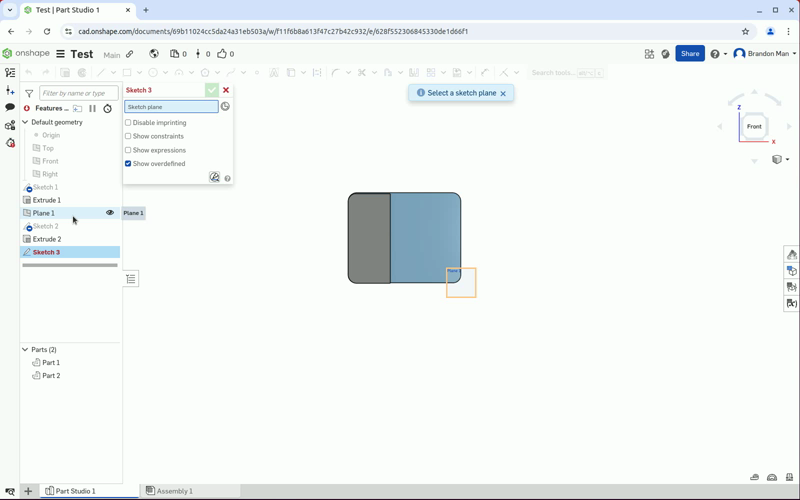
click(73, 215)
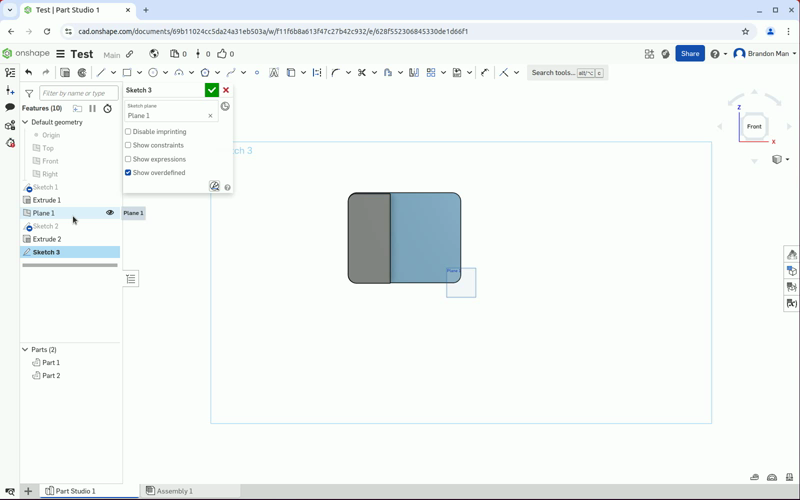
mouse_move(73, 352)
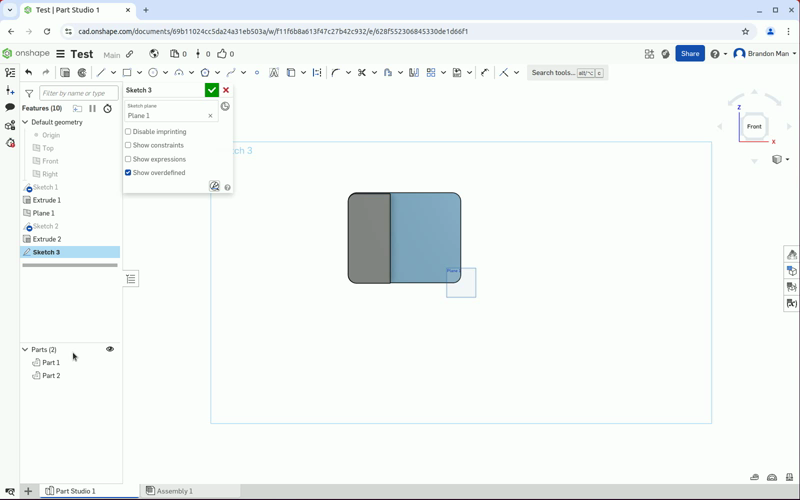
key(y)
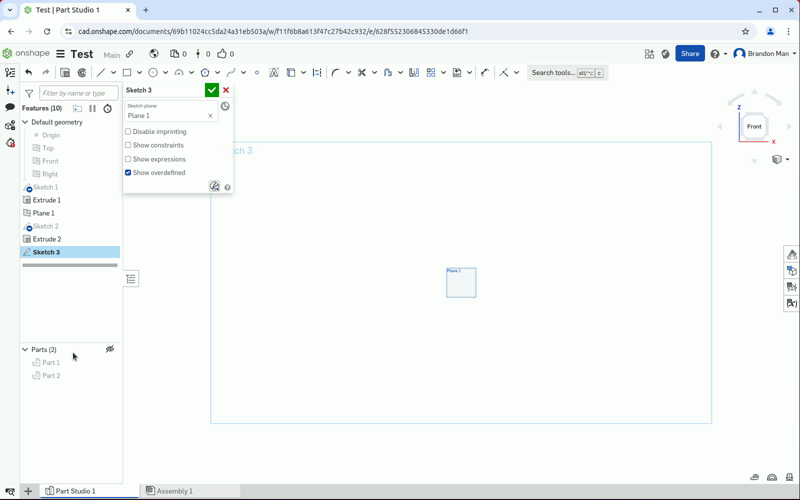
key(l)
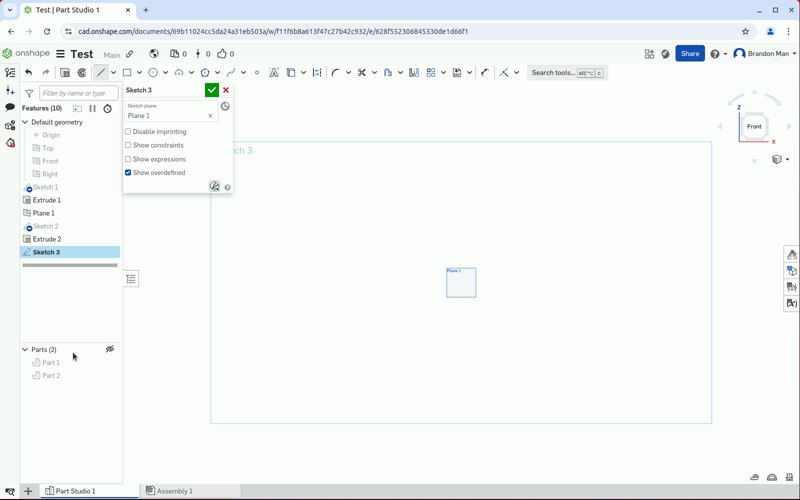
key_down(shift)
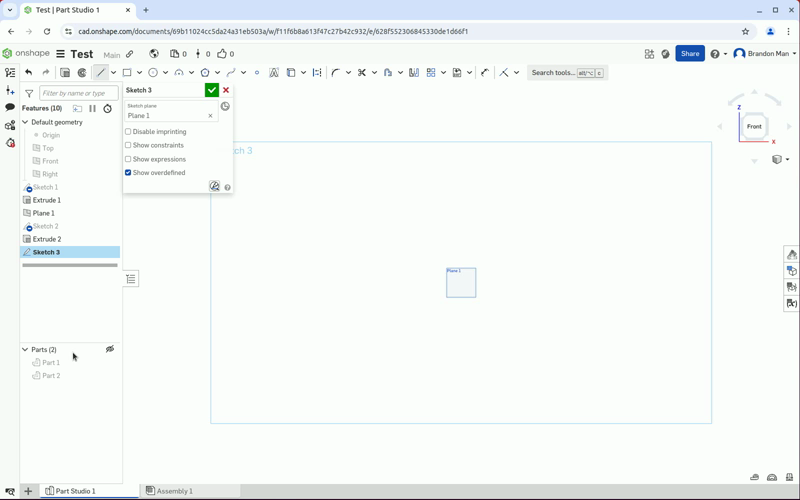
mouse_move(418, 282)
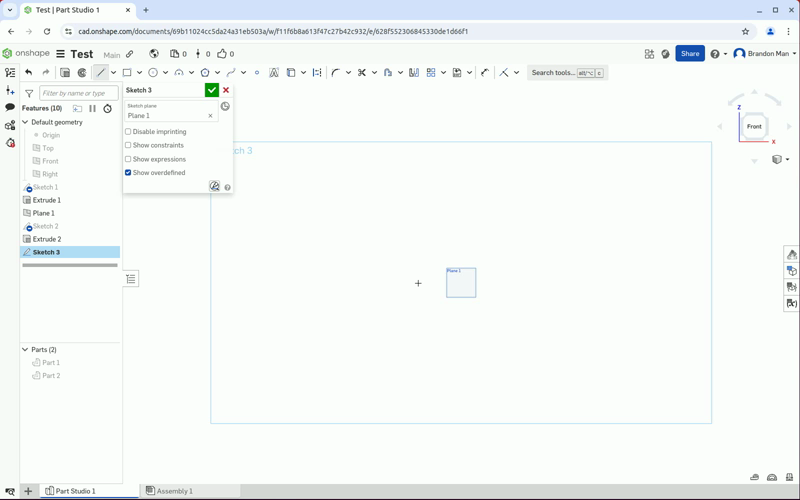
click(418, 282)
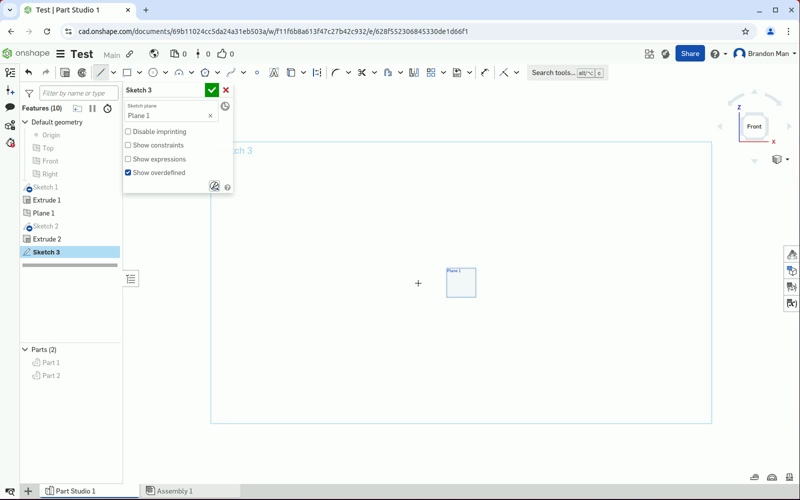
key_up(shift)
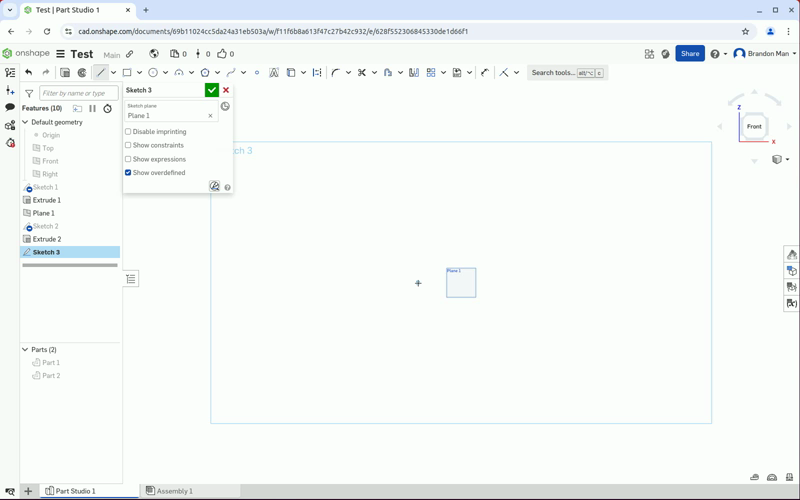
key_down(shift)
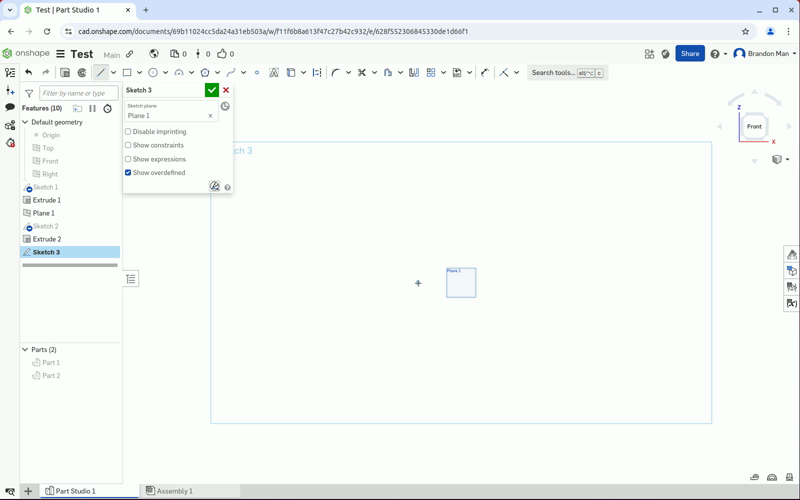
mouse_move(448, 282)
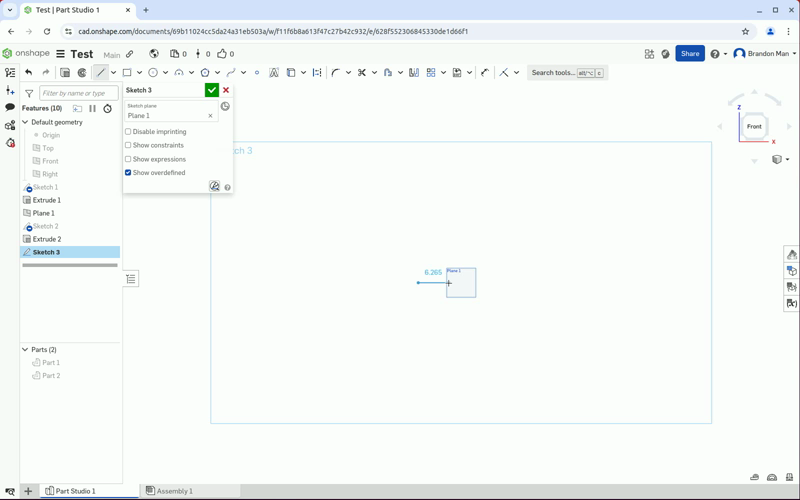
mouse_move(451, 282)
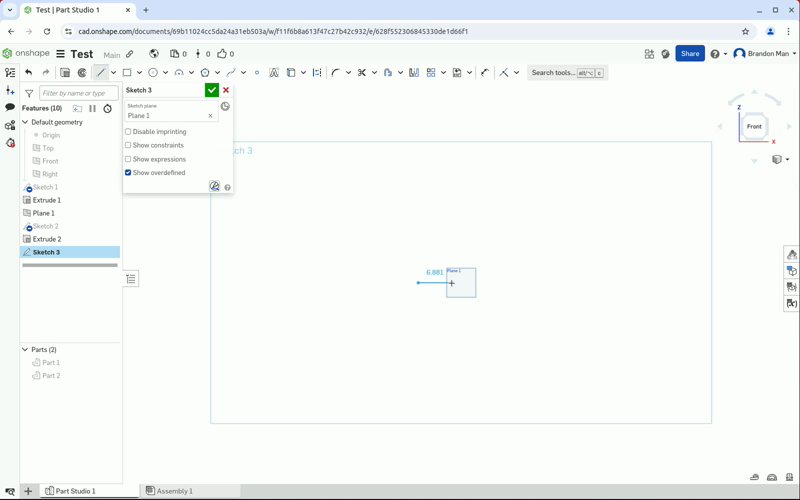
click(451, 282)
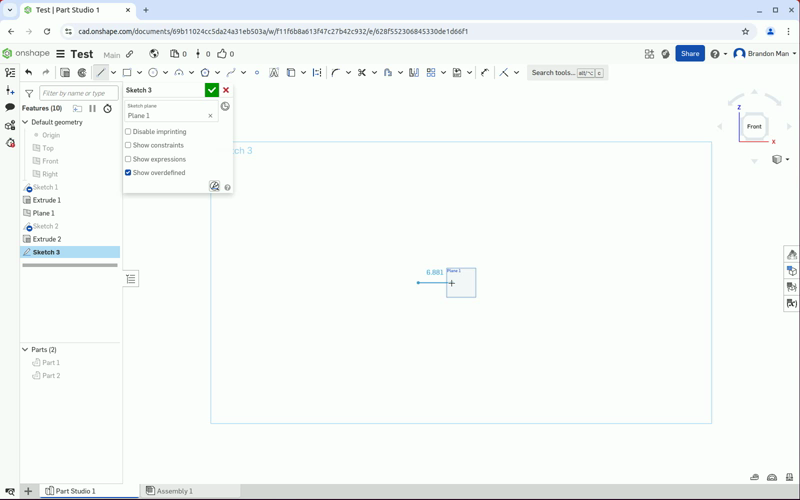
key_up(shift)
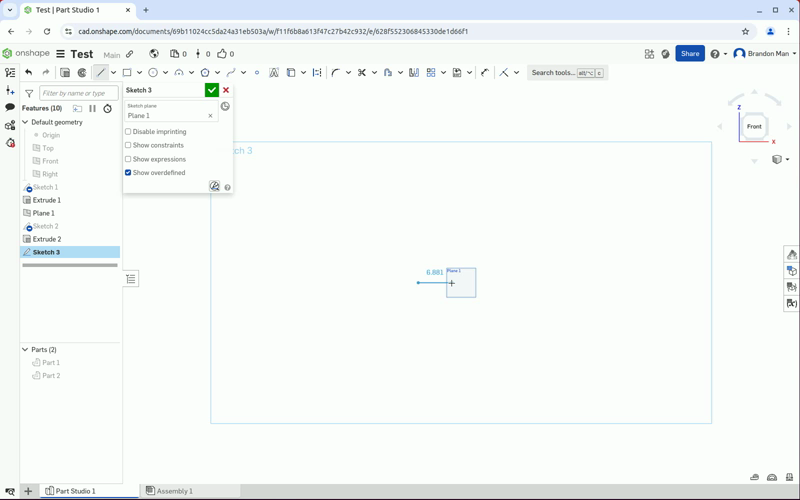
key(esc)
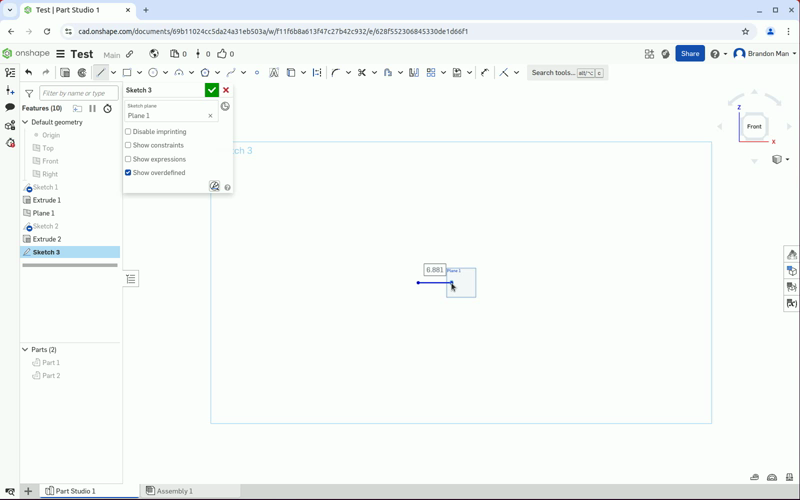
key(a)
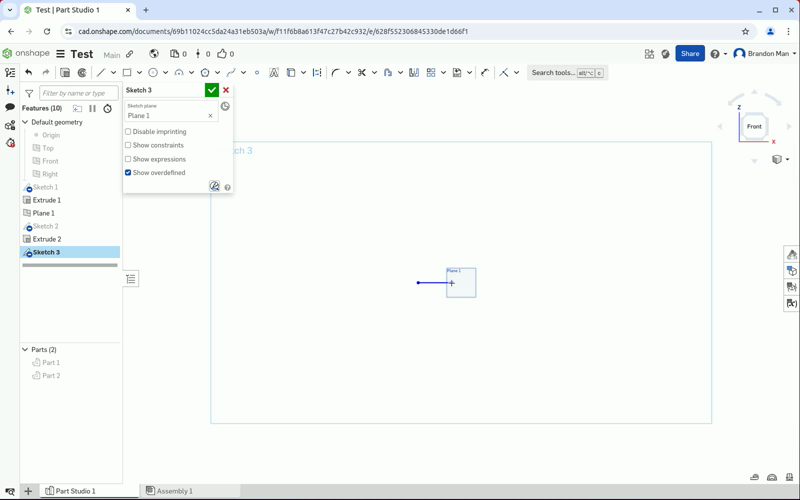
mouse_move(451, 282)
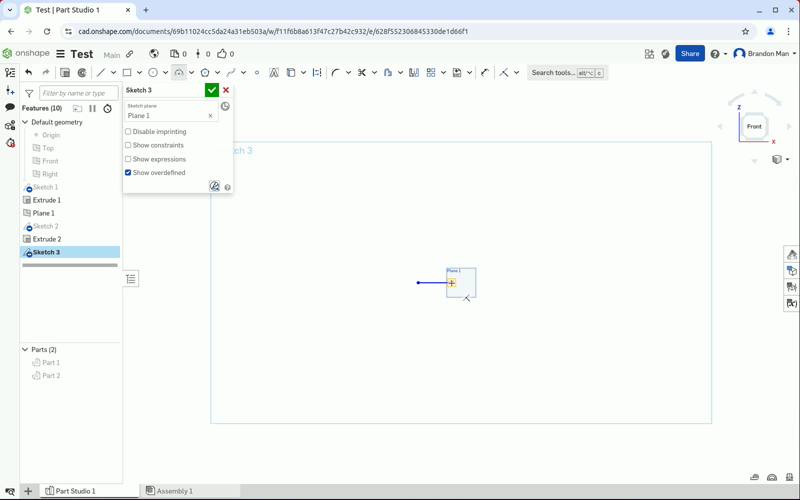
click(451, 282)
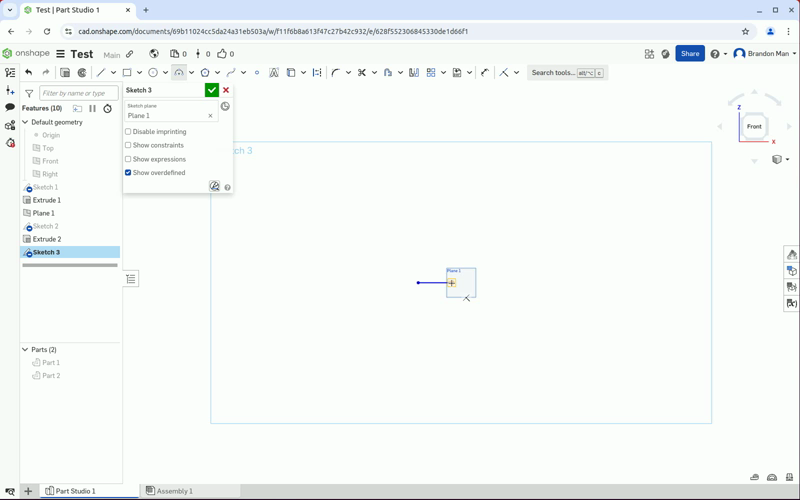
key_down(shift)
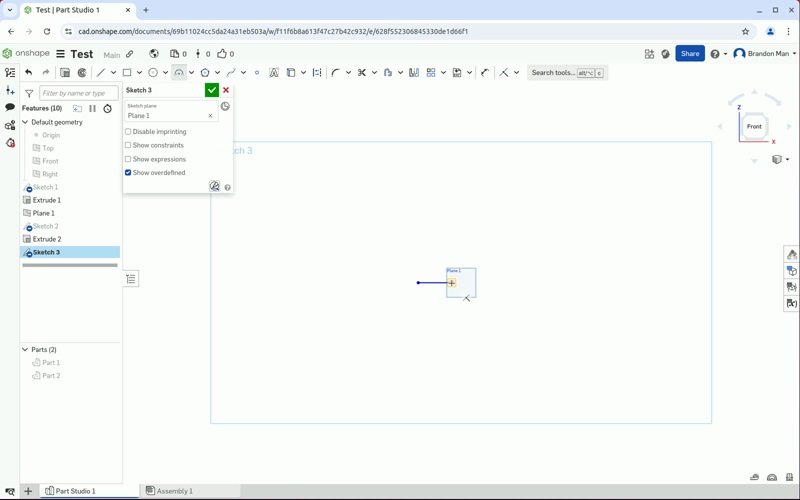
mouse_move(459, 274)
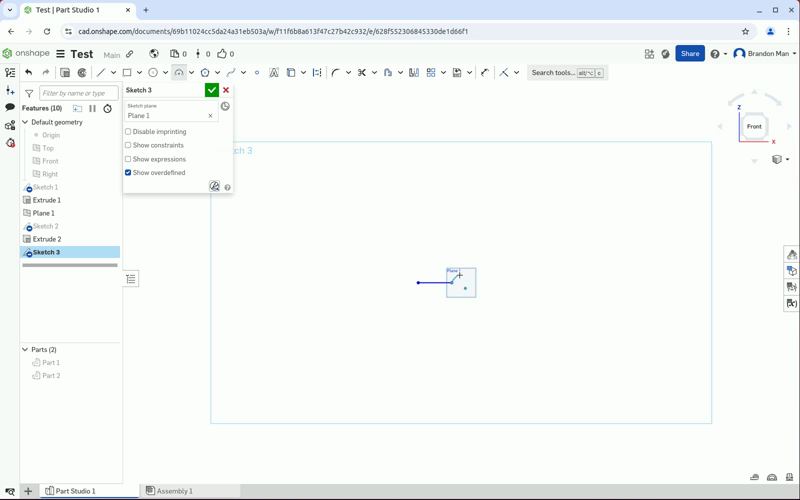
click(459, 274)
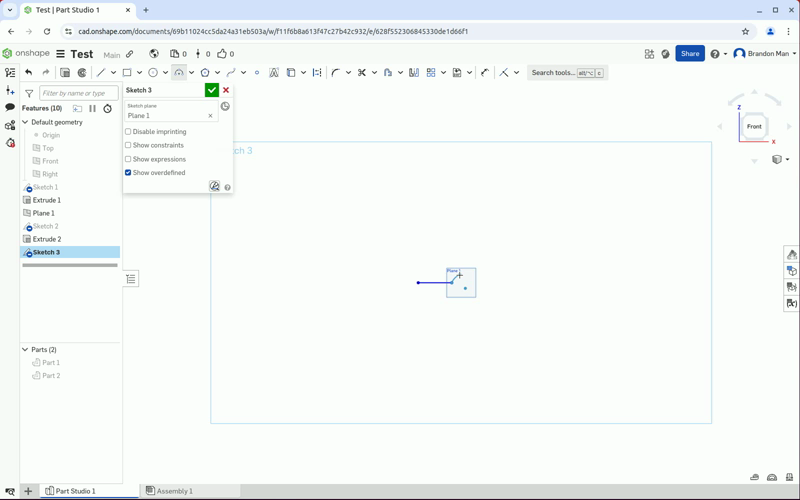
mouse_move(457, 280)
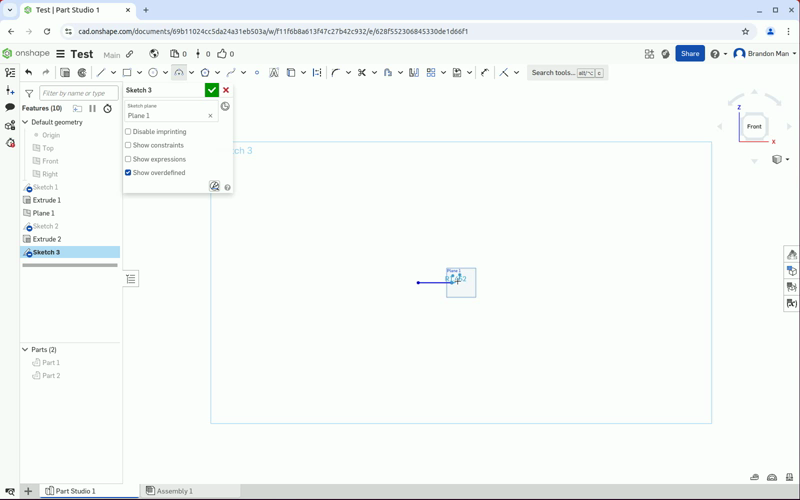
click(457, 280)
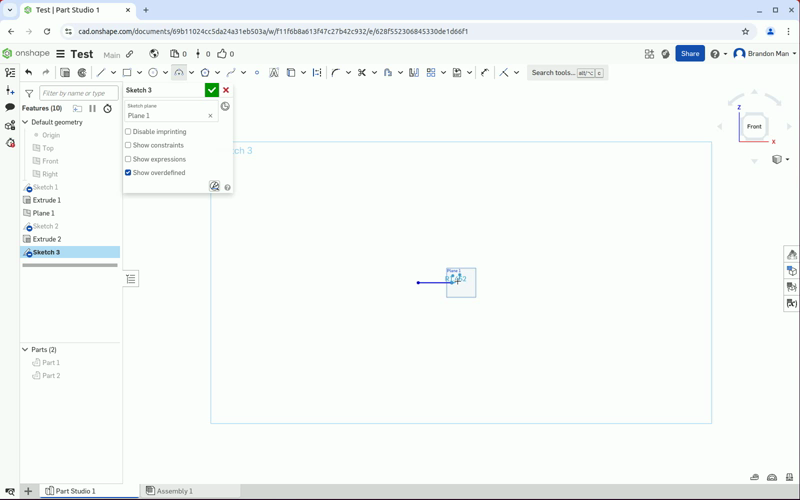
key_up(shift)
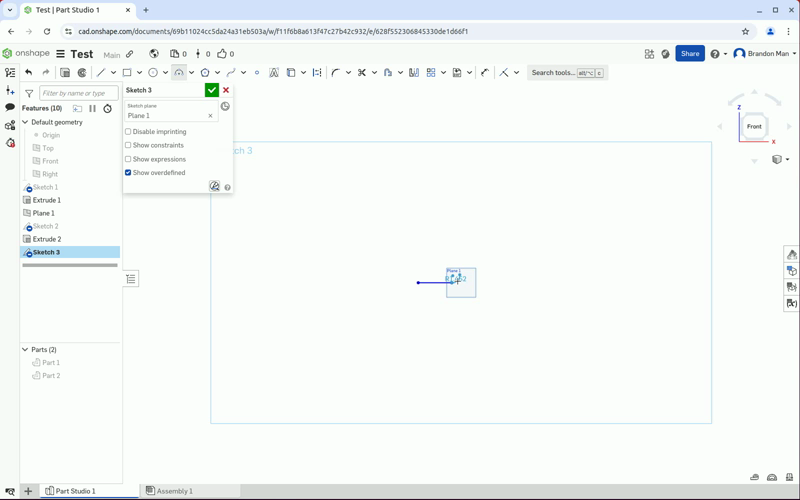
key(esc)
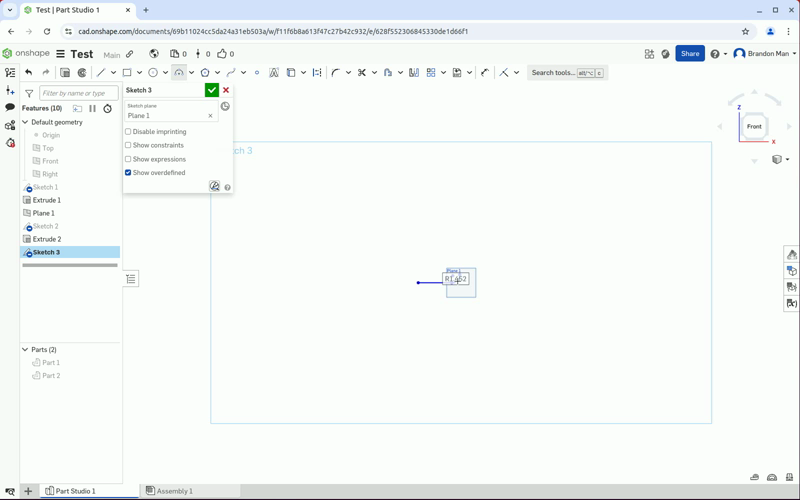
key(l)
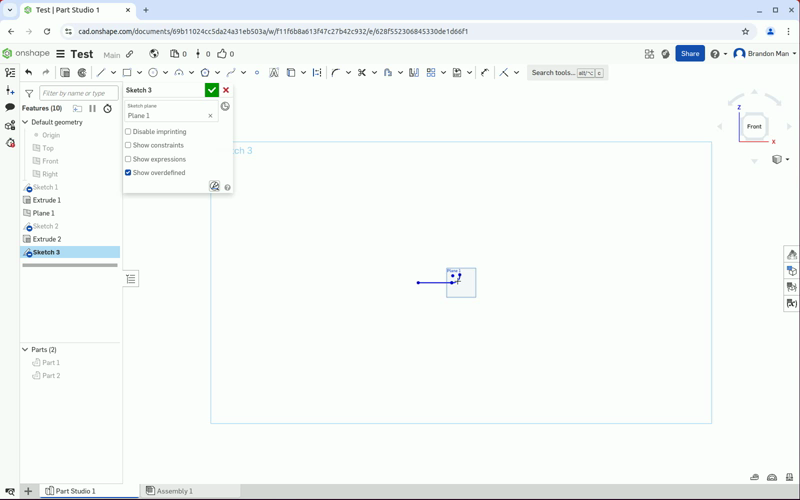
mouse_move(459, 274)
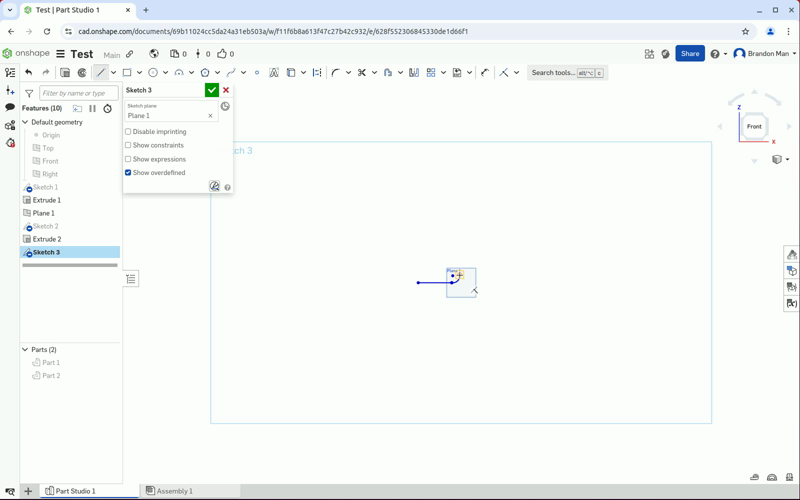
click(459, 274)
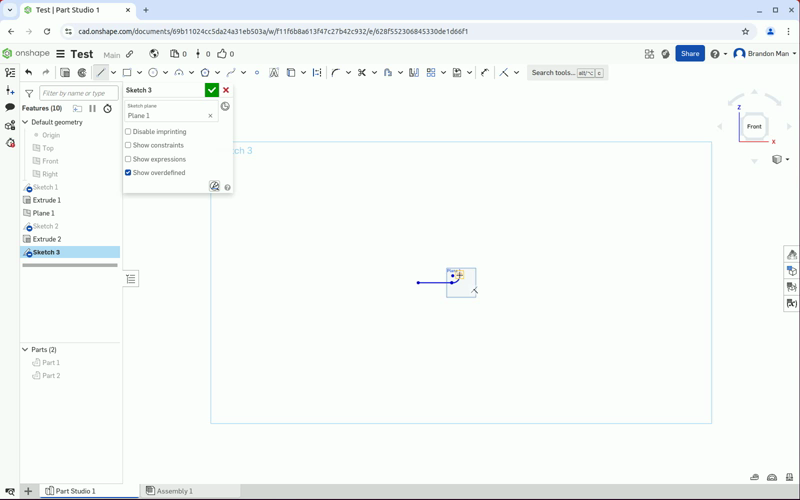
key_down(shift)
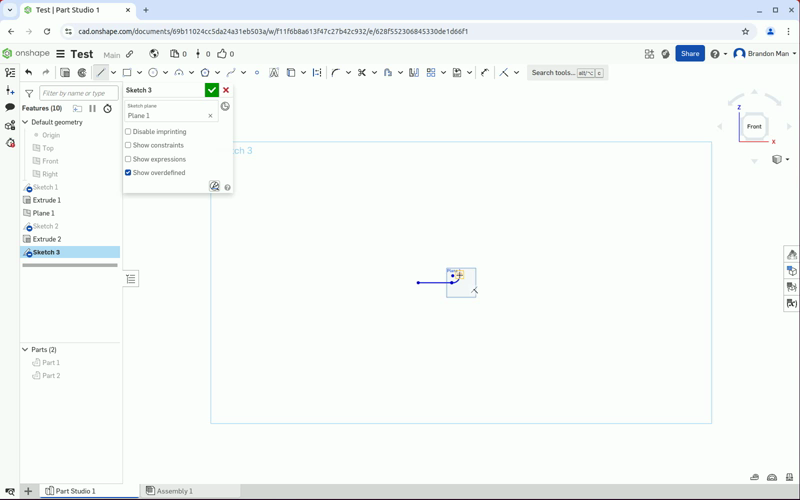
mouse_move(459, 202)
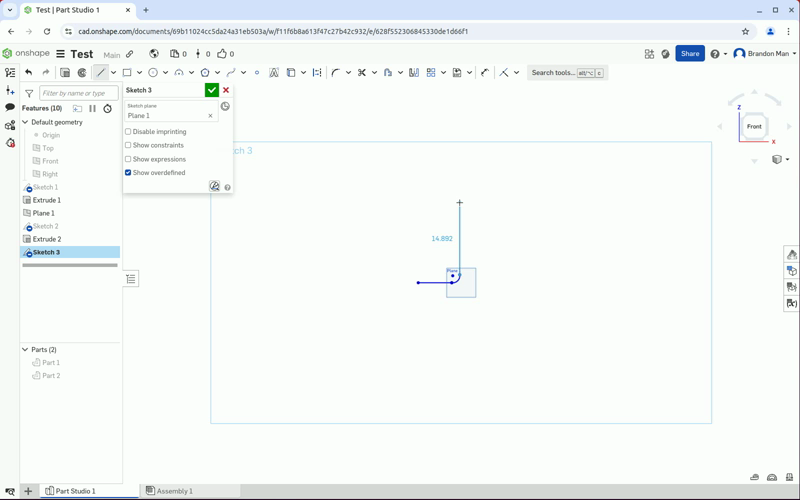
click(459, 202)
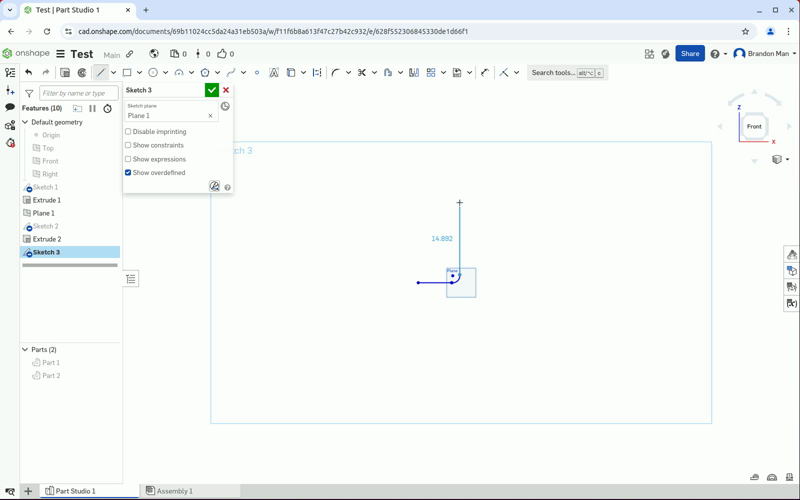
key_up(shift)
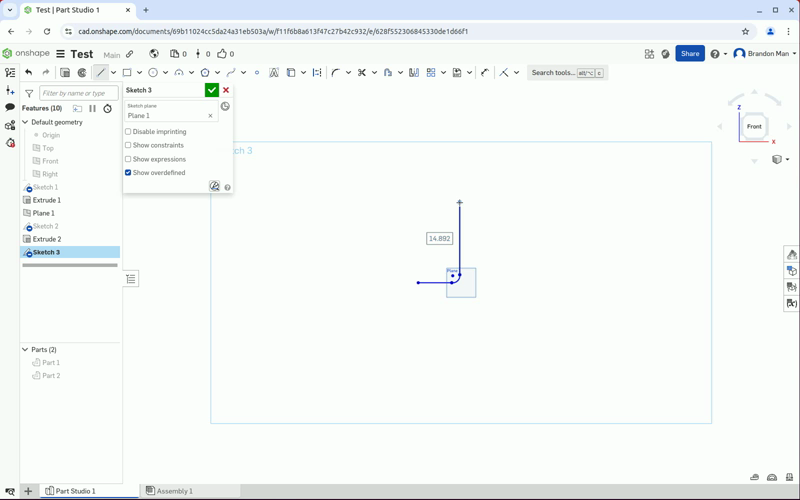
key(esc)
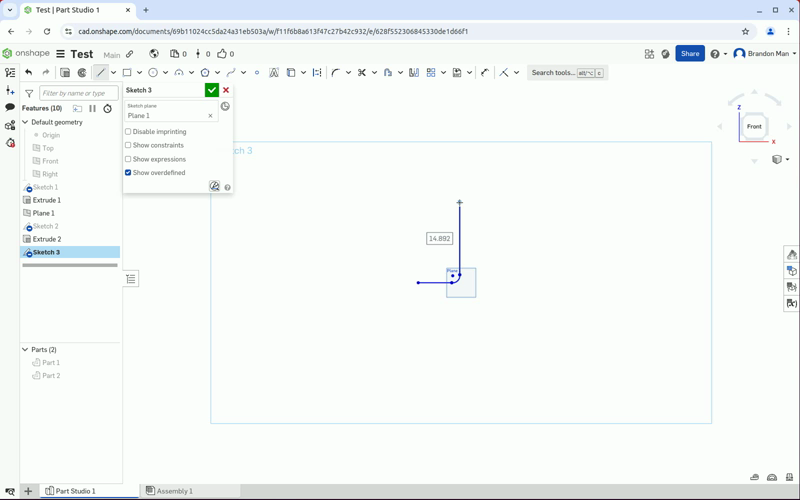
key(a)
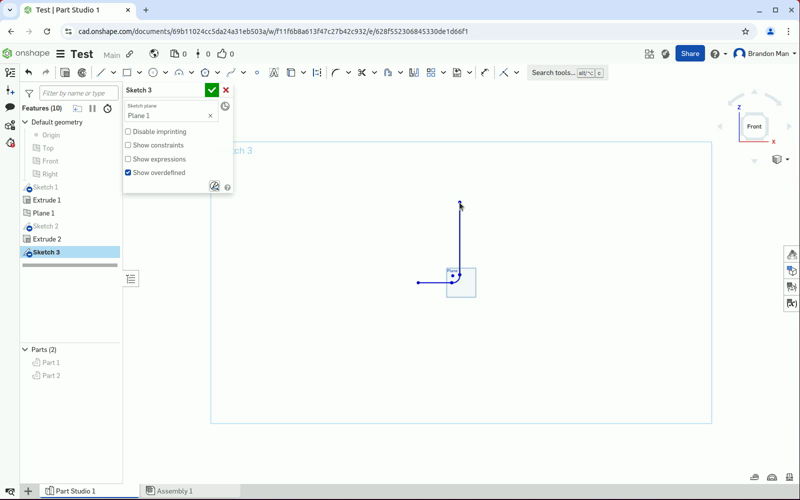
mouse_move(459, 202)
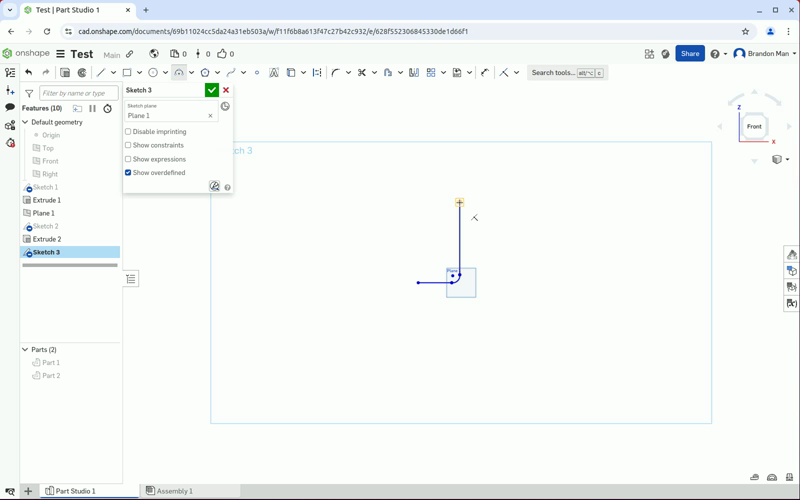
click(459, 202)
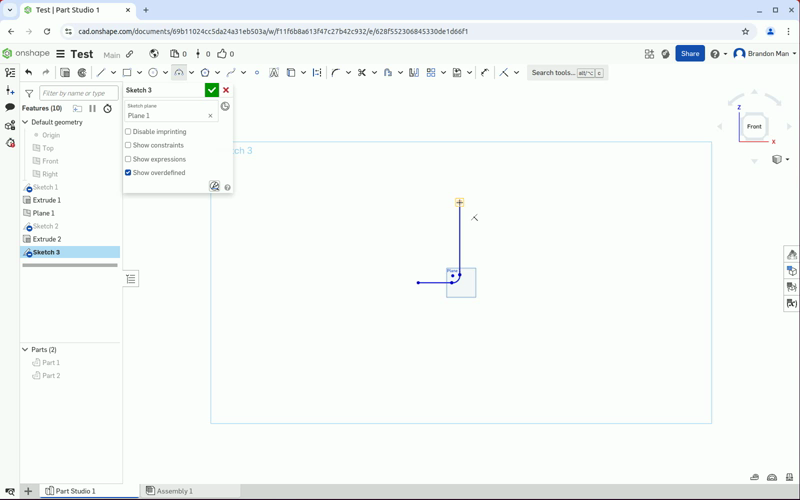
key_down(shift)
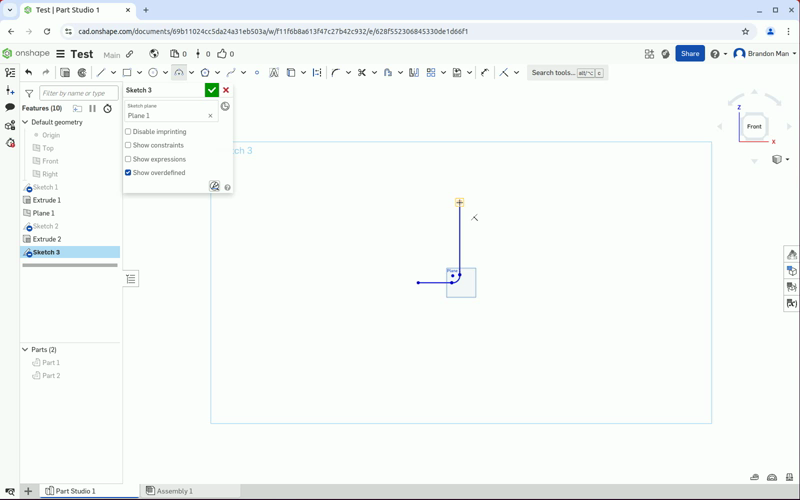
mouse_move(451, 193)
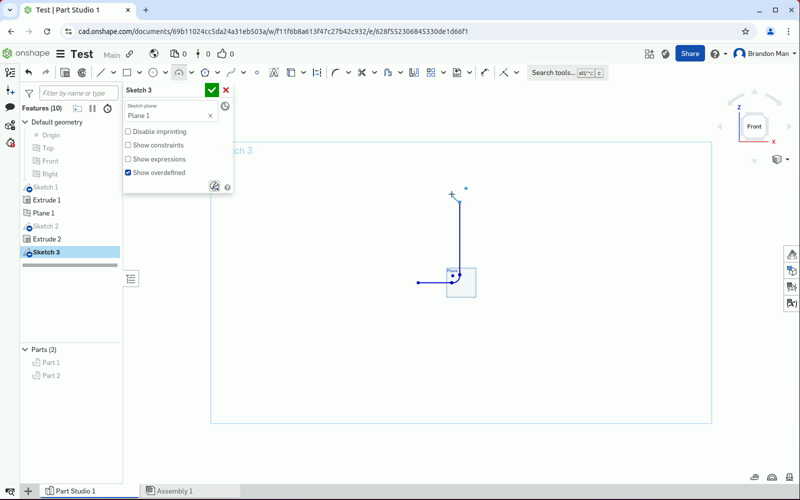
click(451, 193)
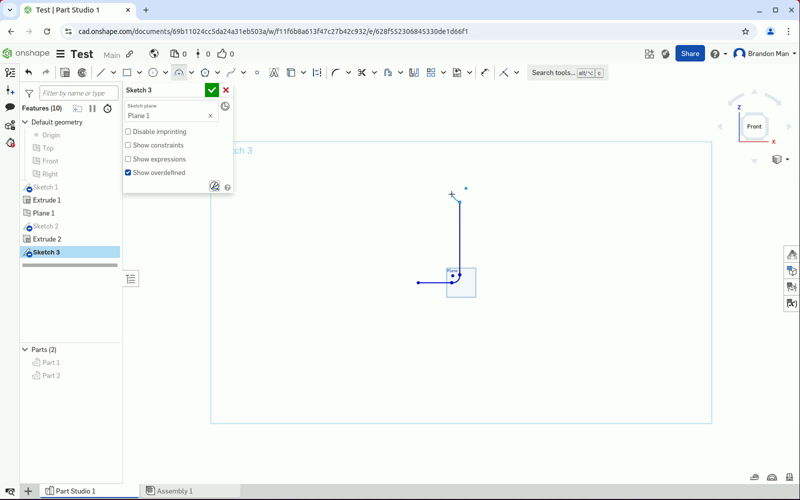
mouse_move(457, 196)
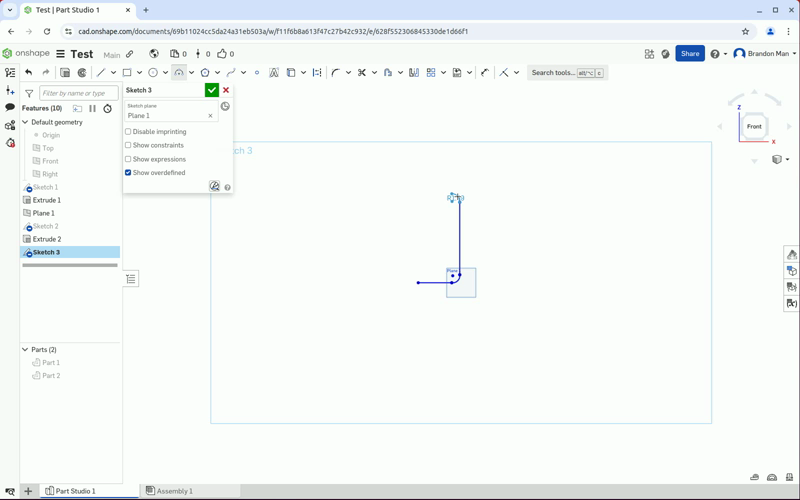
click(457, 196)
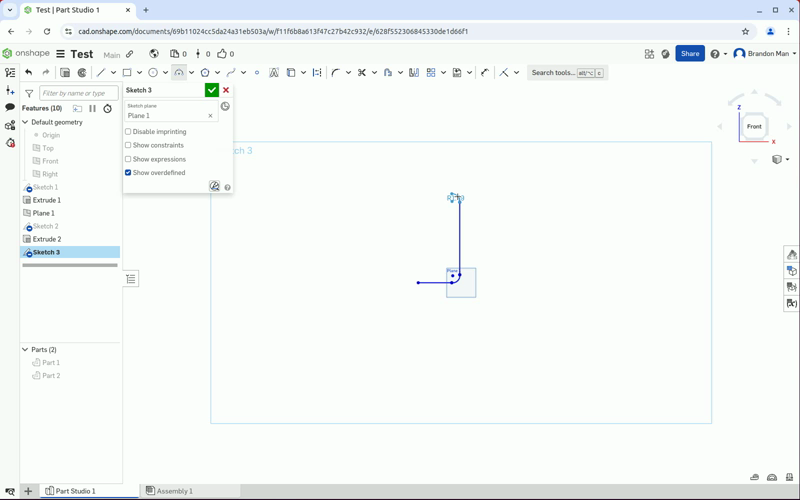
key_up(shift)
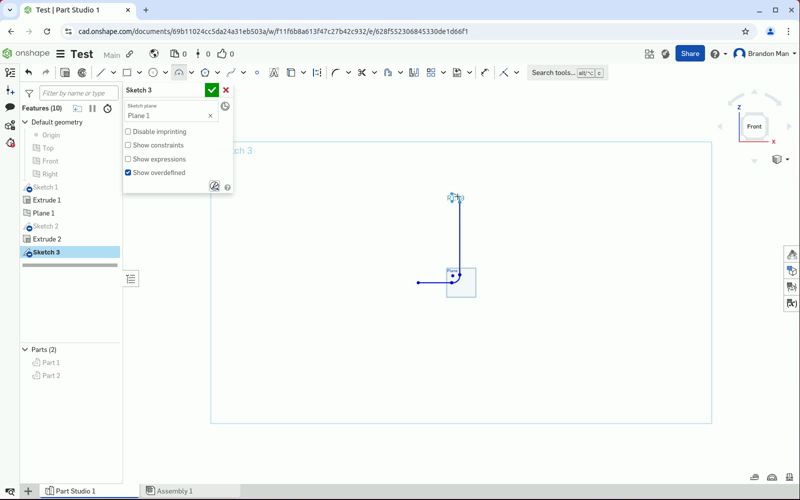
key(esc)
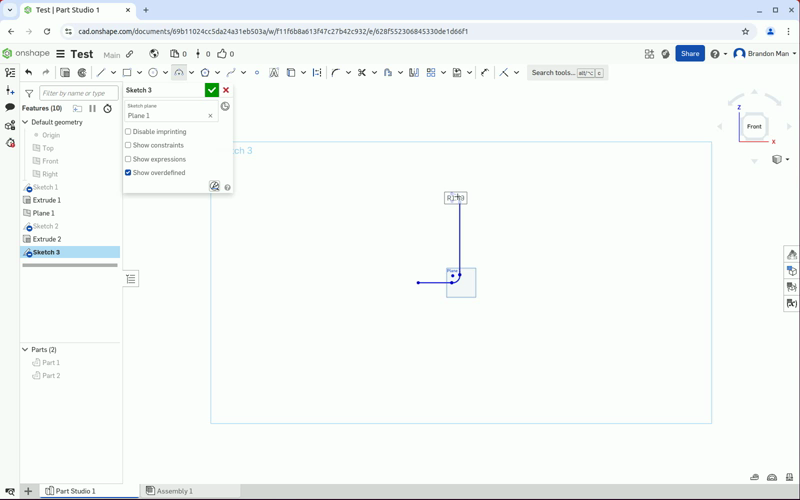
key(l)
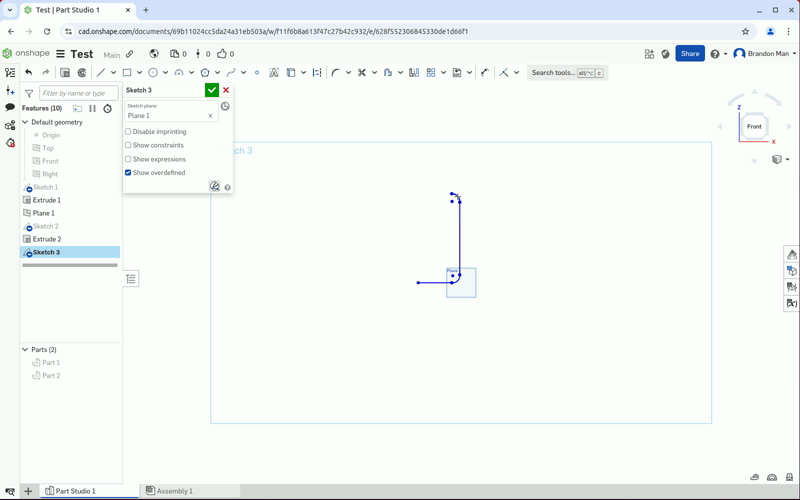
mouse_move(451, 193)
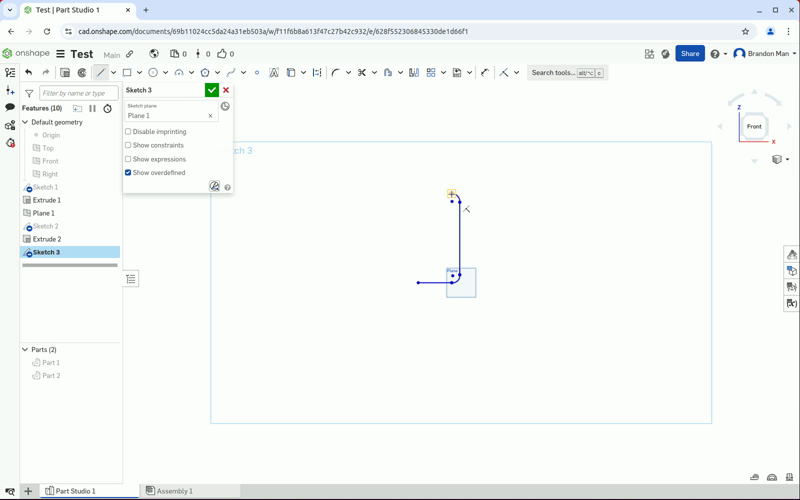
click(451, 193)
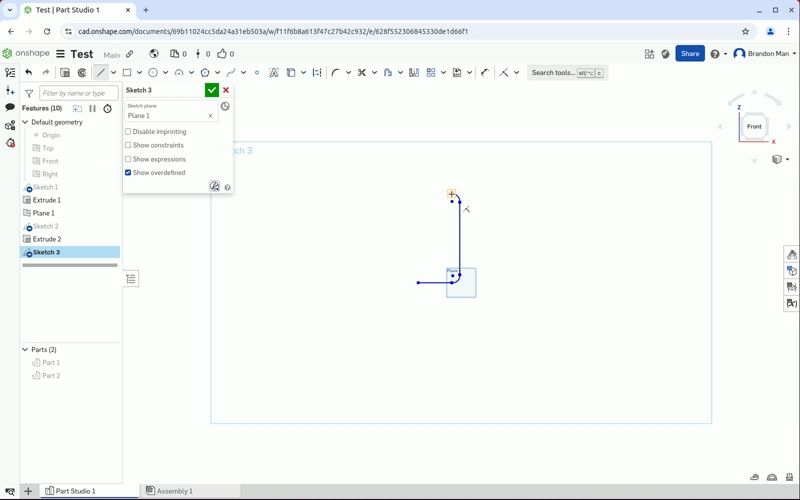
key_down(shift)
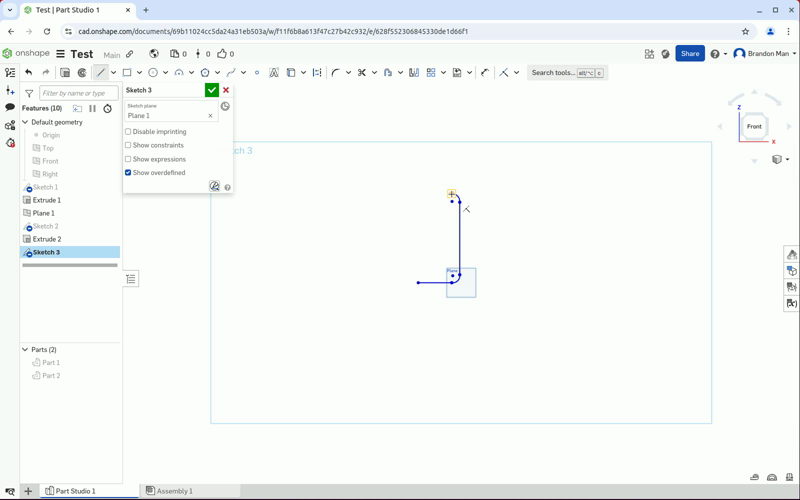
mouse_move(481, 193)
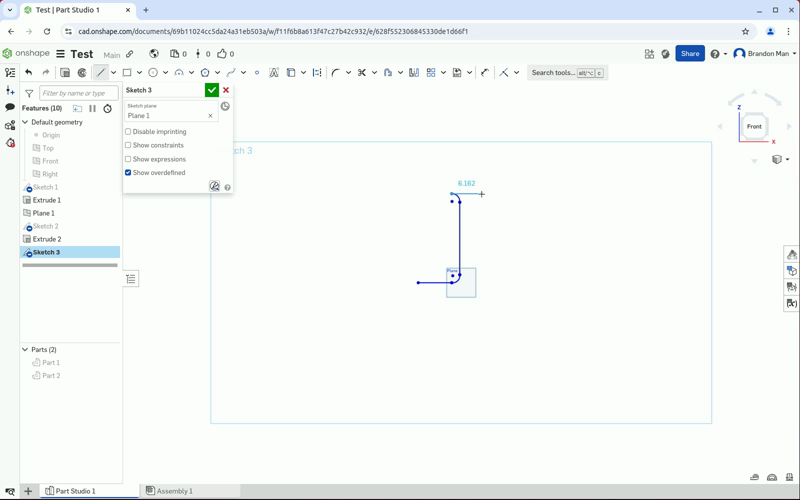
mouse_move(418, 193)
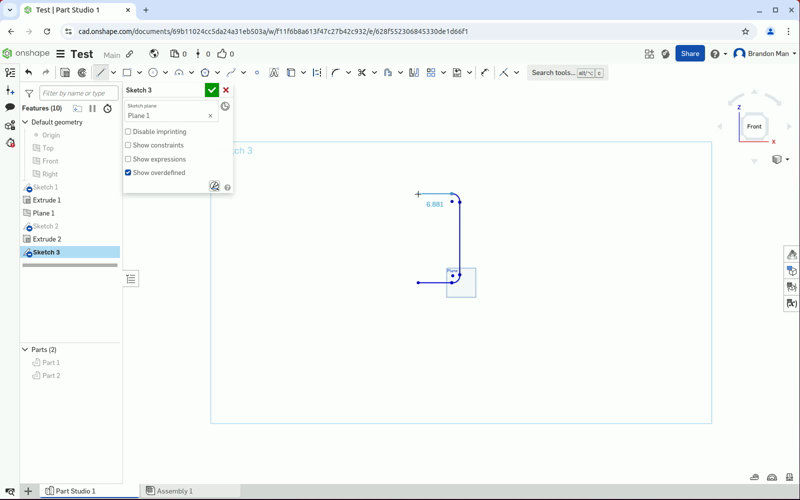
click(418, 193)
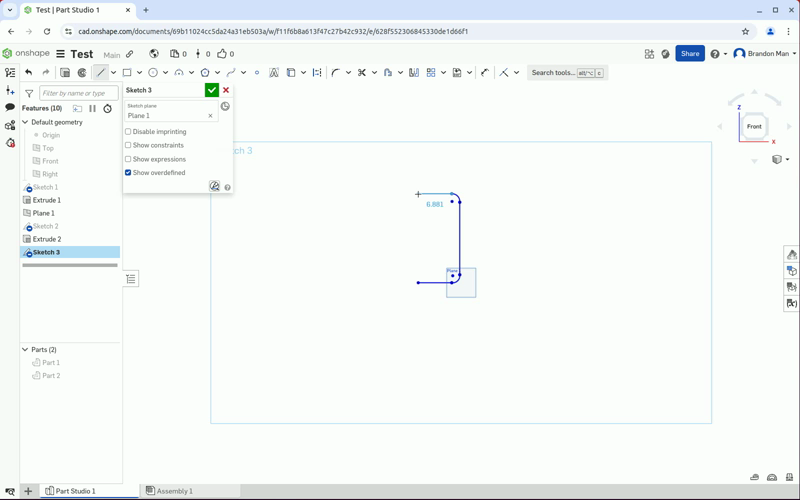
key_up(shift)
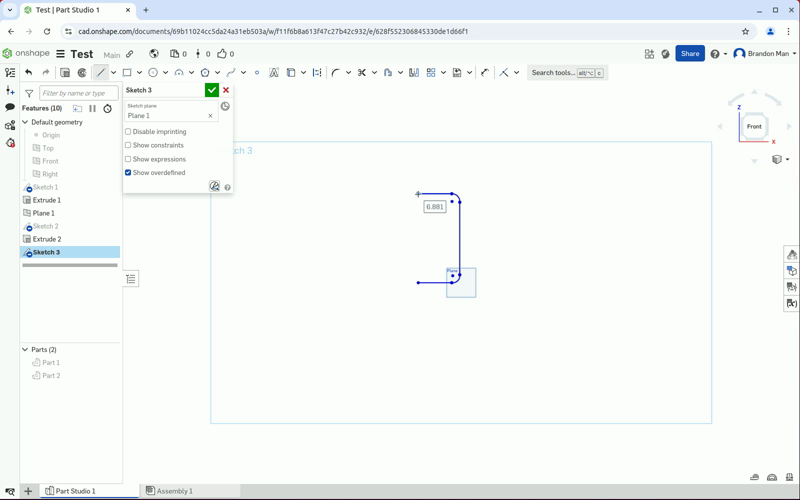
key_down(shift)
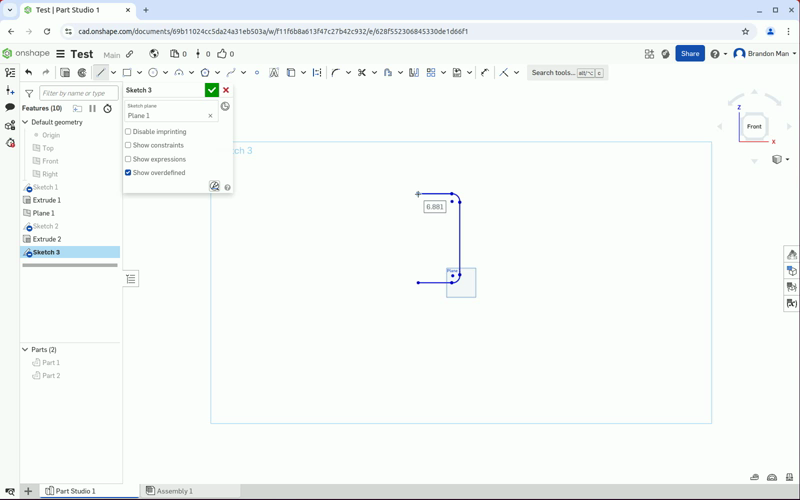
mouse_move(418, 282)
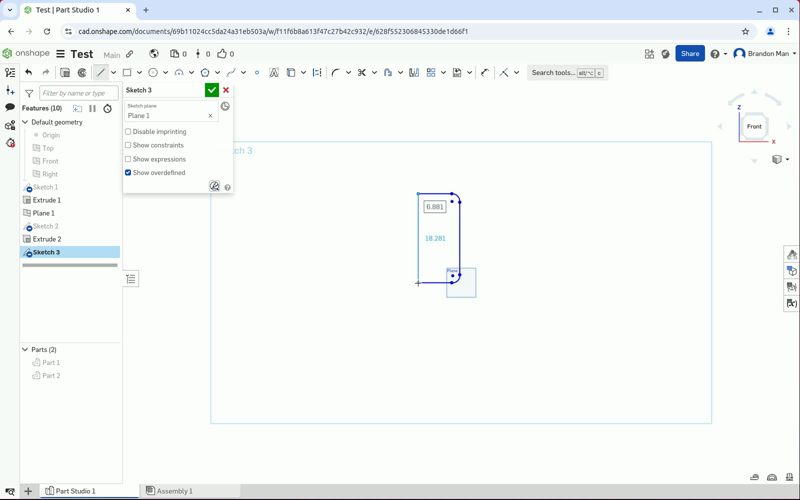
key_up(shift)
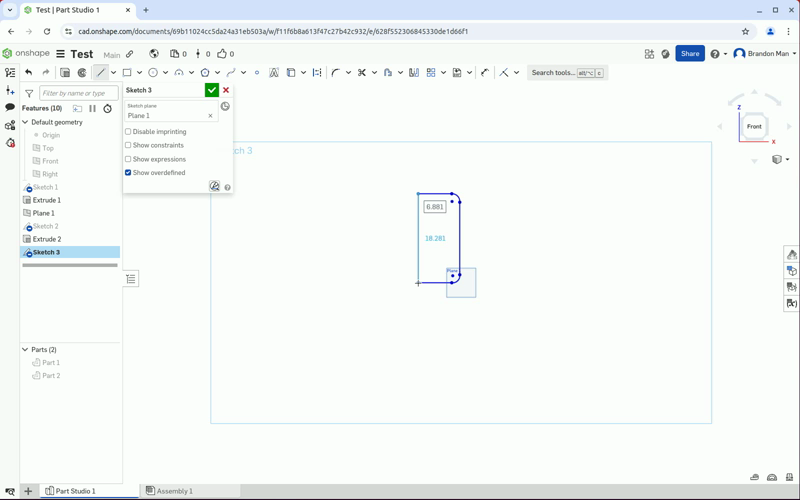
click(418, 282)
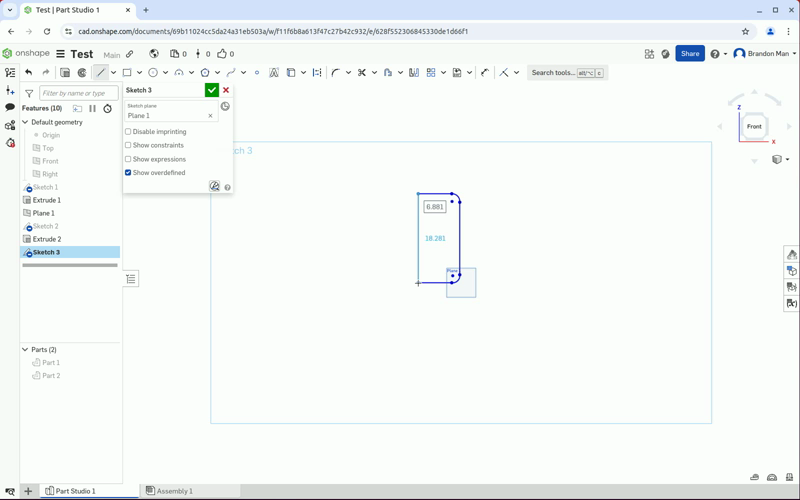
key(esc)
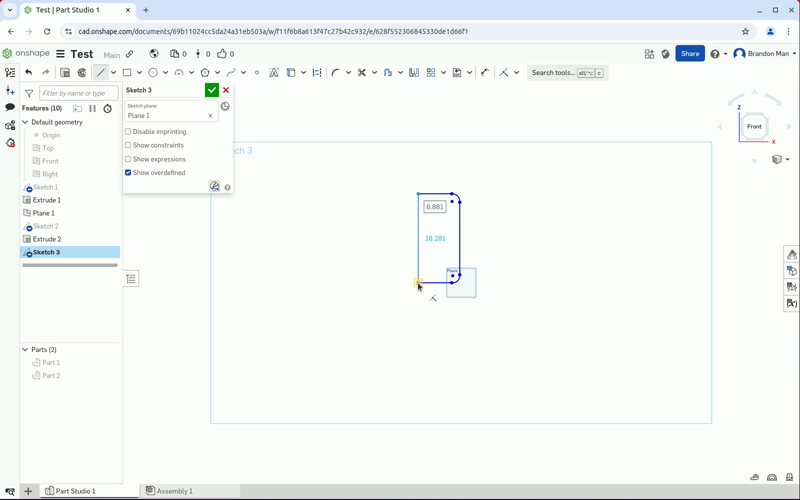
mouse_move(440, 218)
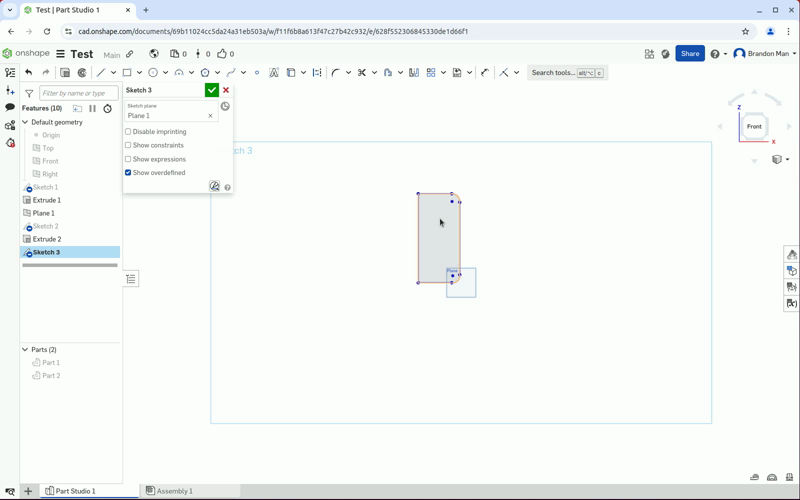
click(440, 218)
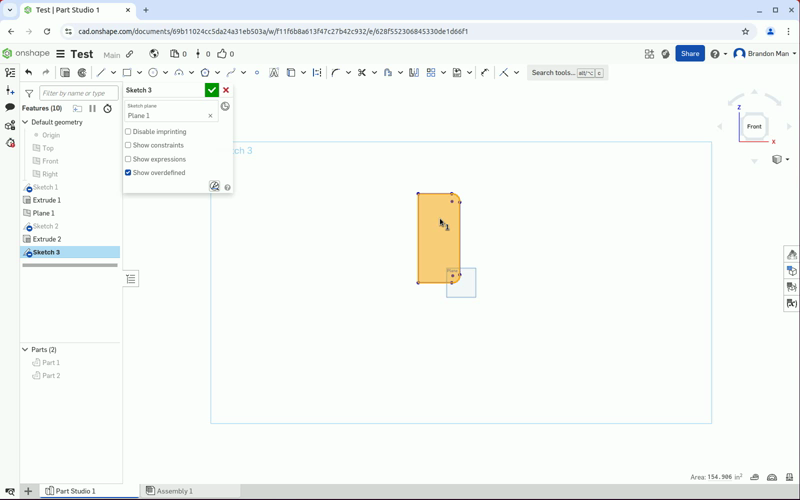
mouse_move(73, 352)
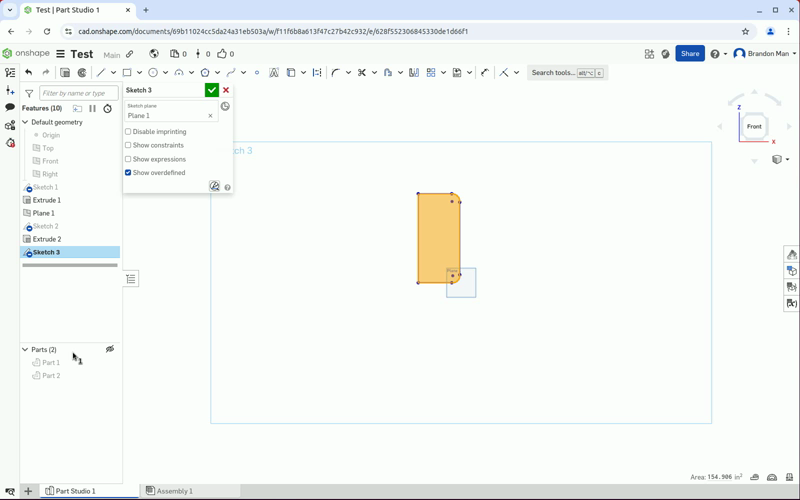
key(shift+y)
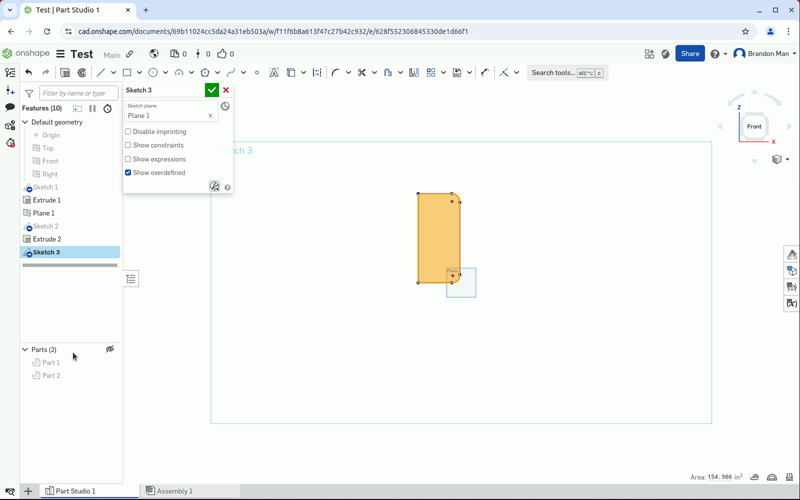
key(shift+e)
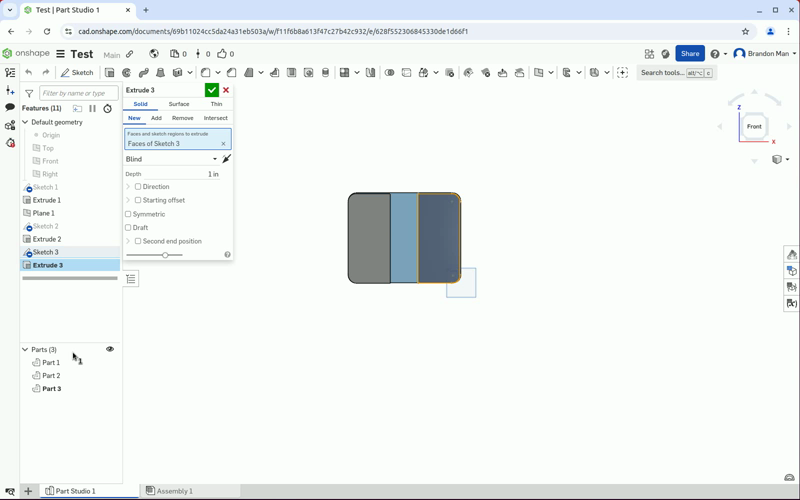
mouse_move(143, 106)
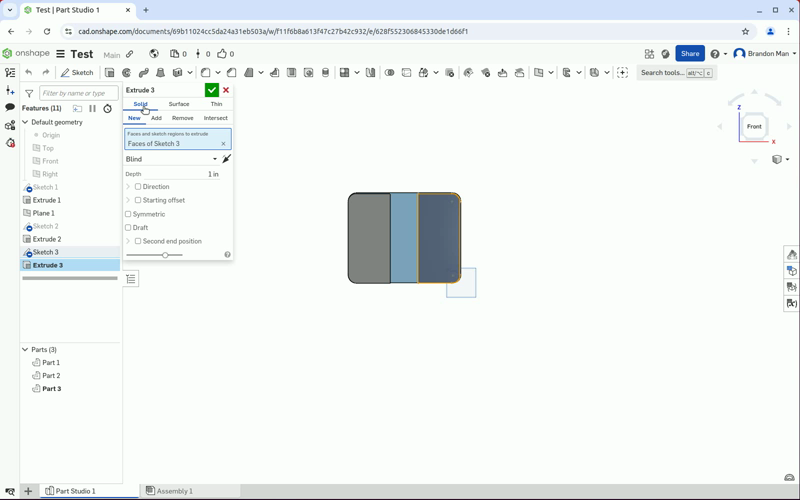
click(143, 106)
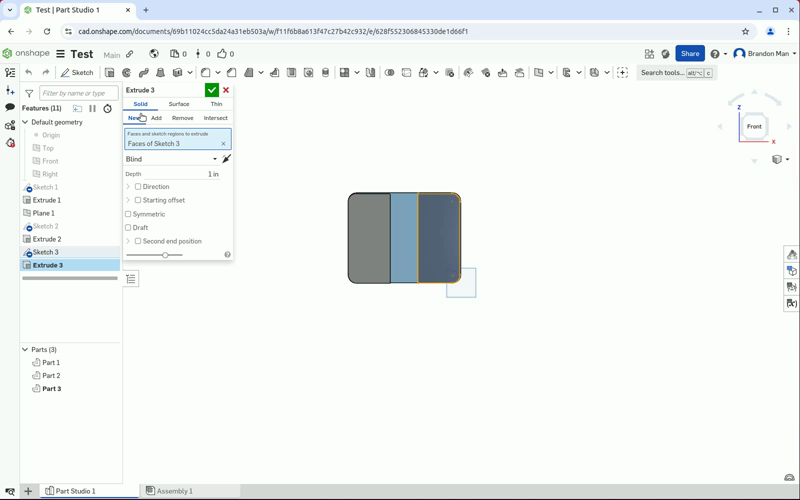
mouse_move(137, 120)
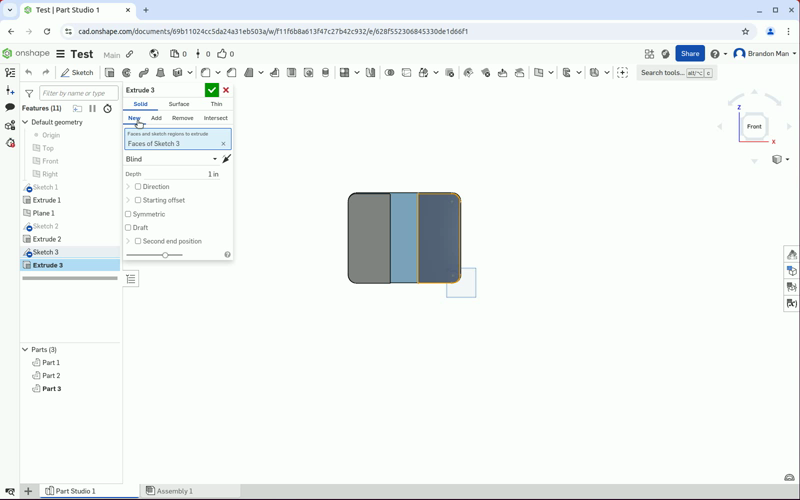
click(137, 120)
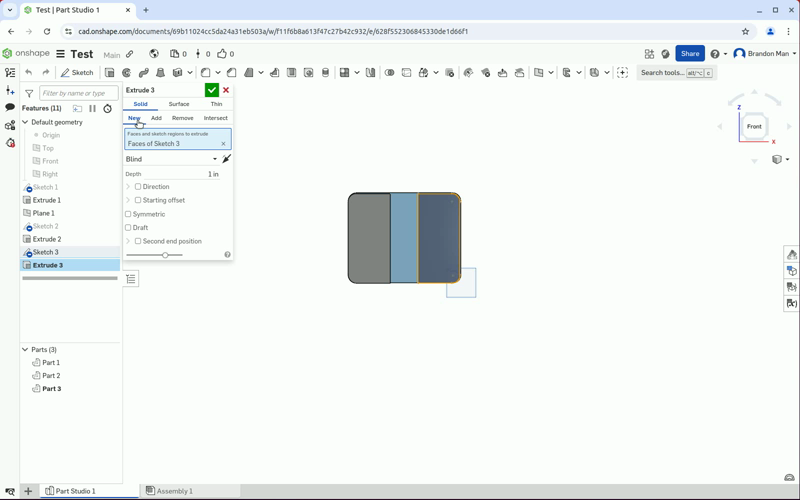
key(tab, 4)
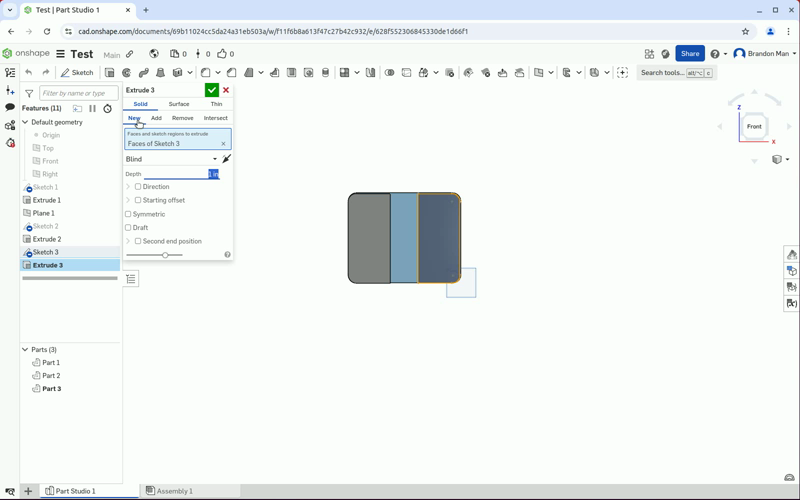
text(2.648)
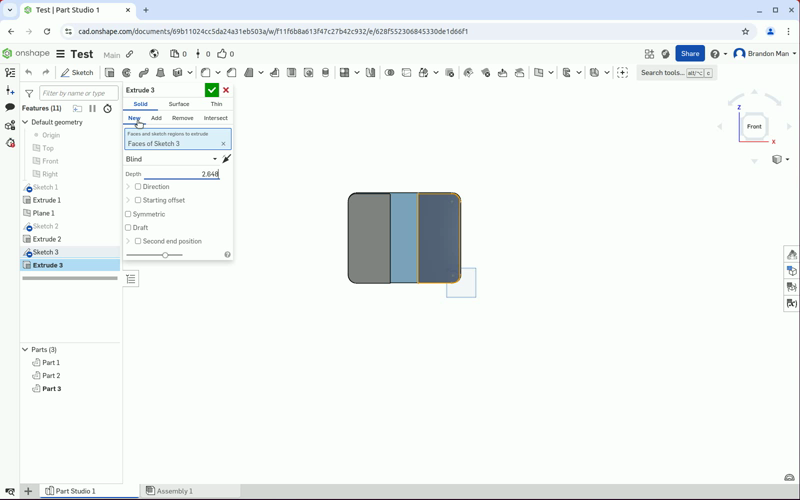
key(enter)
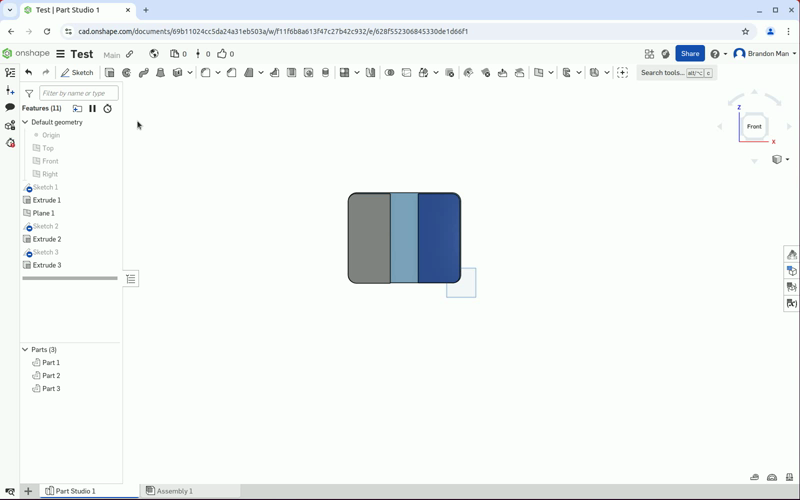
key(shift+h)
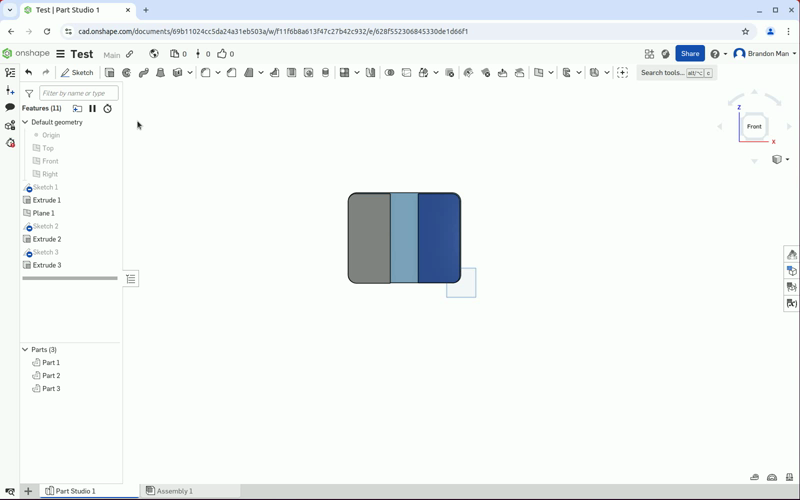
key(shift+h)
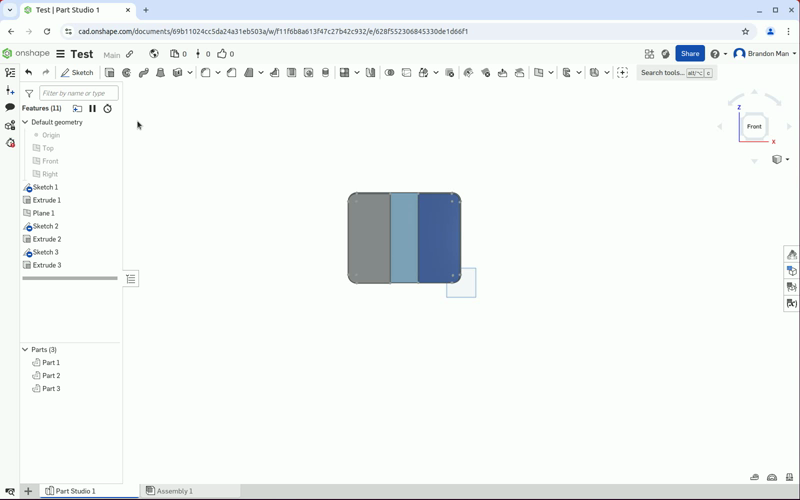
key(shift+7)
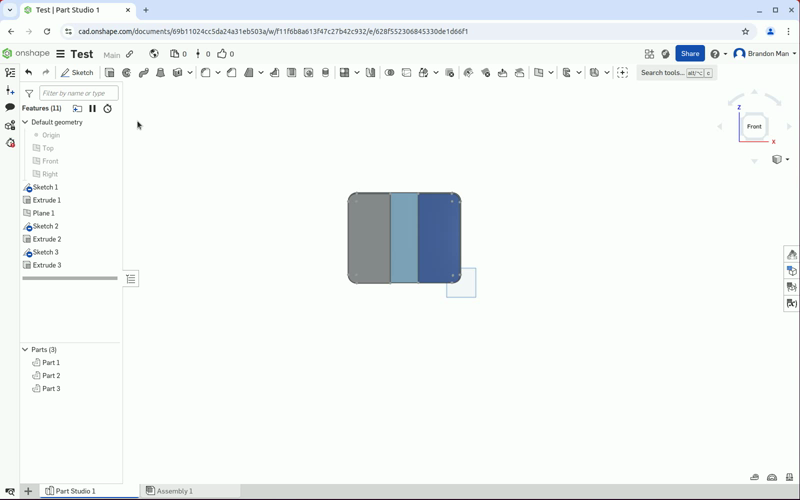
key(left, 2)
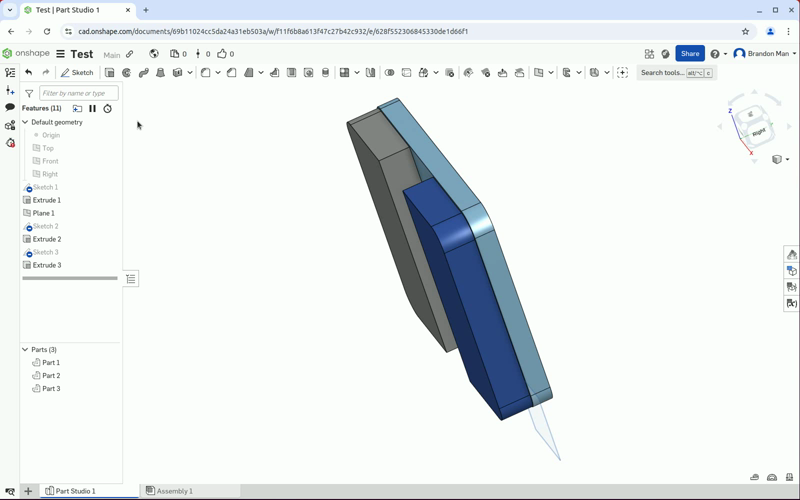
key(down, 2)
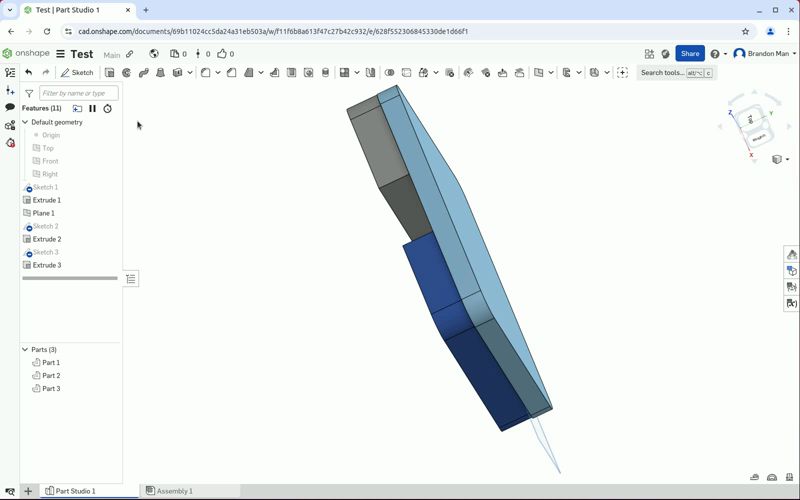
key(up, 2)
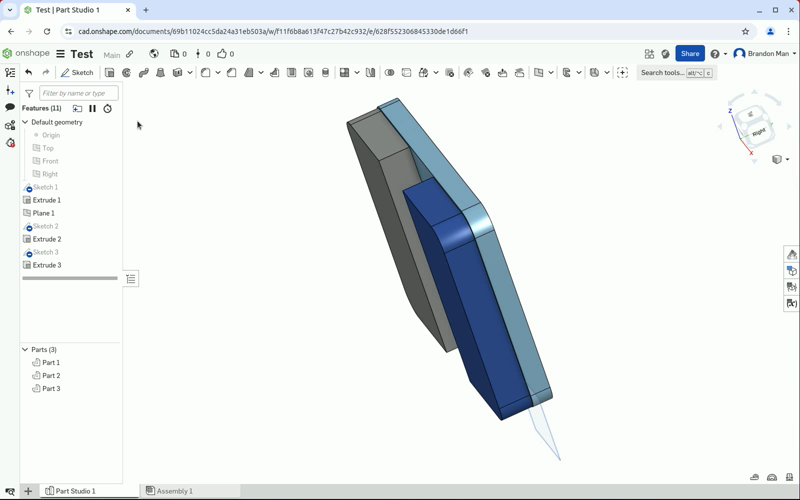
key(right, 2)
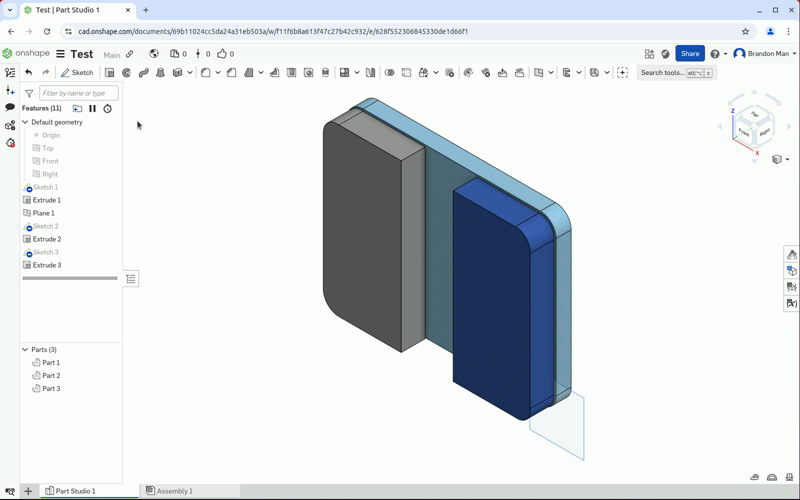
mouse_move(73, 189)
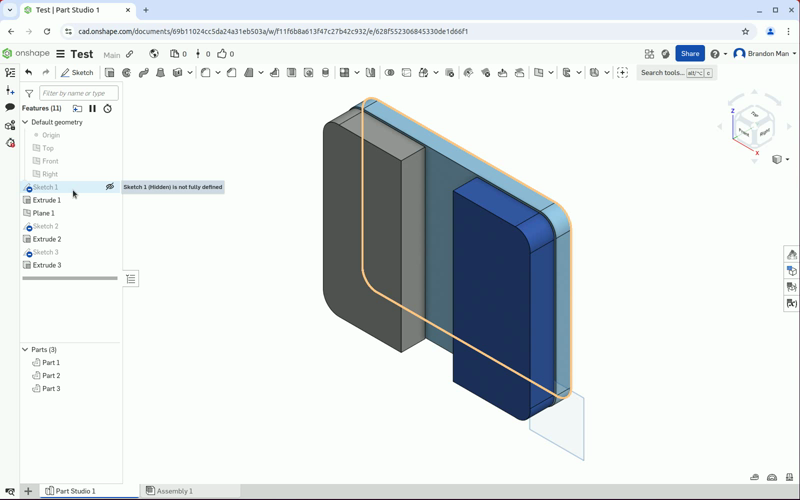
click(73, 189)